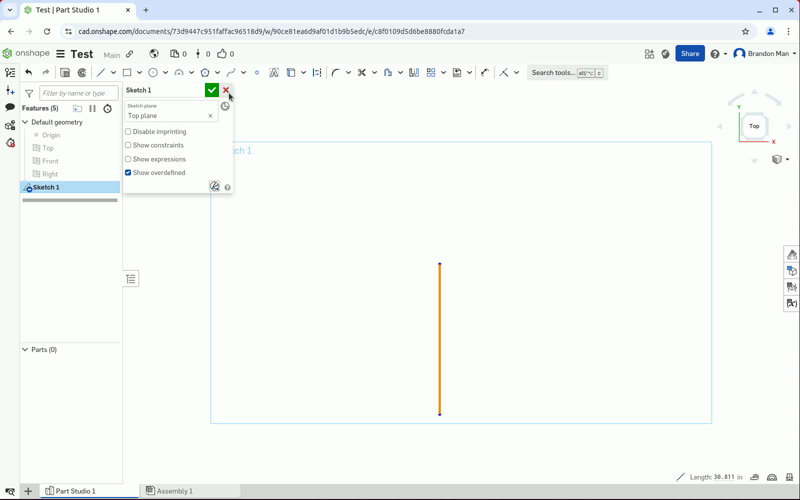
key(shift+h)
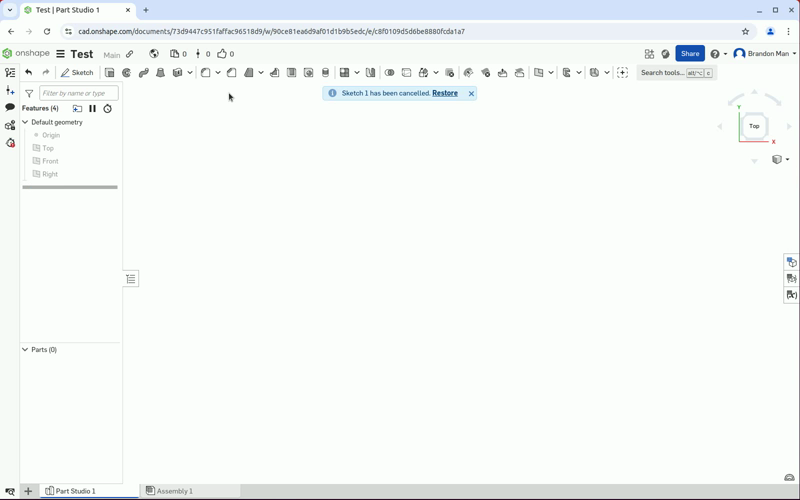
mouse_move(73, 352)
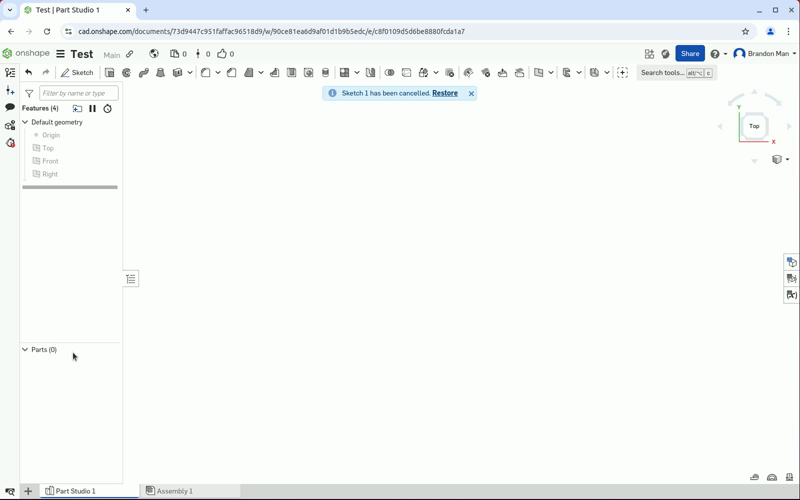
key(y)
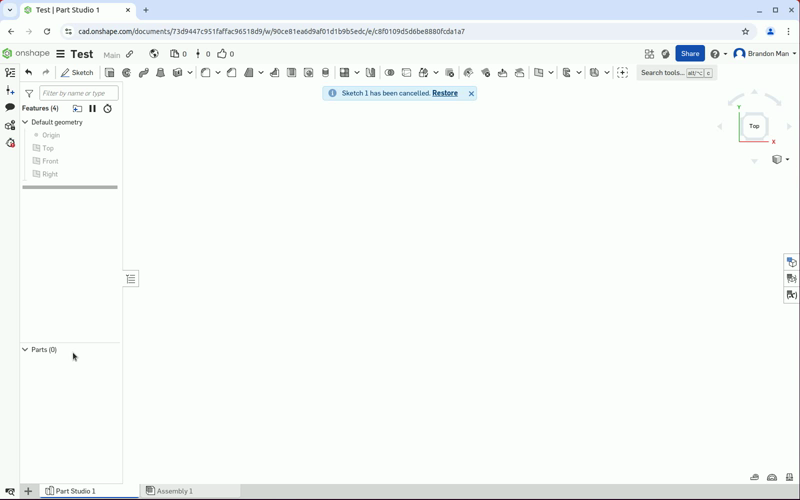
key(shift+p)
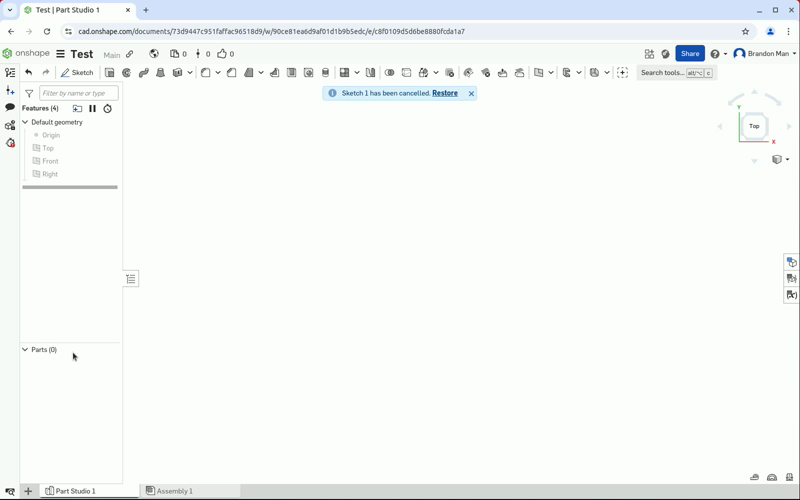
key(space)
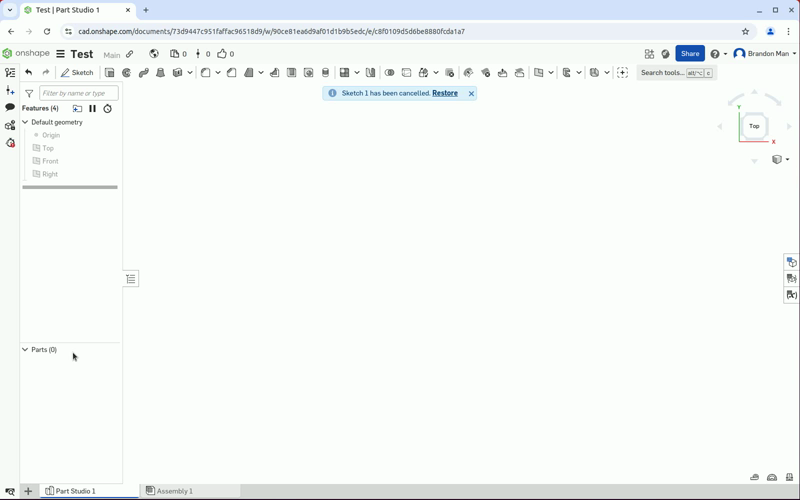
key_down(shift)
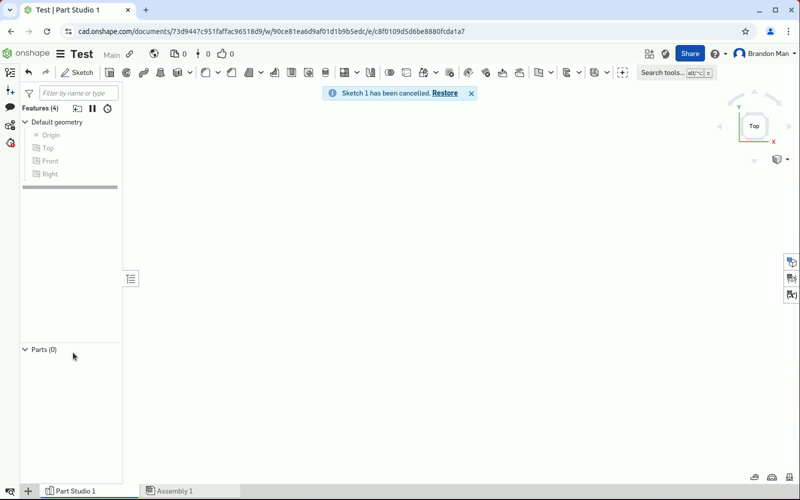
key(up)
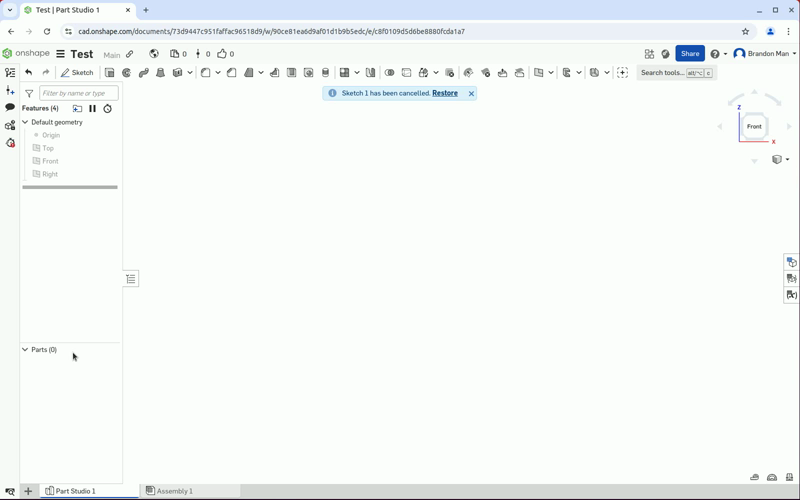
key_up(shift)
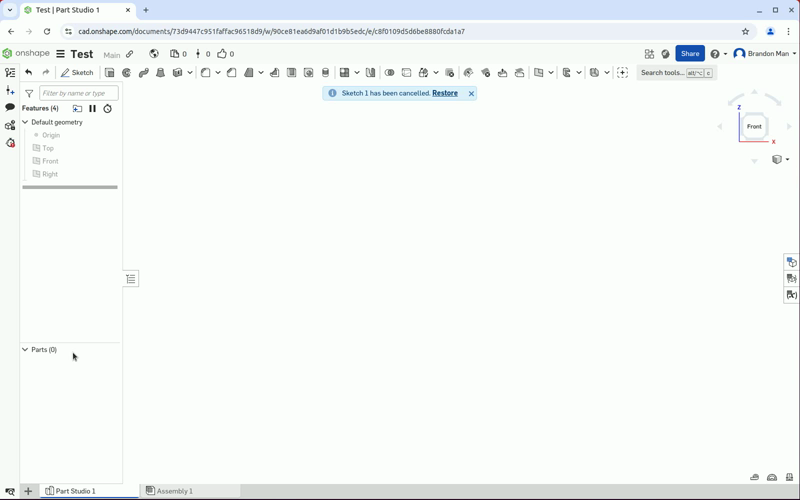
mouse_move(73, 352)
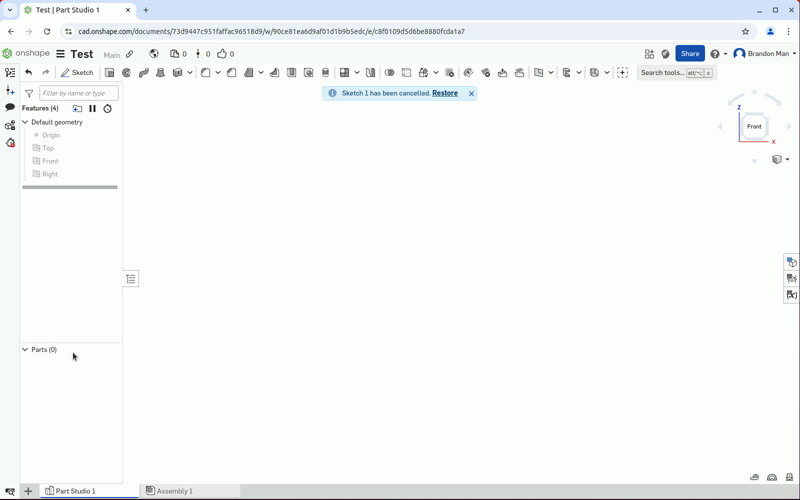
key(shift+y)
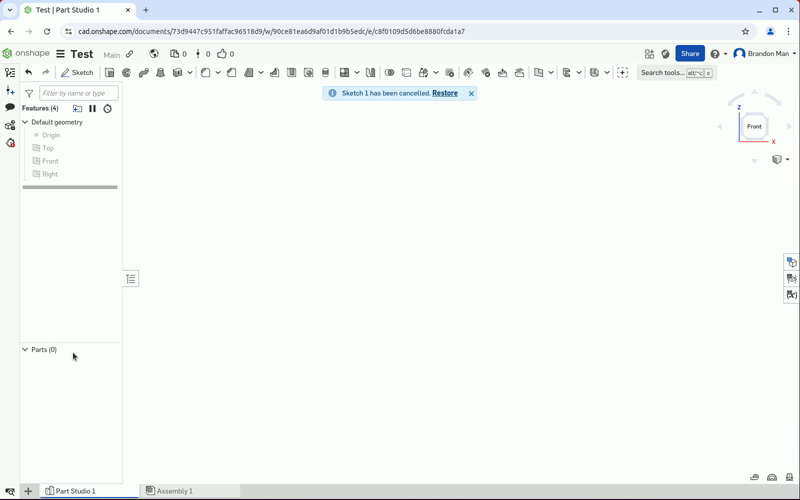
key(shift+s)
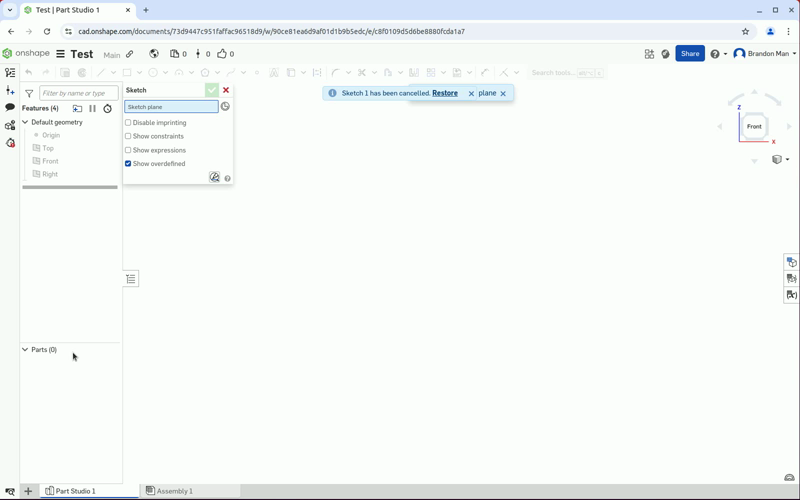
mouse_move(73, 163)
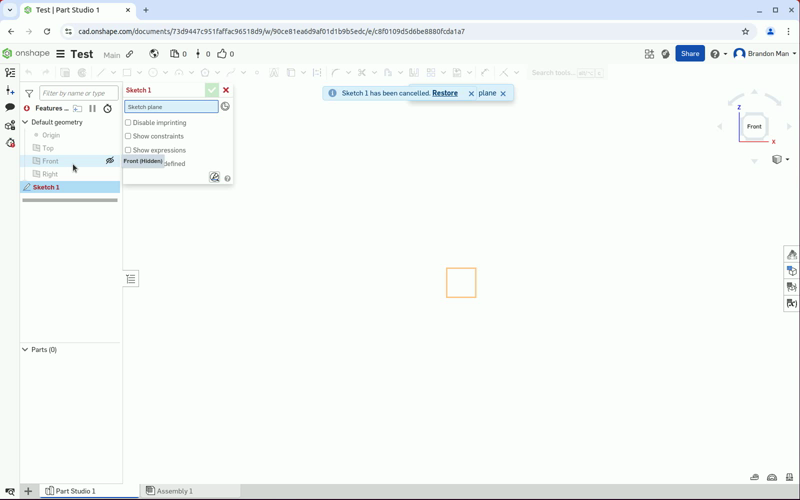
click(73, 163)
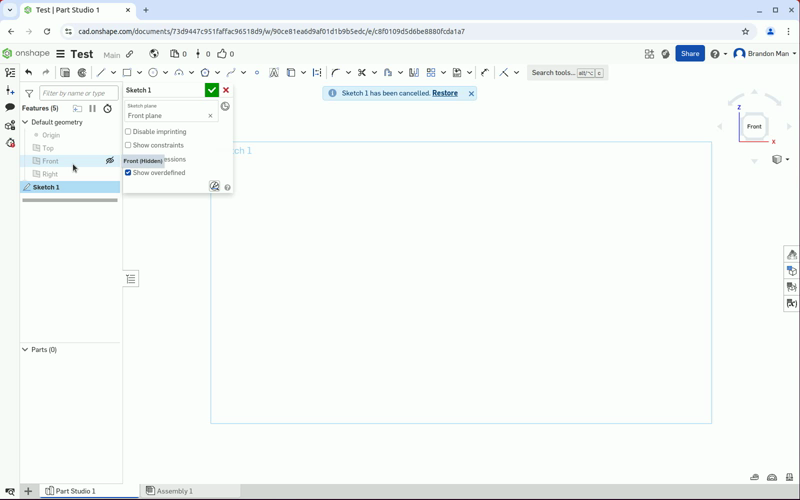
mouse_move(73, 352)
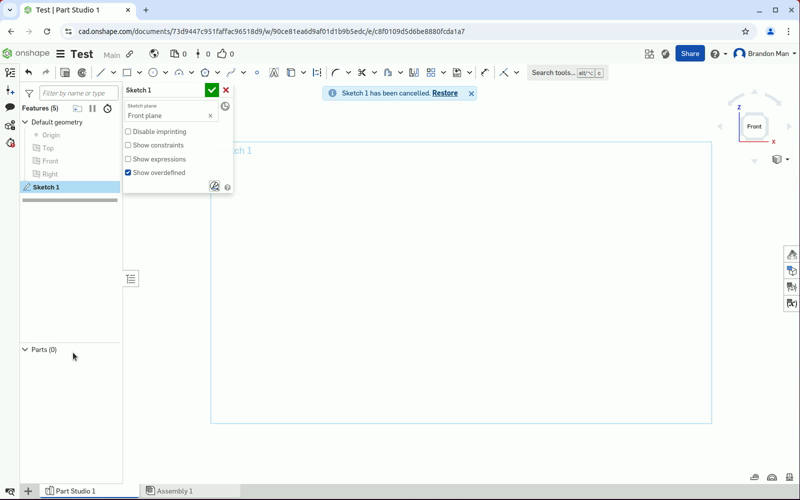
key(y)
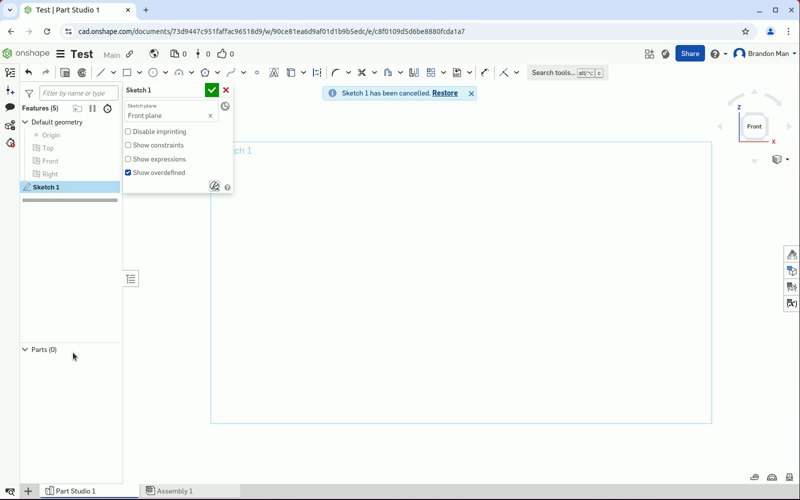
key(l)
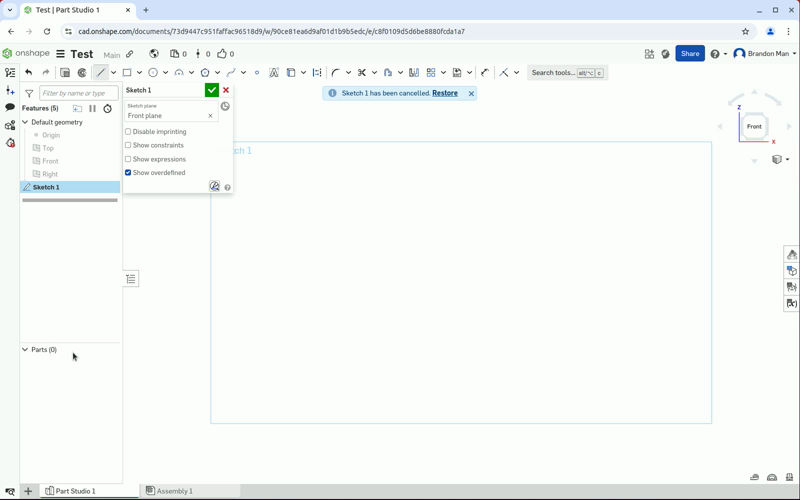
key_down(shift)
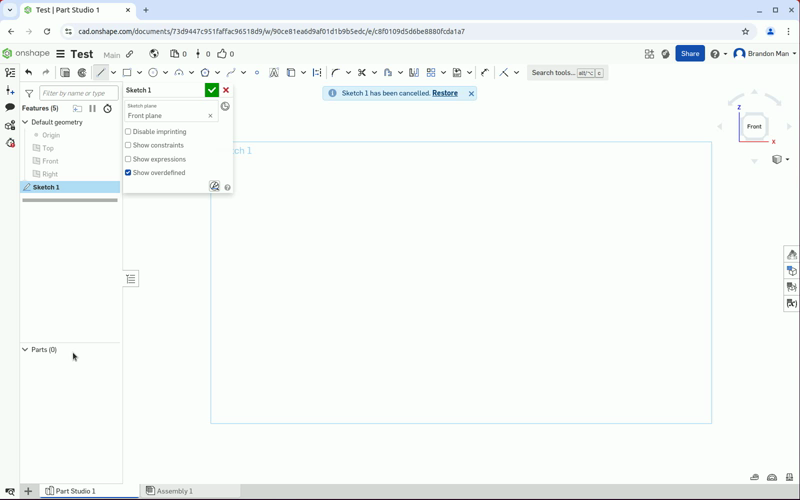
mouse_move(479, 395)
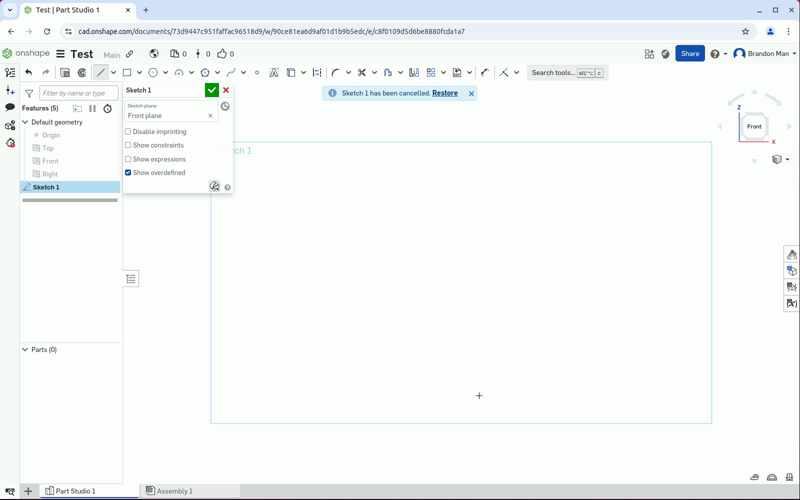
click(479, 395)
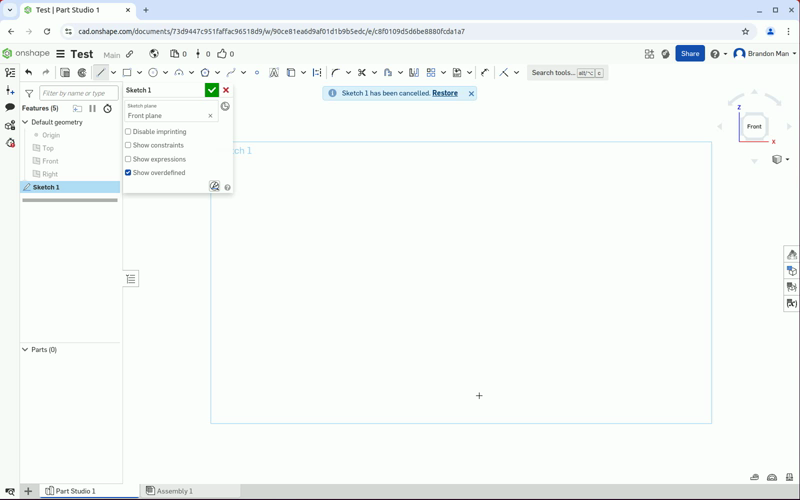
key_up(shift)
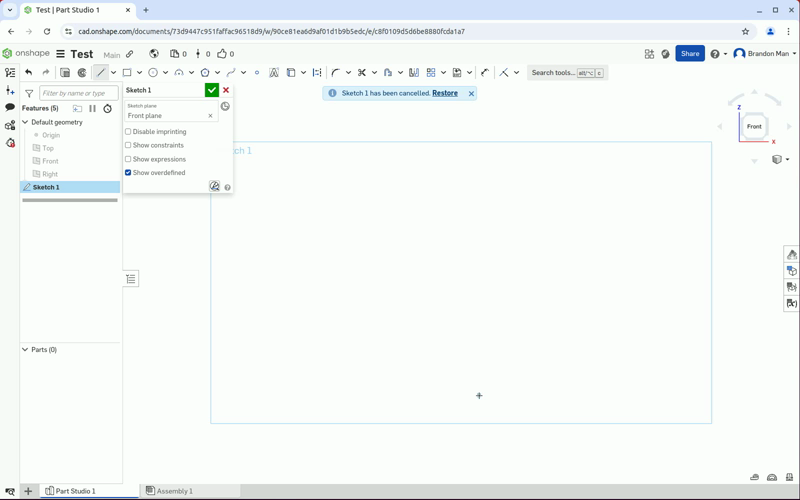
key_down(shift)
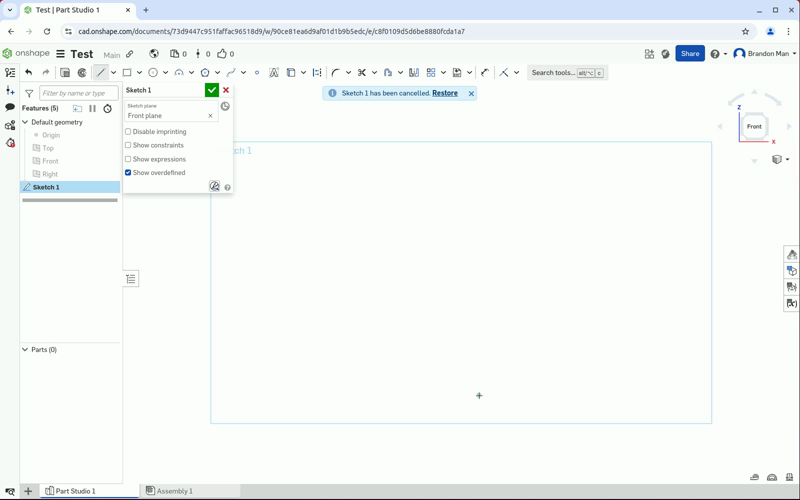
mouse_move(509, 395)
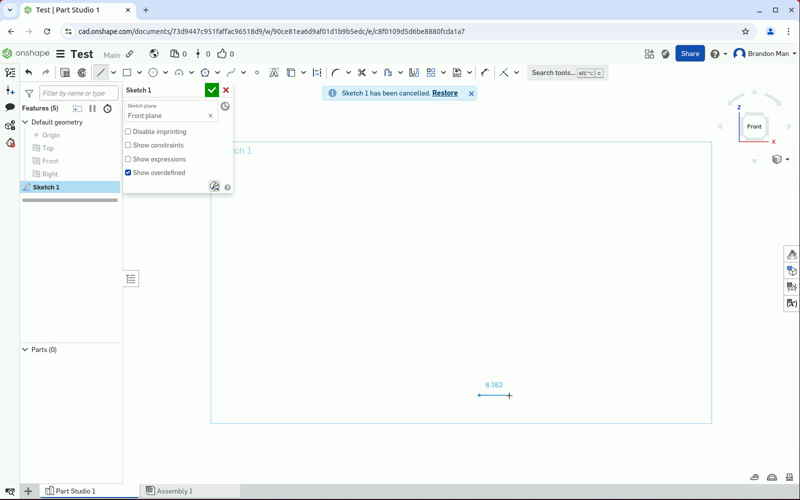
mouse_move(516, 395)
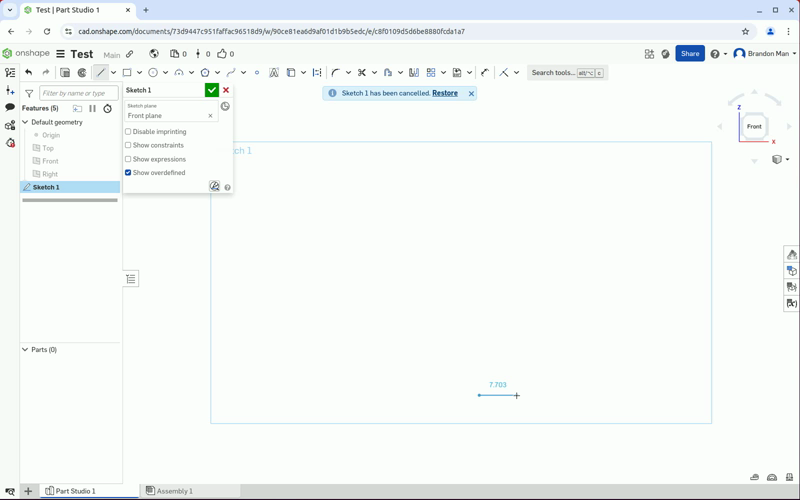
click(516, 395)
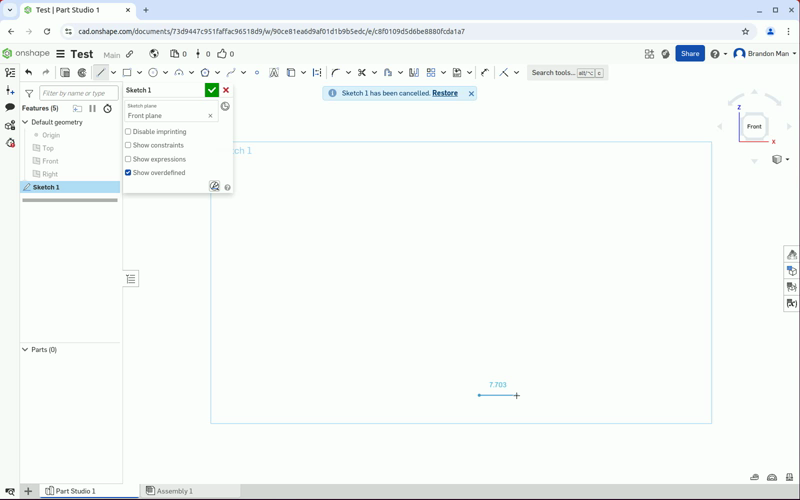
key_up(shift)
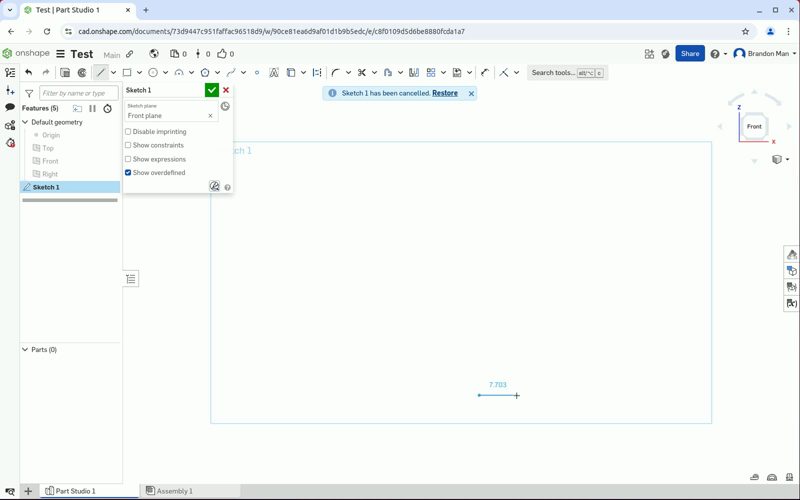
key_down(shift)
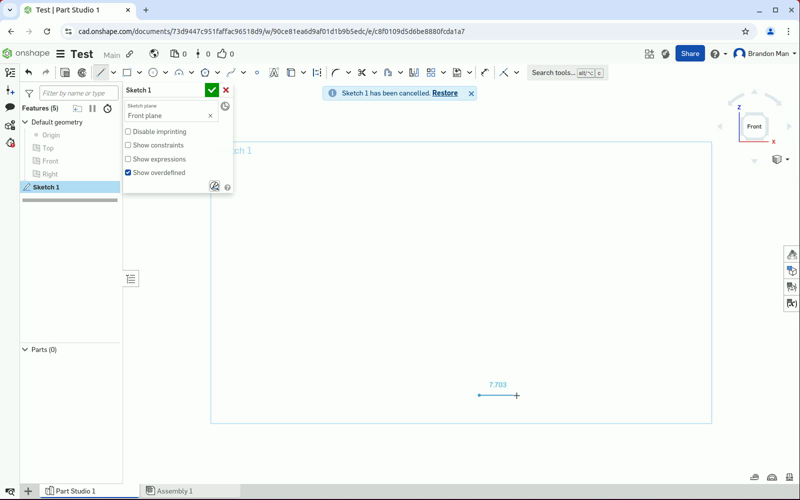
mouse_move(546, 395)
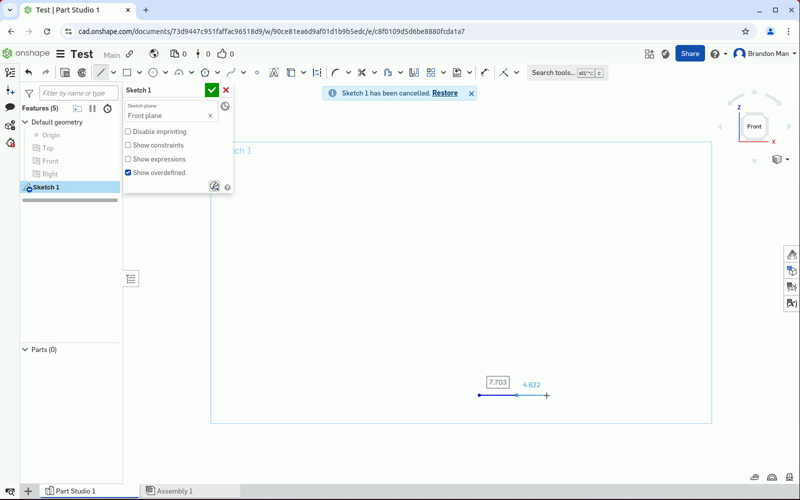
mouse_move(516, 385)
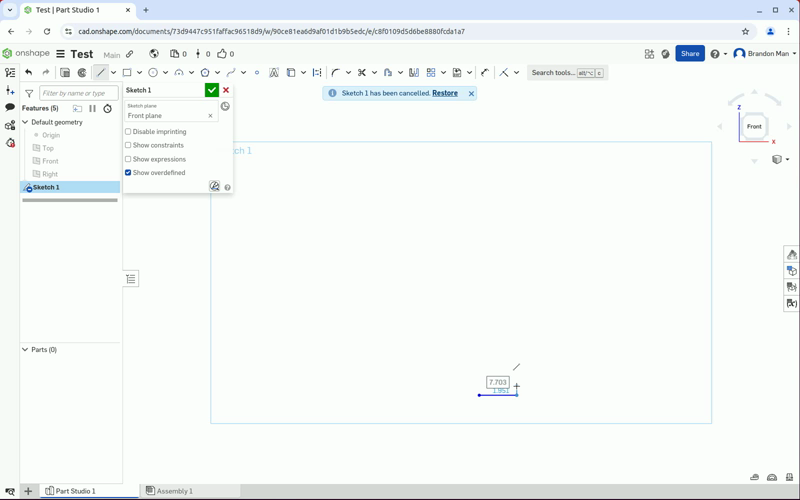
click(516, 385)
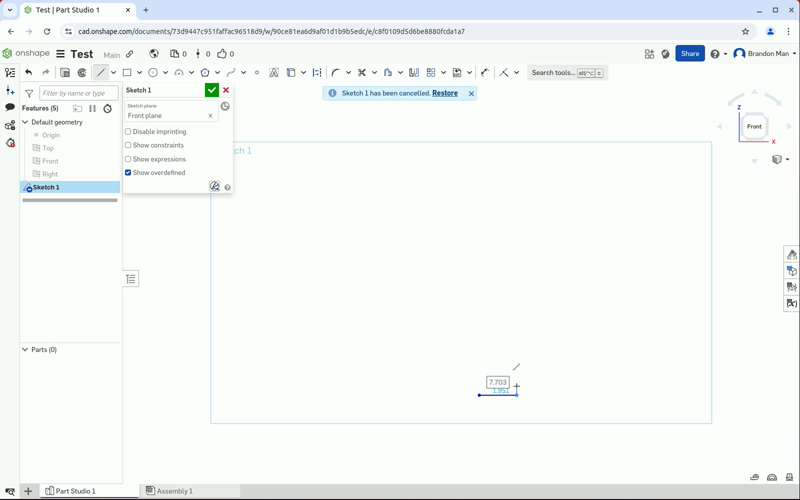
key_up(shift)
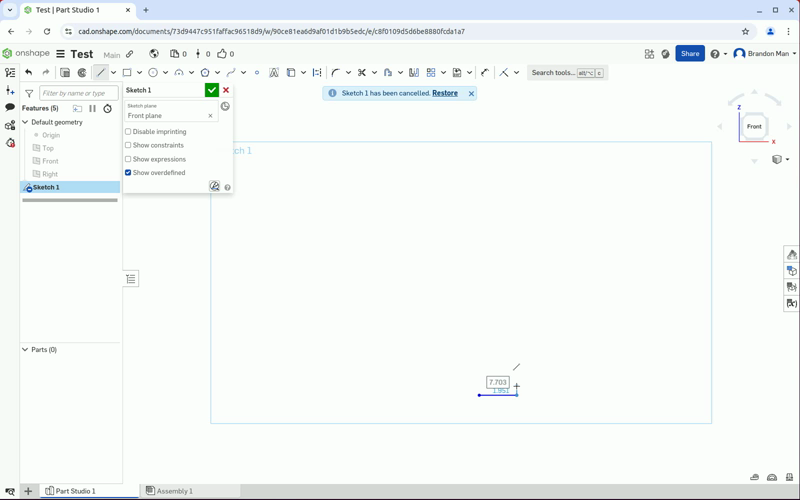
key_down(shift)
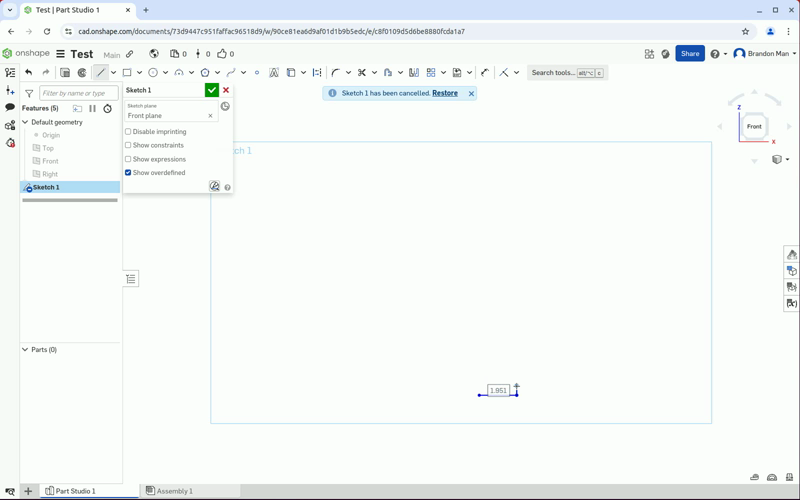
mouse_move(546, 385)
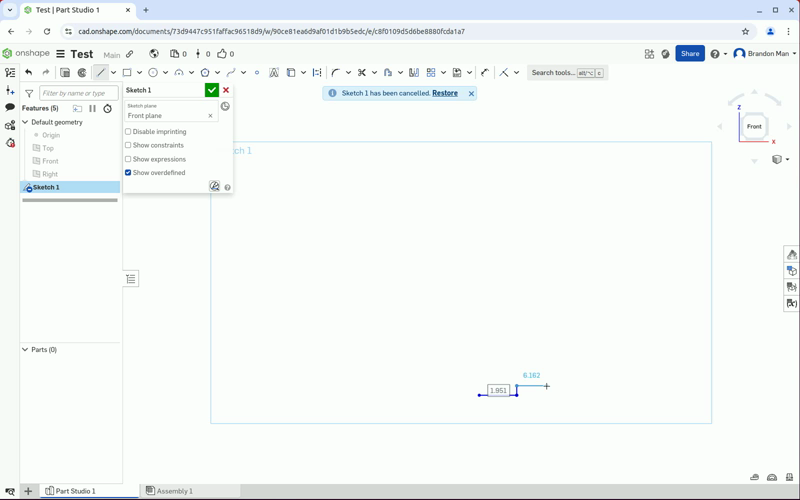
mouse_move(516, 357)
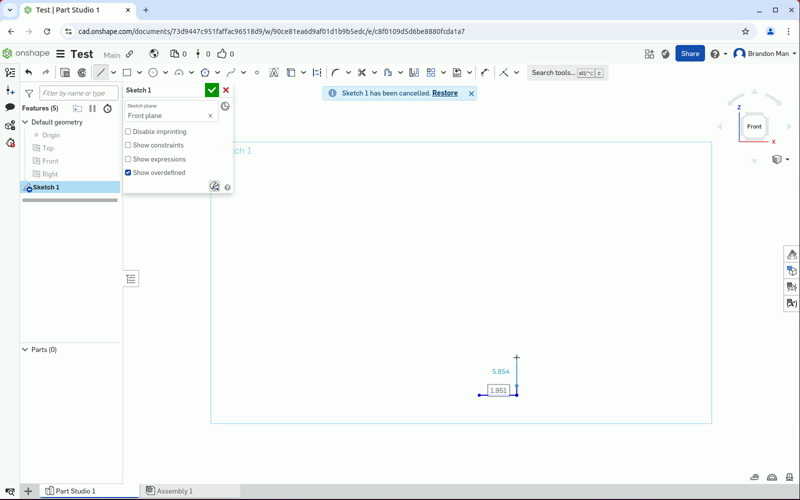
click(516, 357)
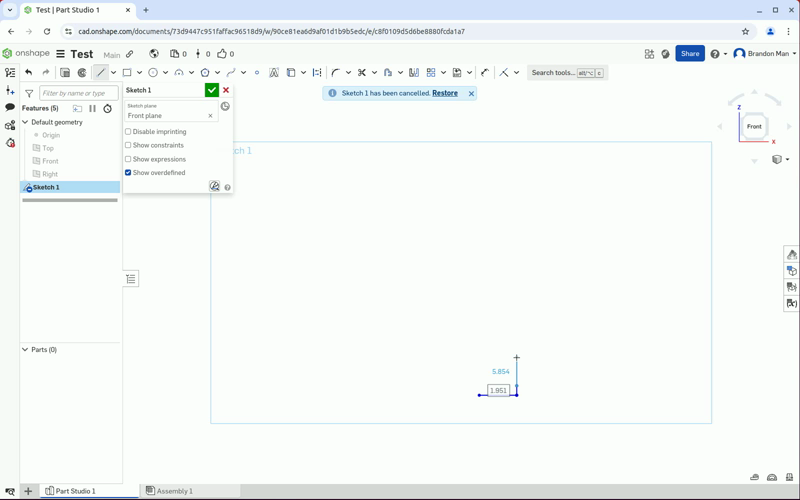
key_up(shift)
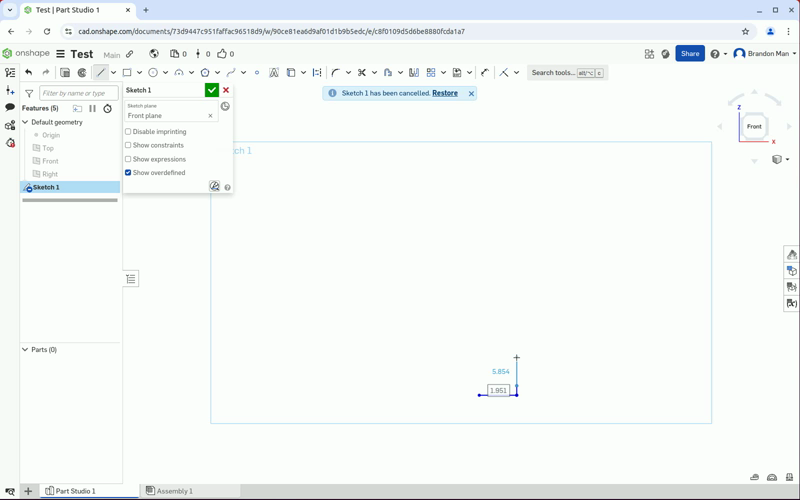
key_down(shift)
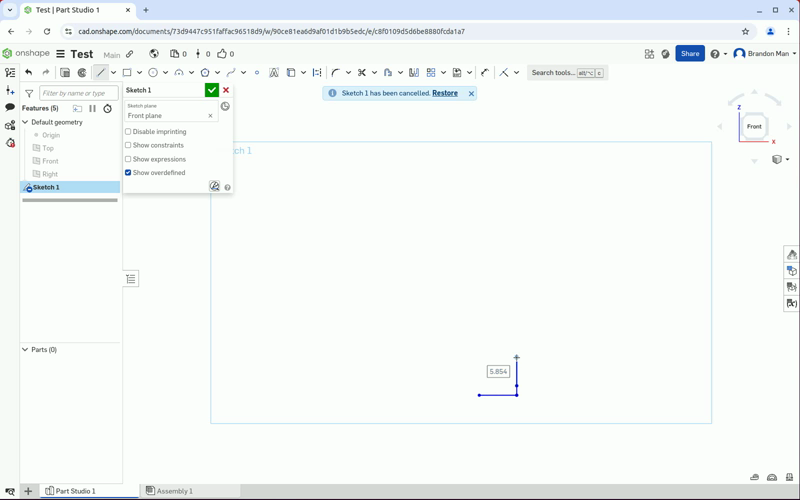
mouse_move(546, 357)
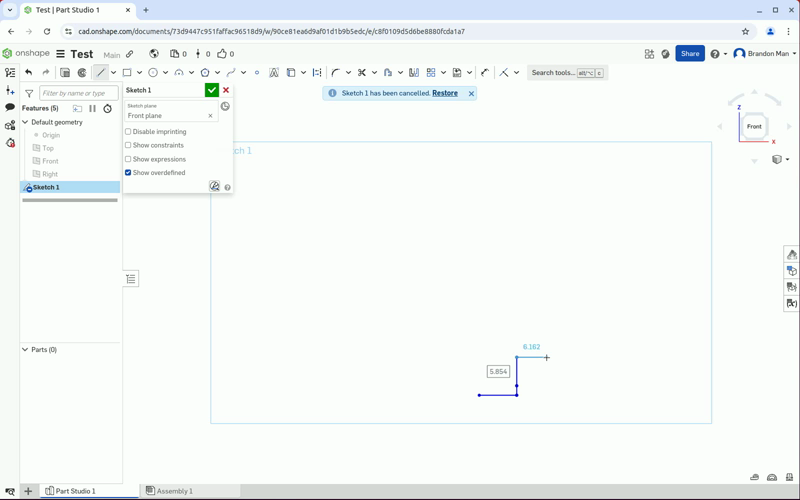
mouse_move(507, 357)
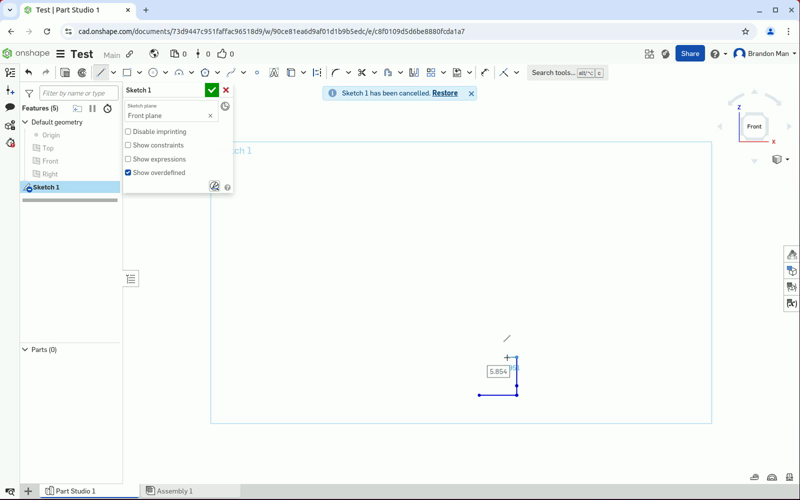
click(507, 357)
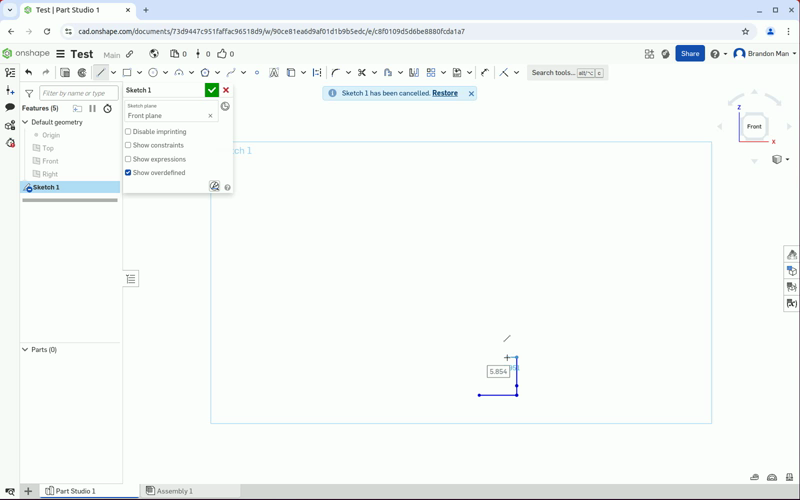
key_up(shift)
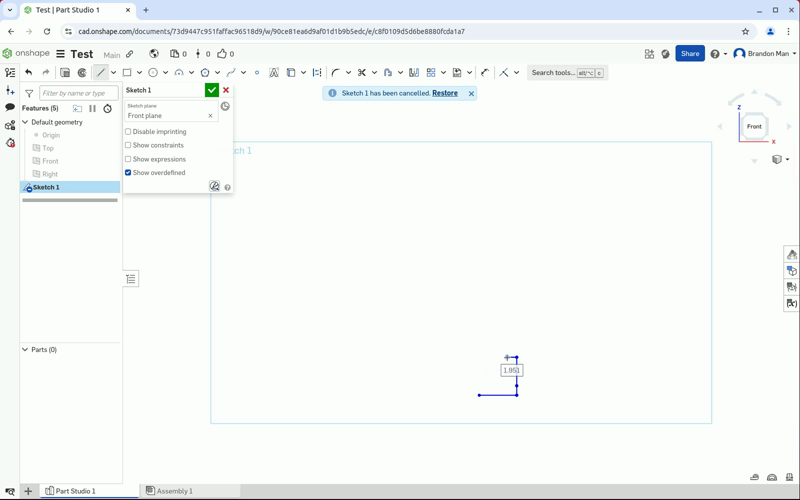
key_down(shift)
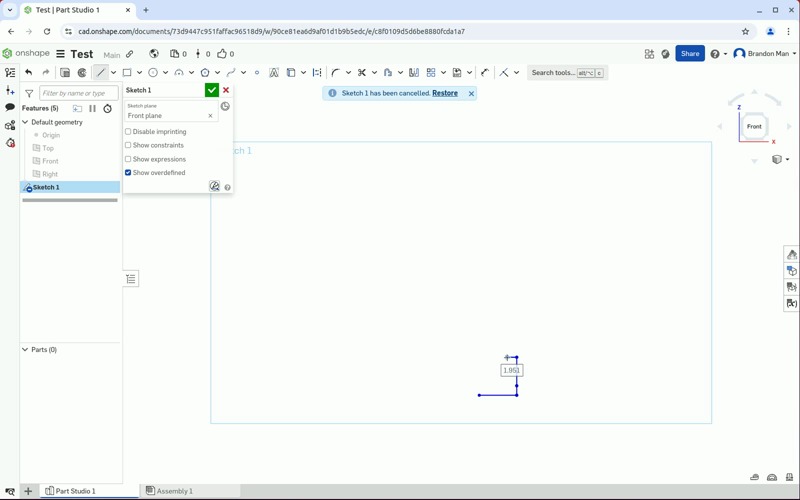
mouse_move(537, 357)
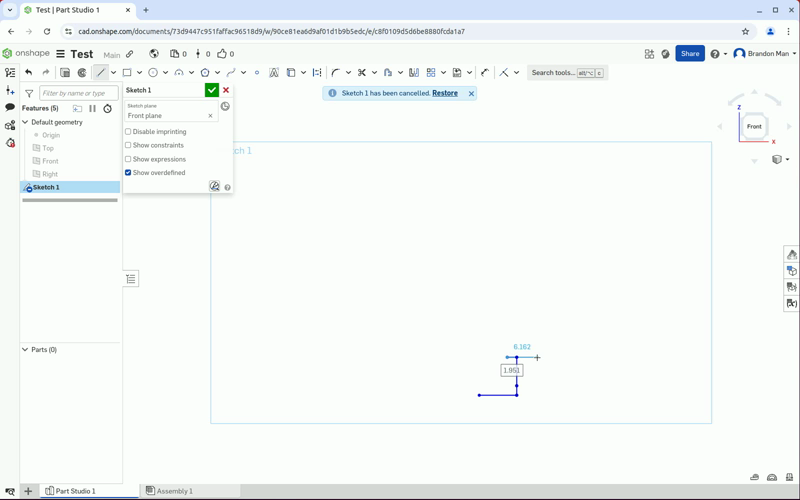
mouse_move(479, 357)
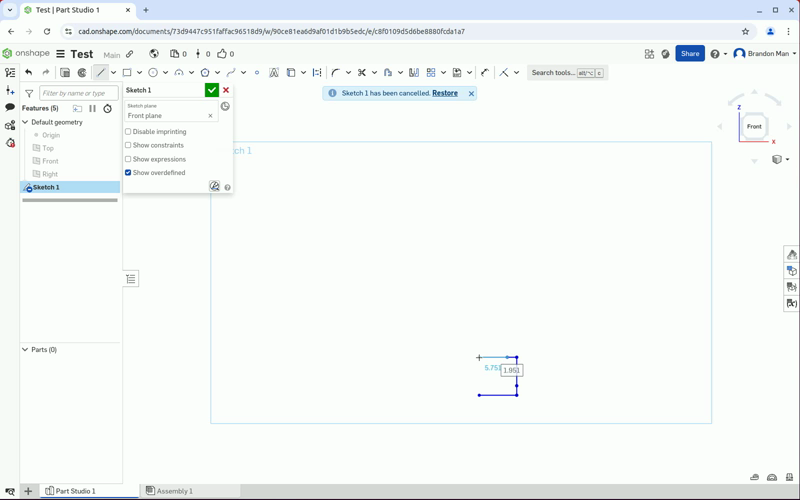
click(479, 357)
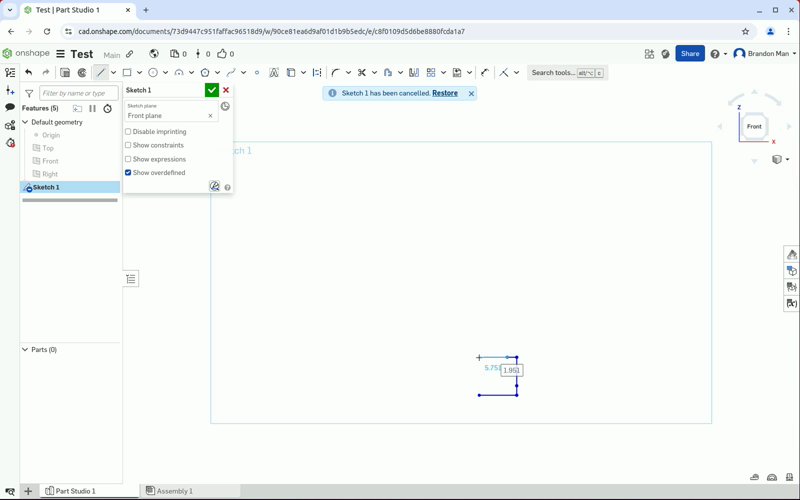
key_up(shift)
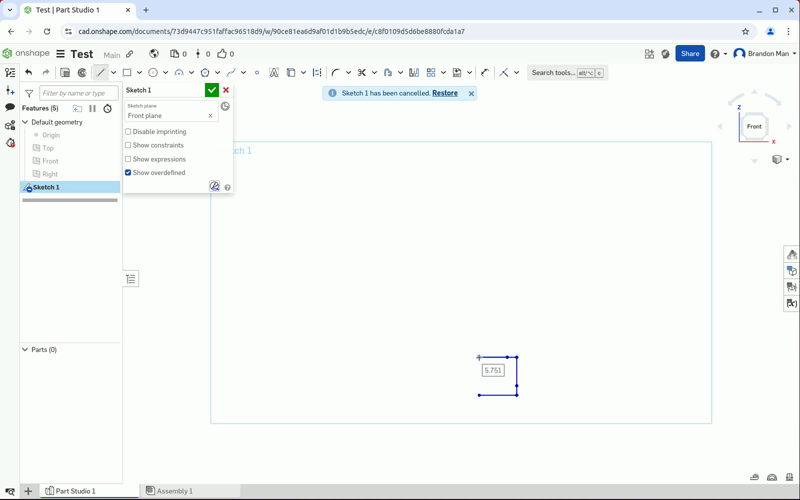
mouse_move(509, 357)
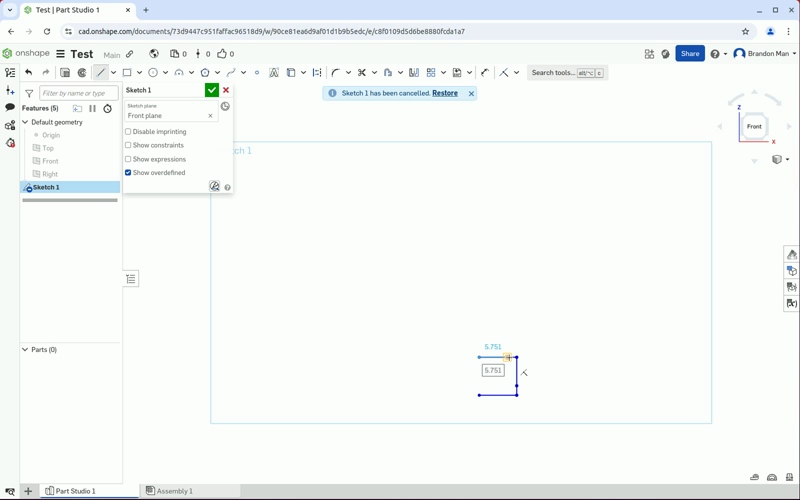
key_down(shift)
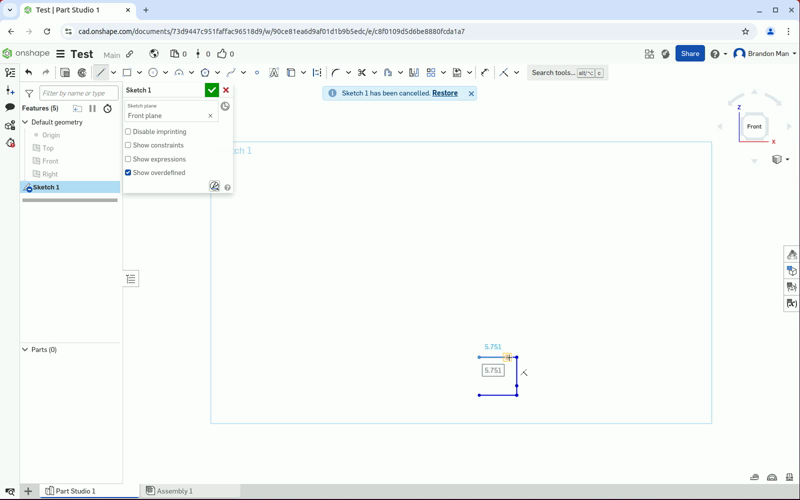
mouse_move(479, 395)
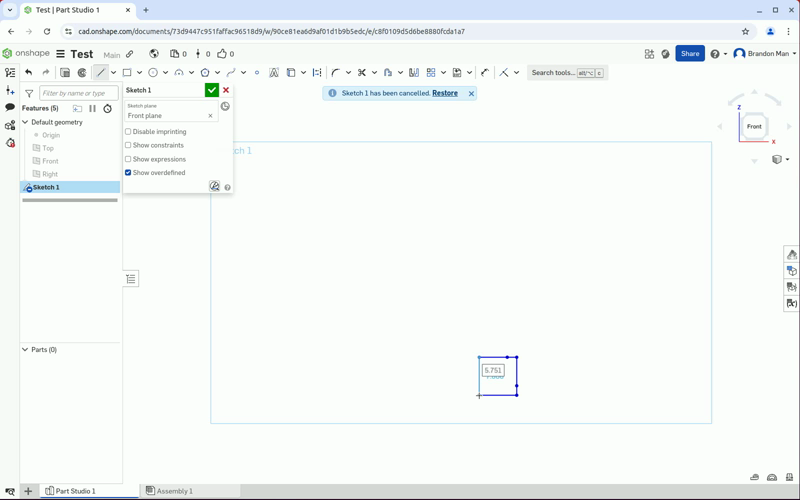
key_up(shift)
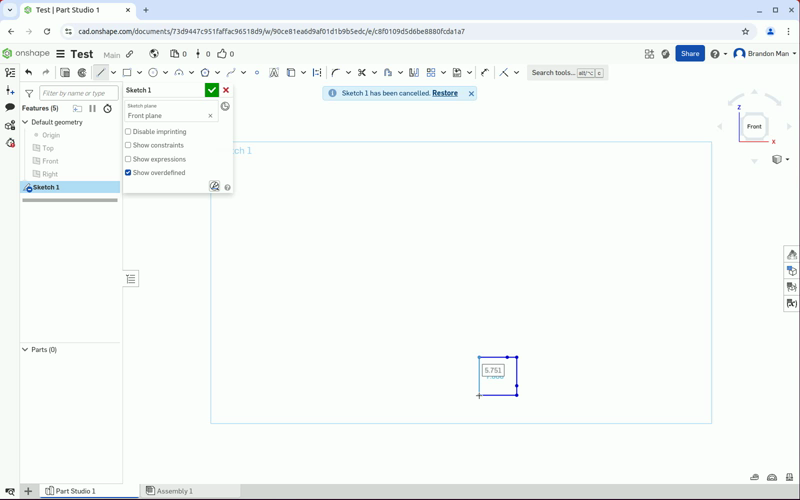
click(479, 395)
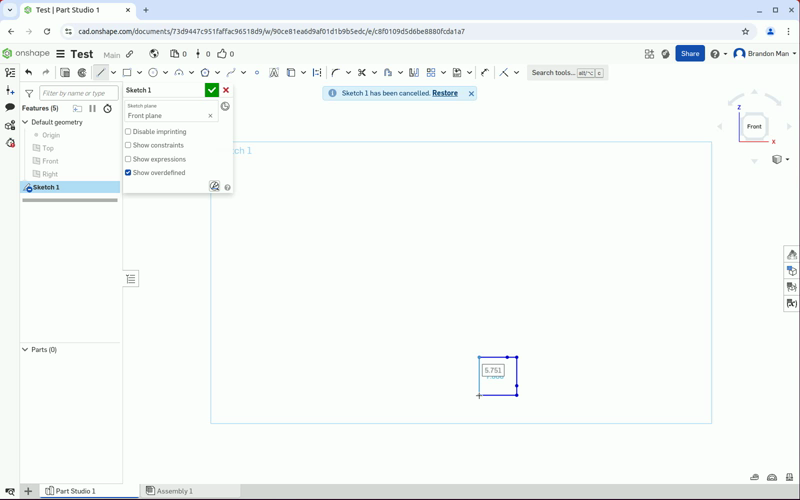
key(esc)
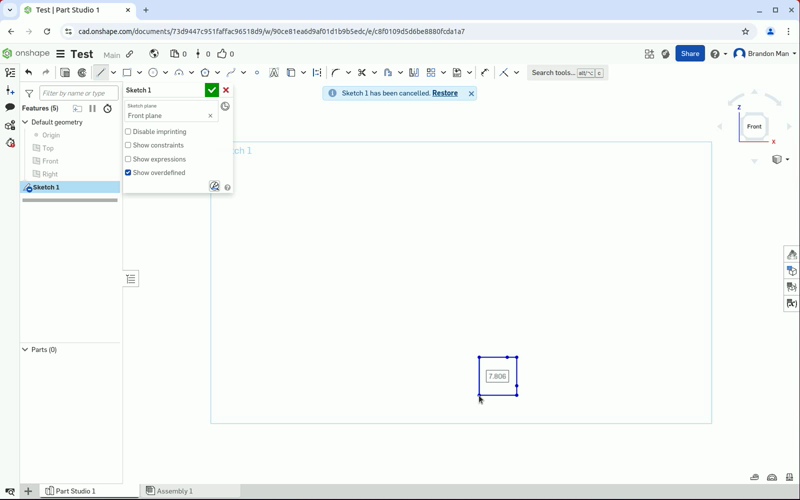
mouse_move(494, 390)
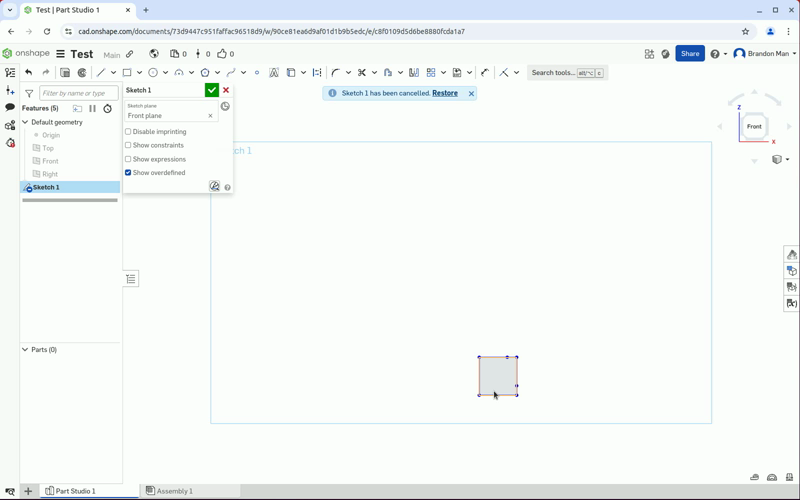
scroll(6)
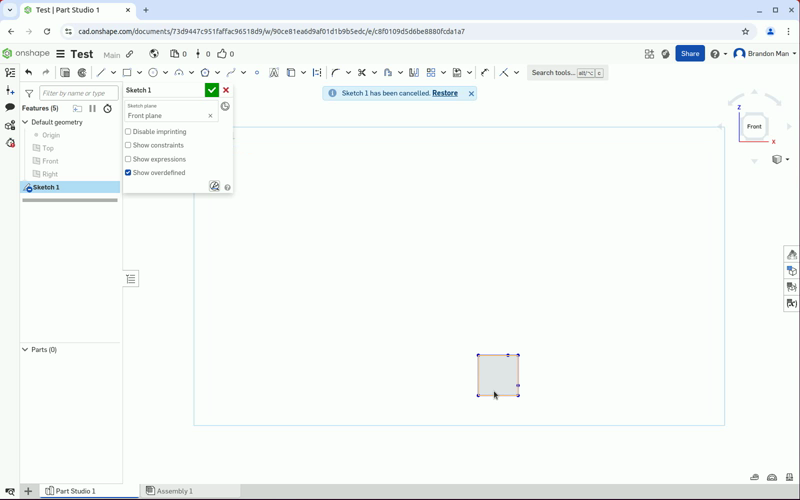
scroll(6)
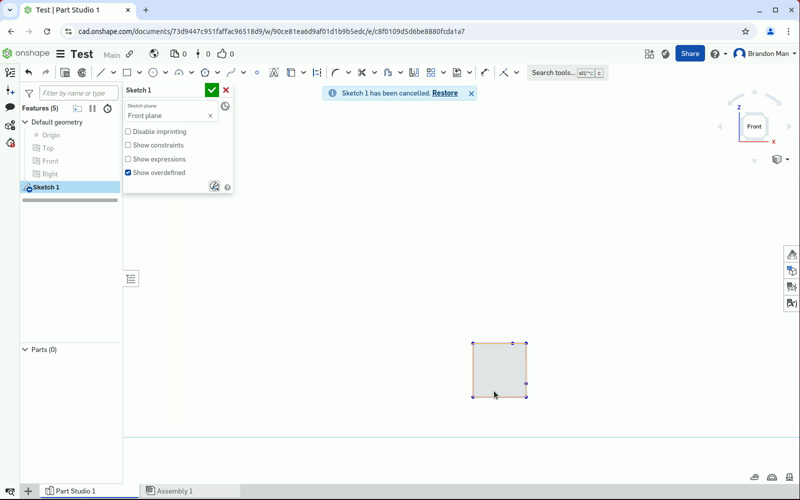
scroll(6)
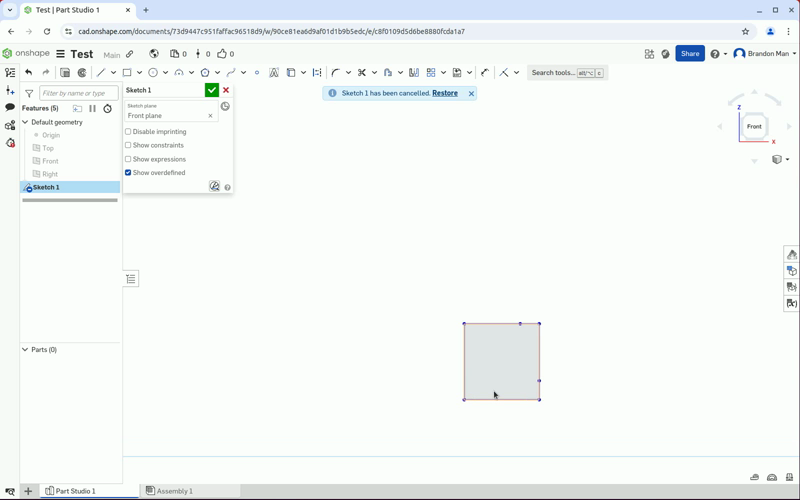
scroll(6)
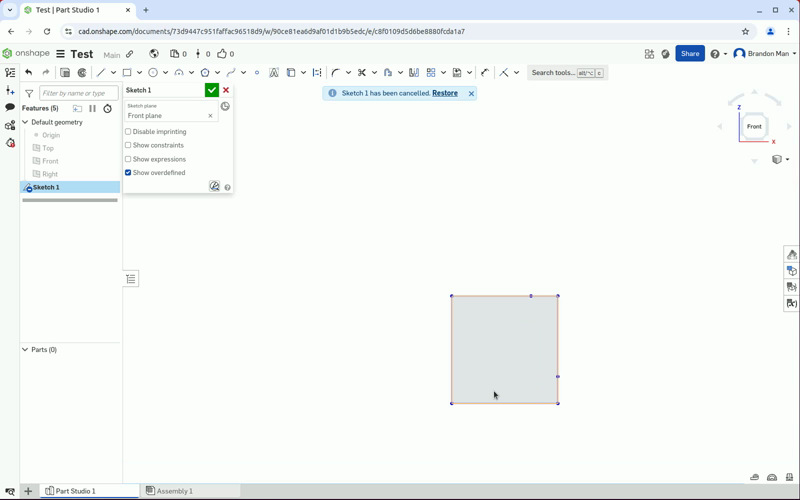
scroll(6)
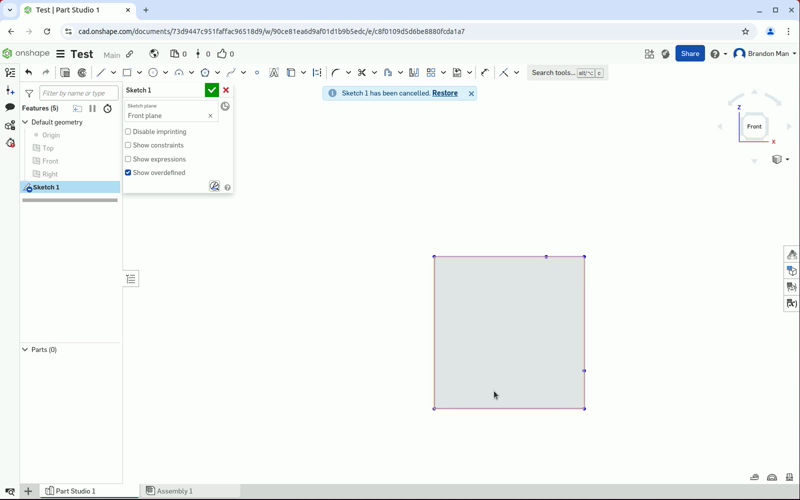
scroll(6)
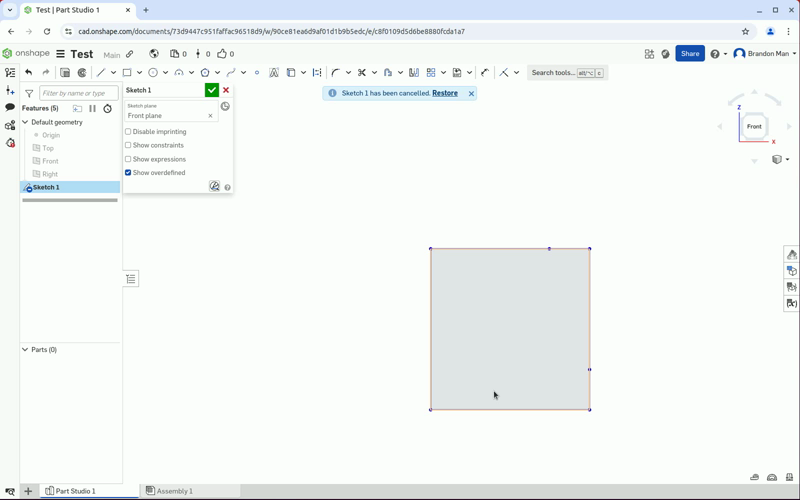
scroll(6)
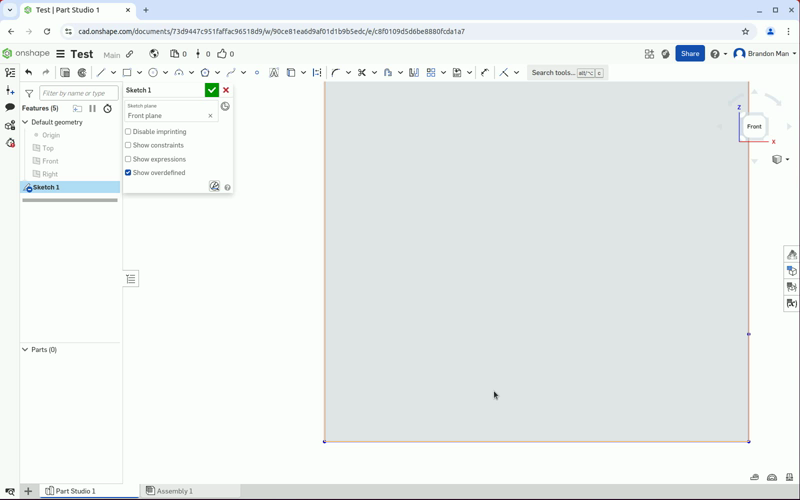
click(494, 390)
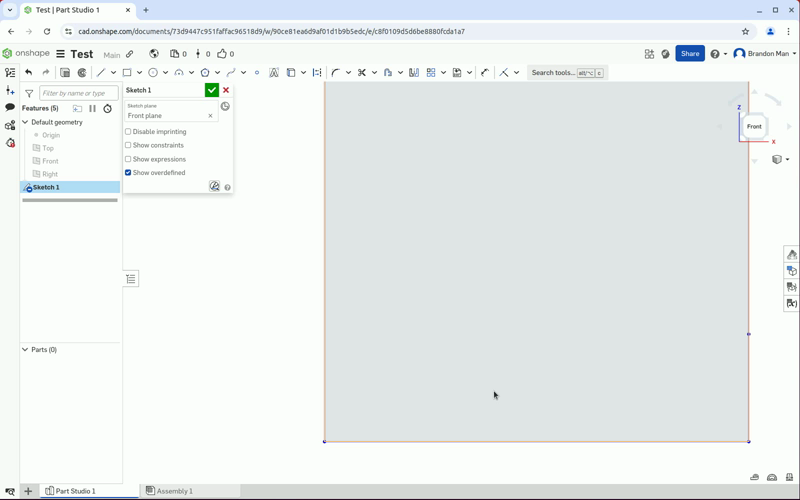
scroll(-6)
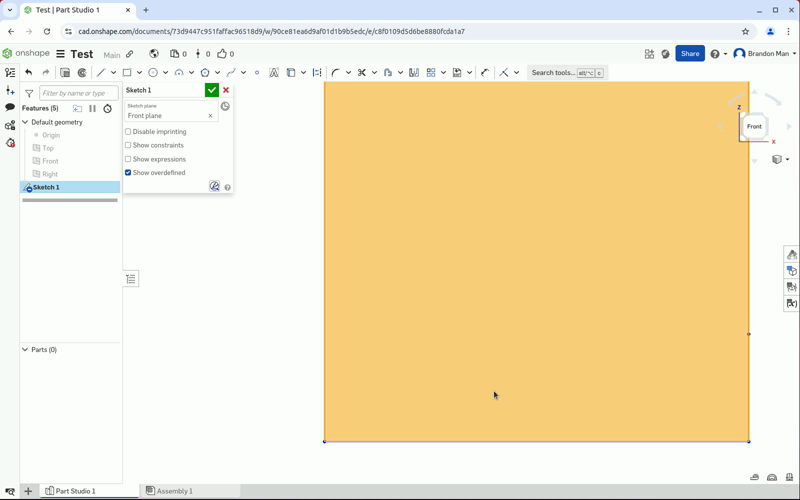
scroll(-6)
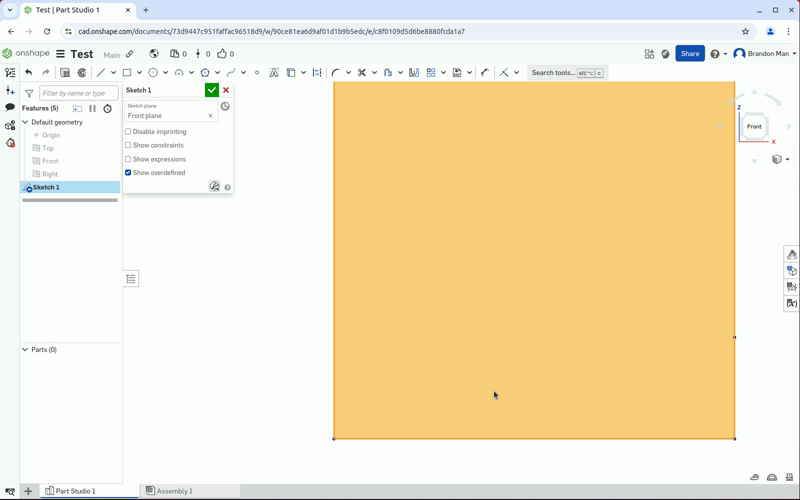
scroll(-6)
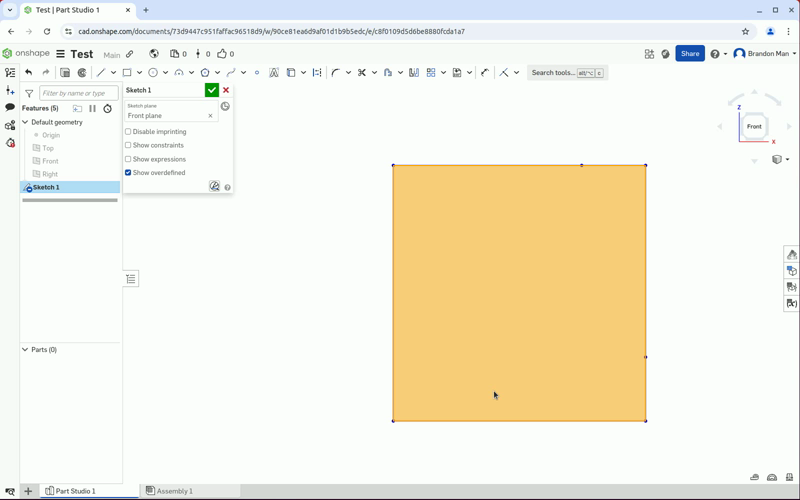
scroll(-6)
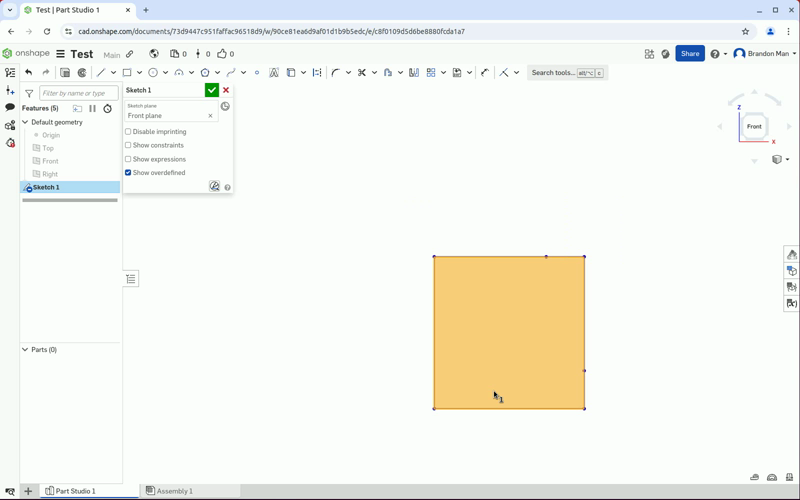
scroll(-6)
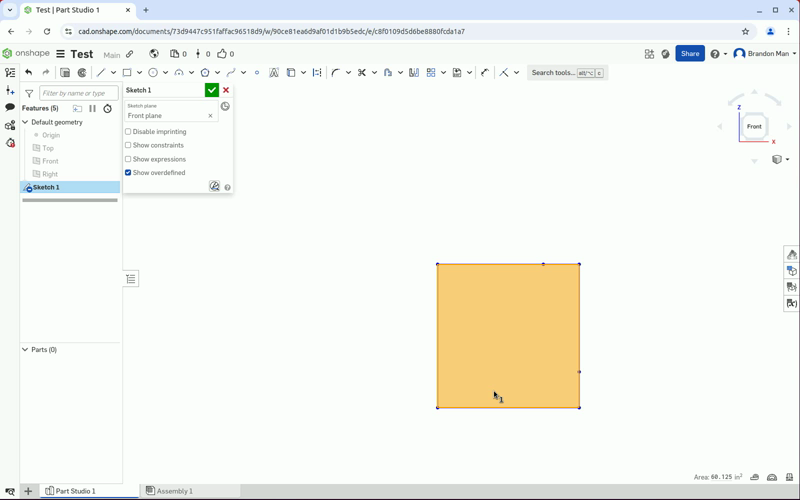
scroll(-6)
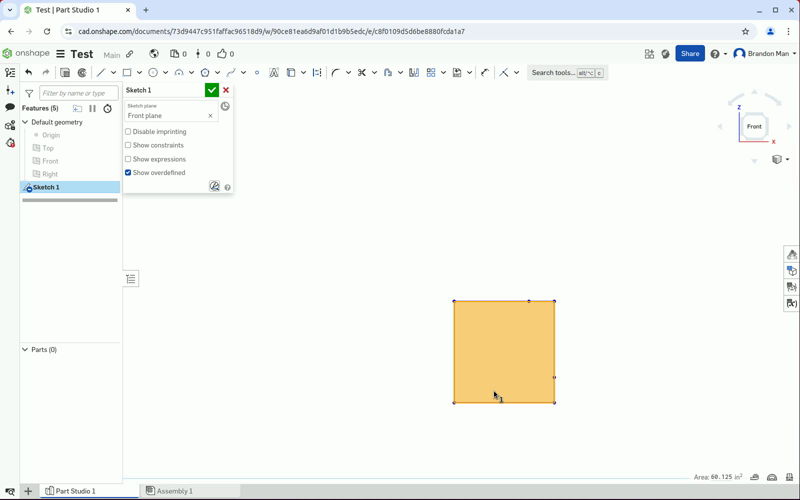
scroll(-6)
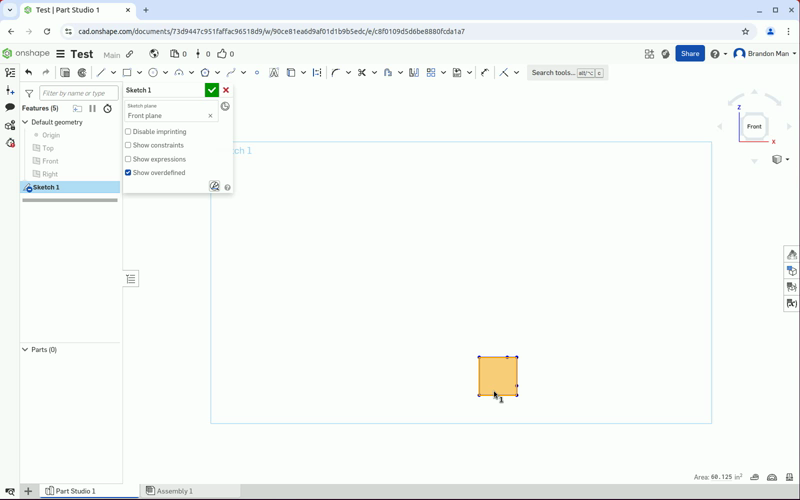
mouse_move(73, 352)
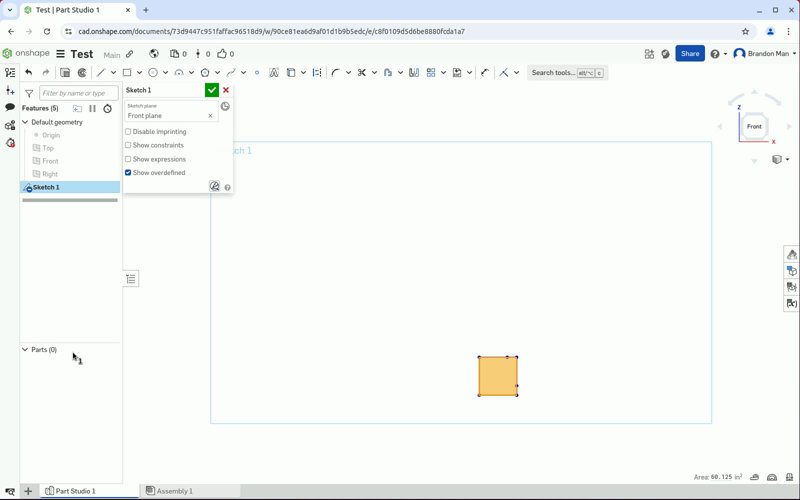
key(shift+y)
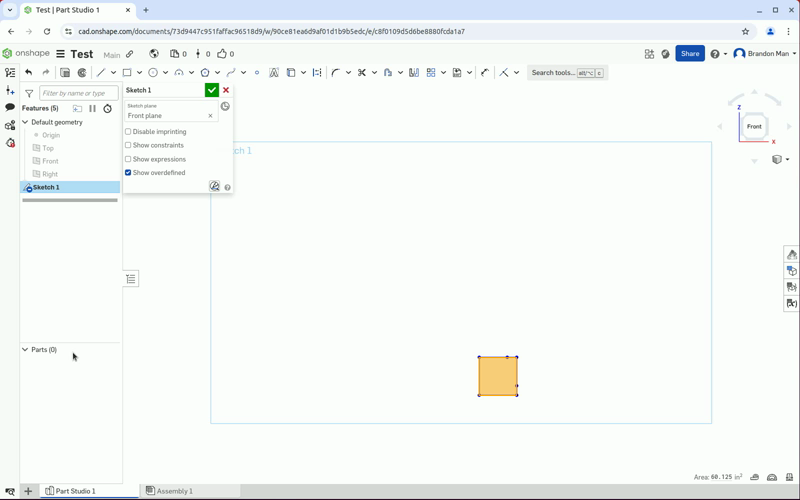
key(shift+e)
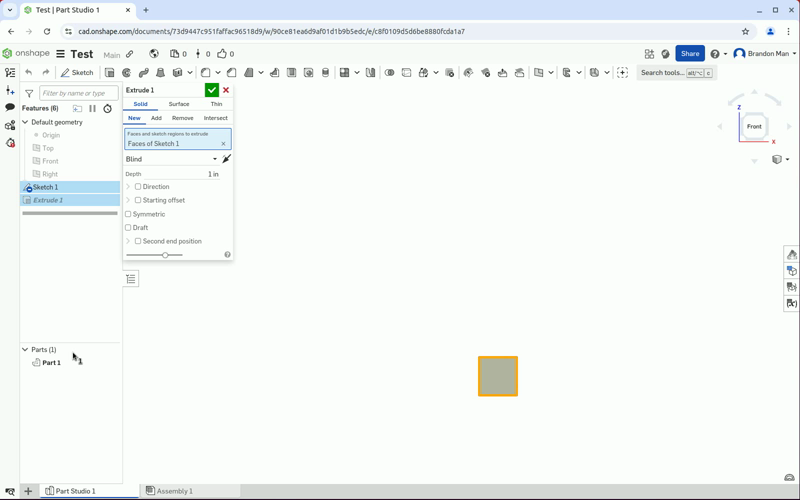
mouse_move(143, 106)
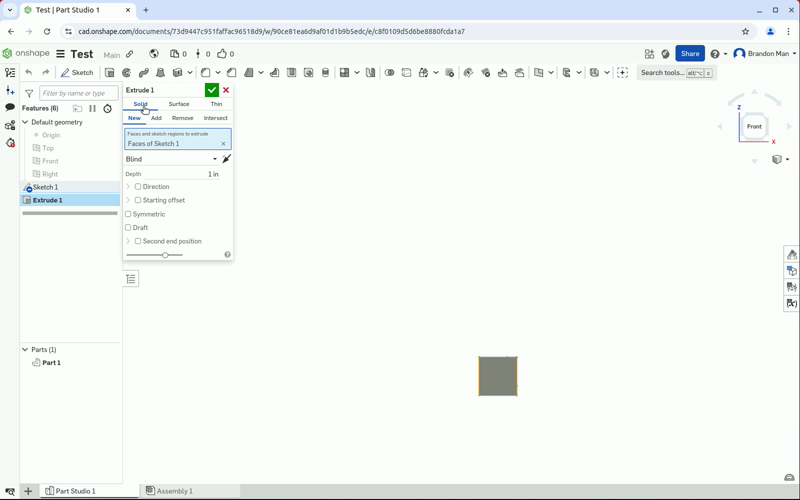
click(143, 106)
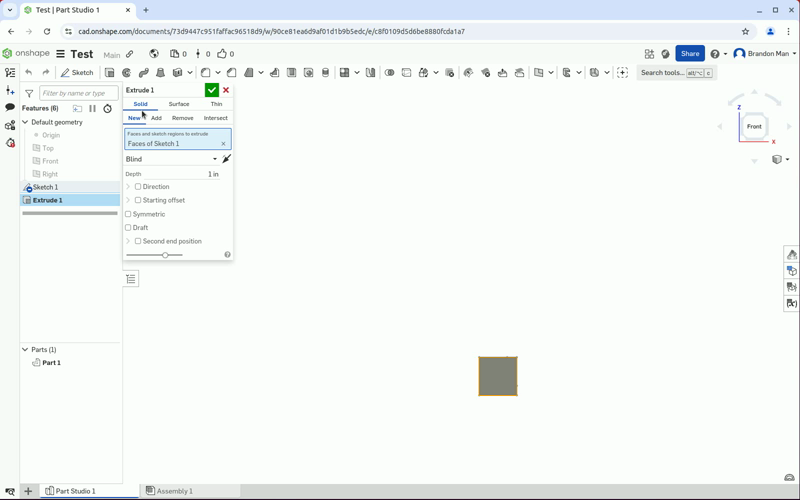
mouse_move(137, 120)
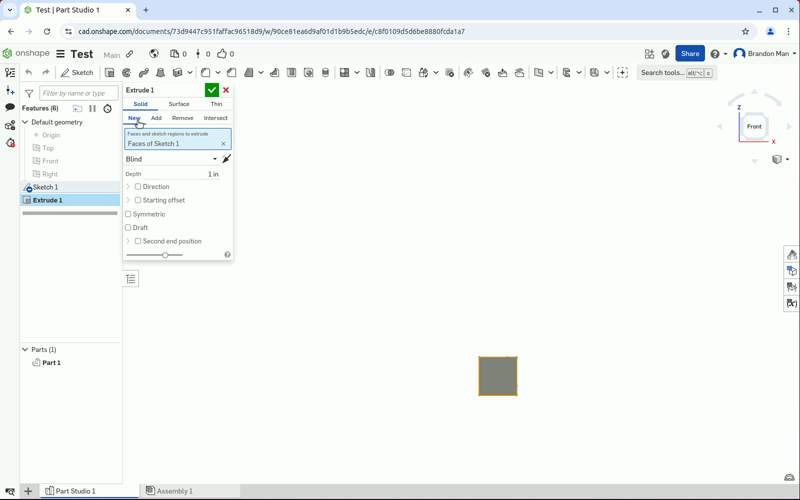
click(137, 120)
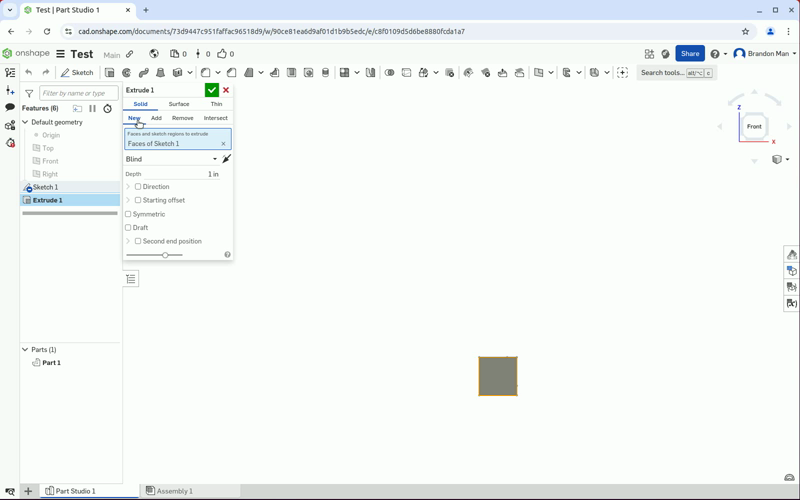
key(tab, 4)
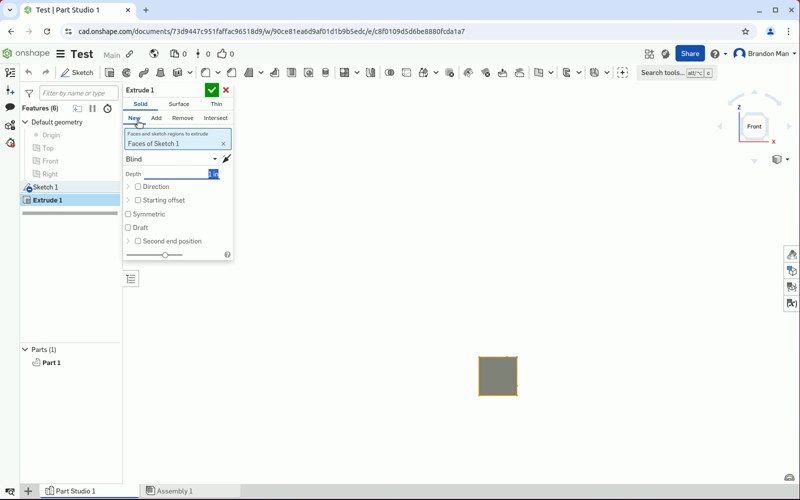
text(9.147)
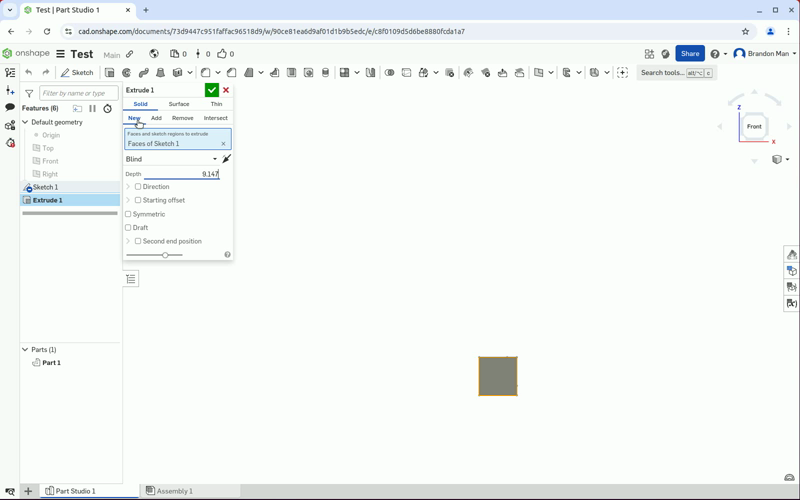
key(enter)
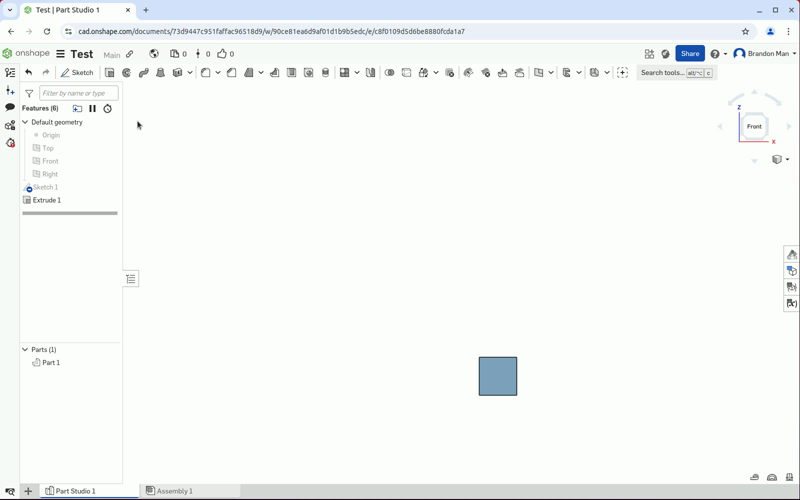
key(shift+h)
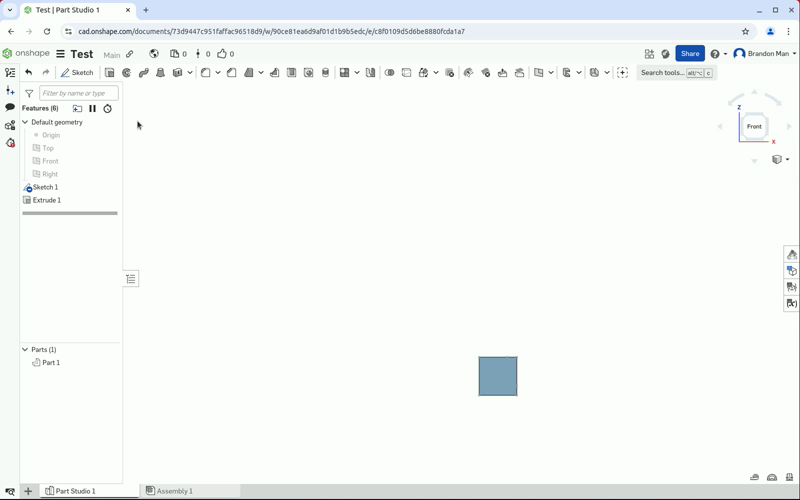
key(shift+h)
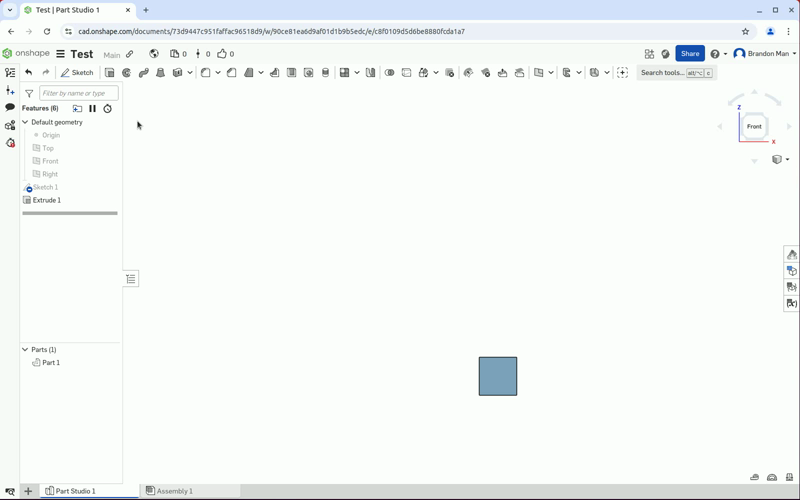
mouse_move(73, 189)
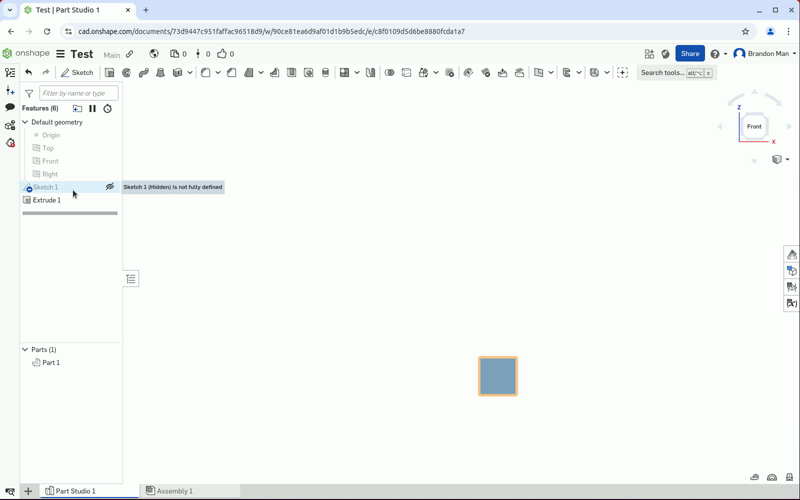
click(73, 189)
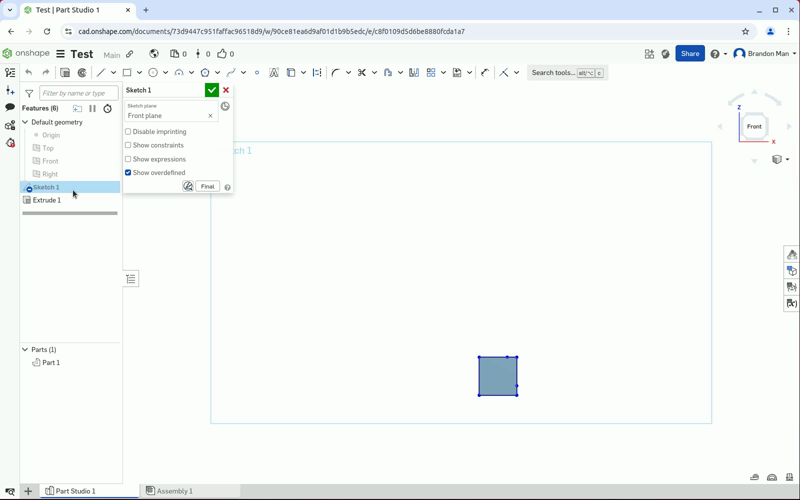
mouse_move(229, 92)
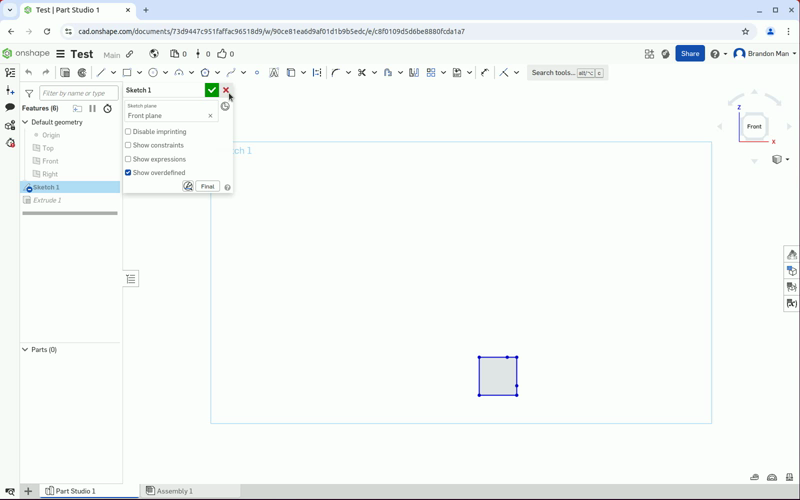
click(229, 92)
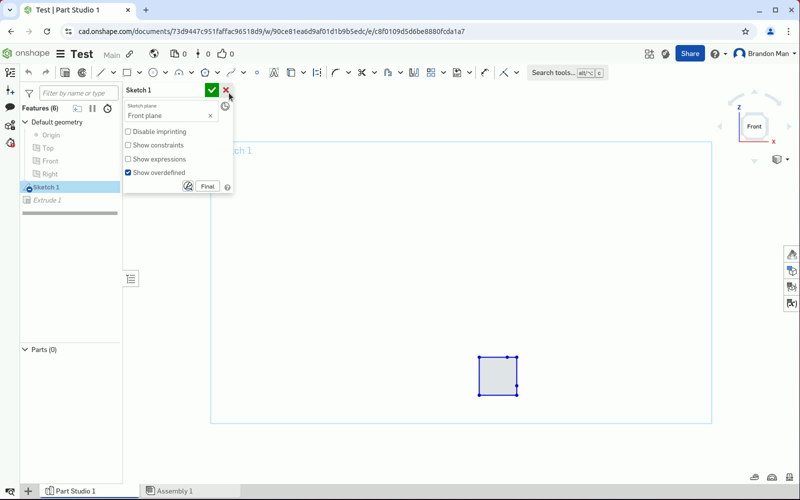
key(shift+s)
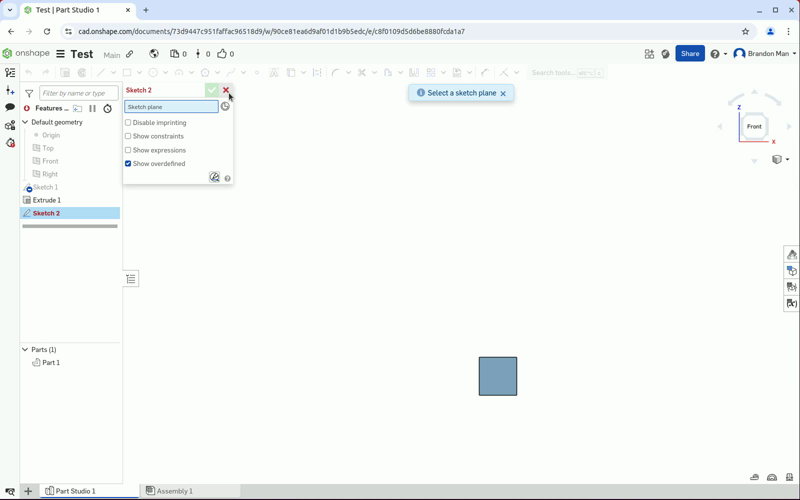
mouse_move(73, 163)
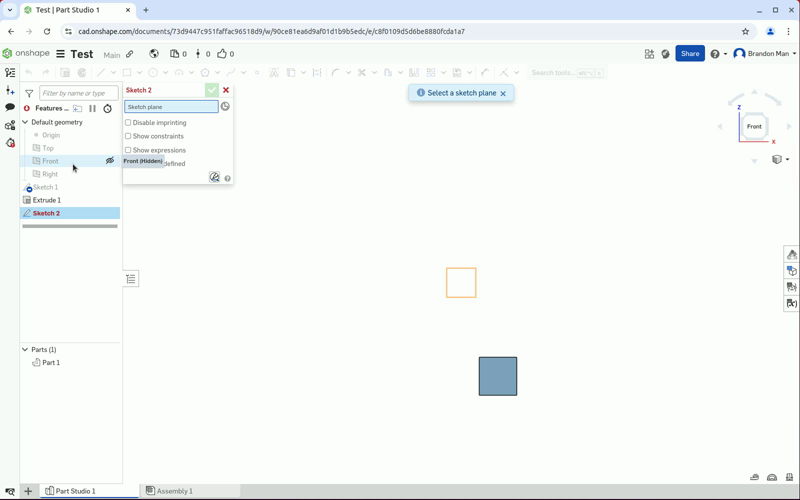
click(73, 163)
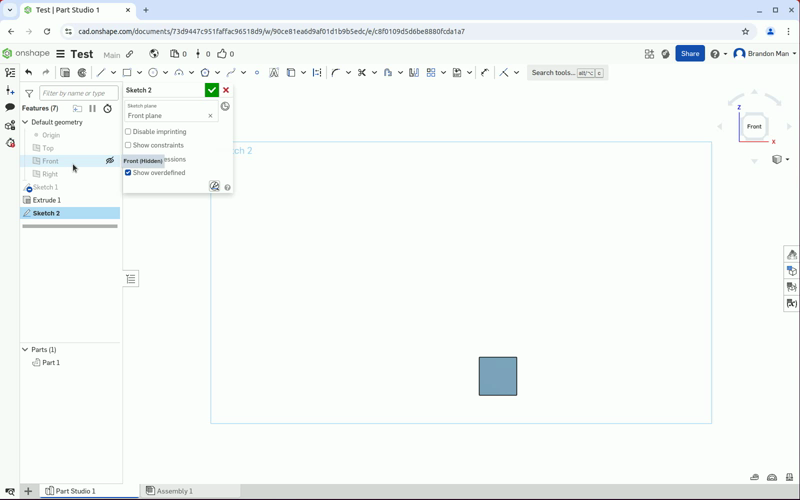
mouse_move(73, 352)
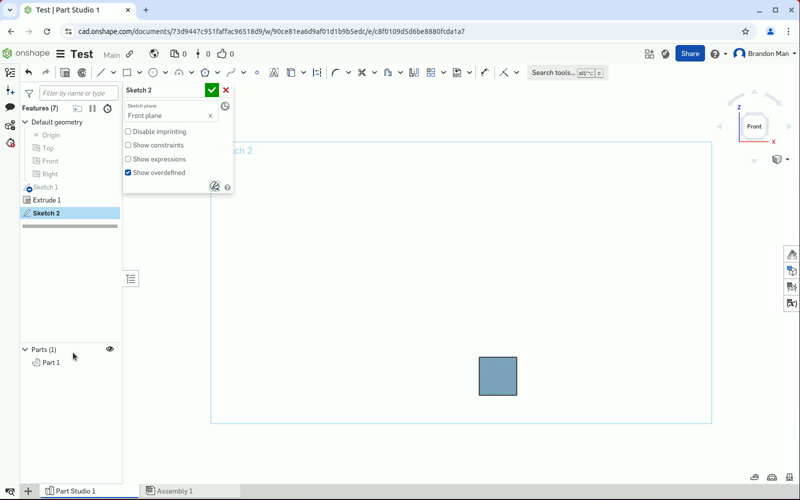
key(y)
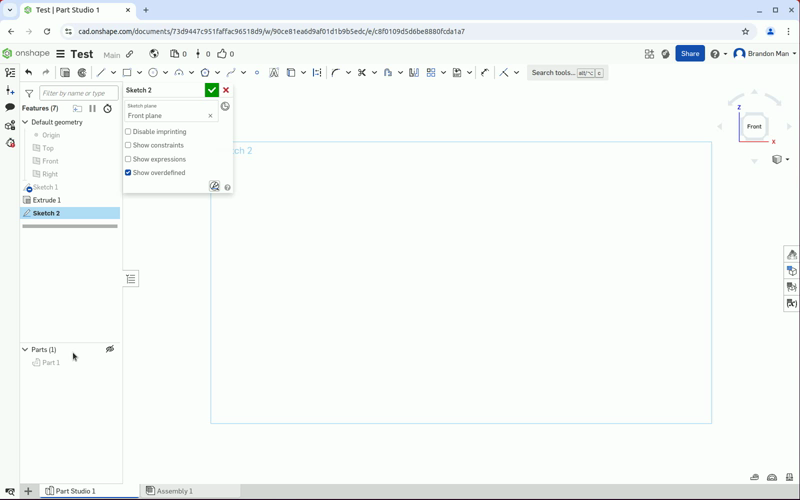
key(l)
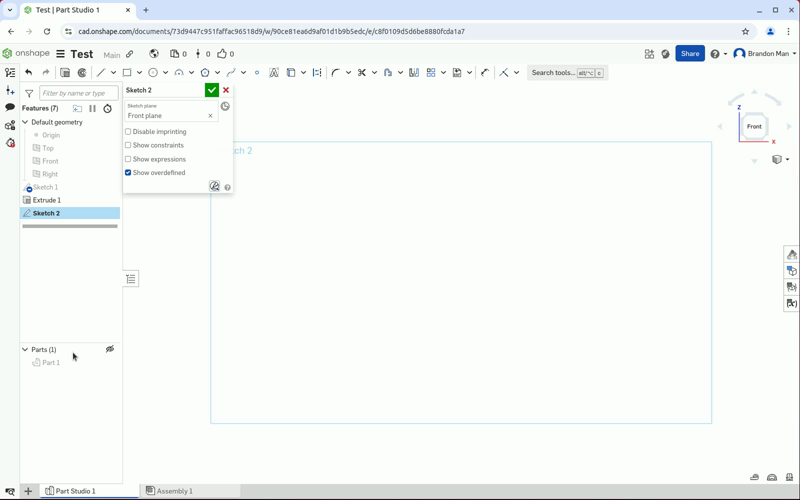
key_down(shift)
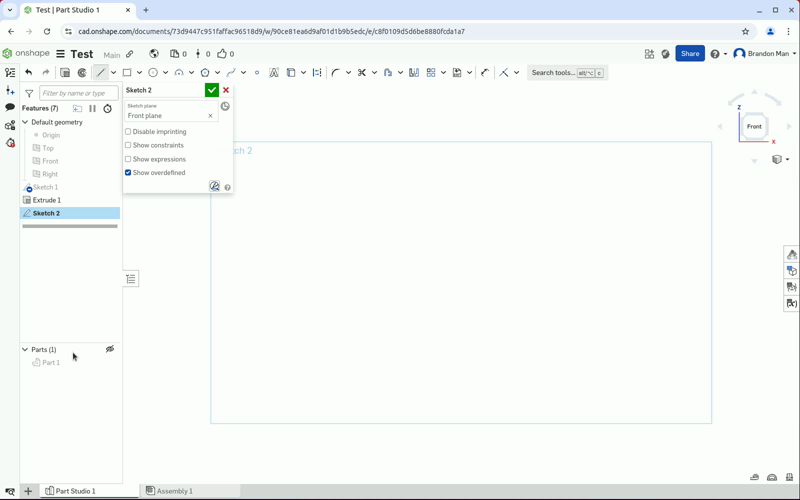
mouse_move(479, 357)
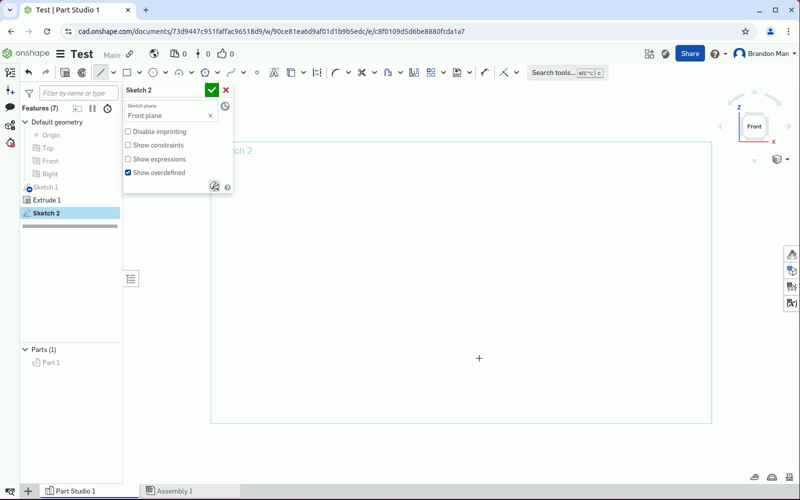
click(479, 357)
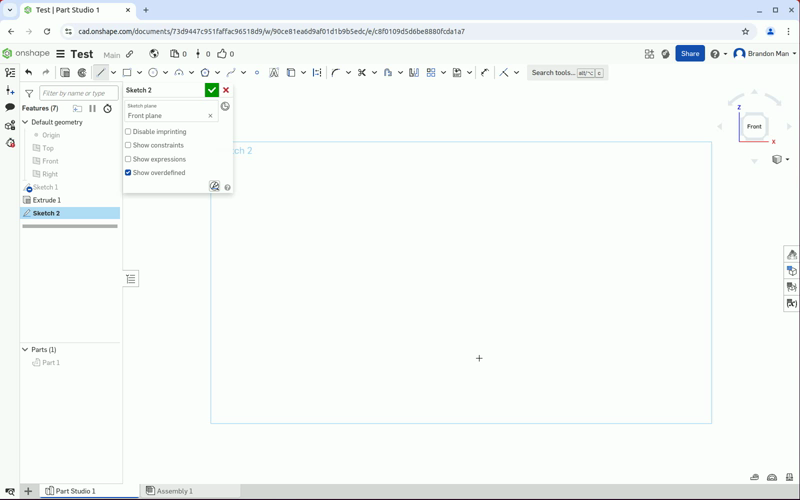
key_up(shift)
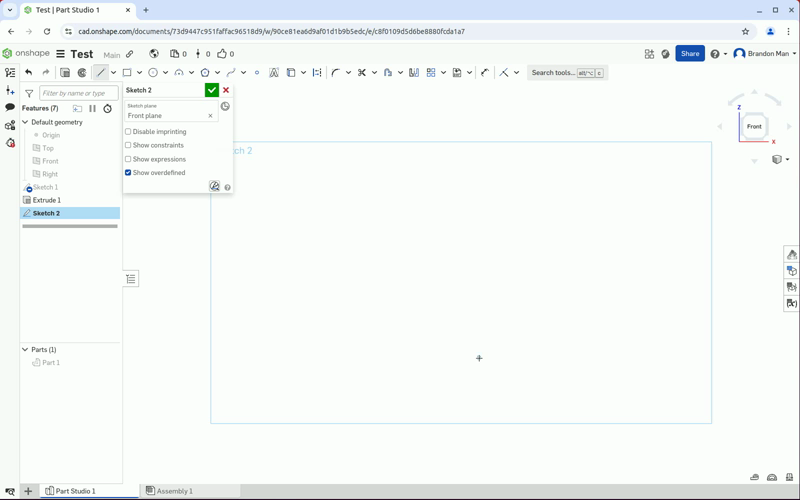
key_down(shift)
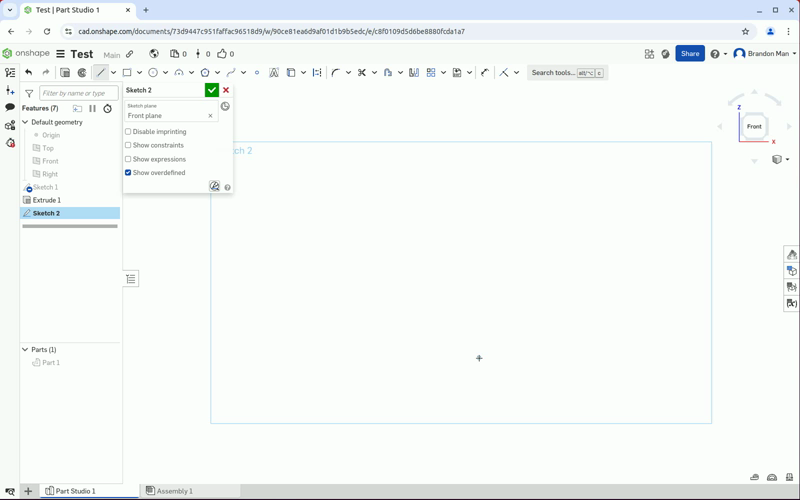
mouse_move(509, 357)
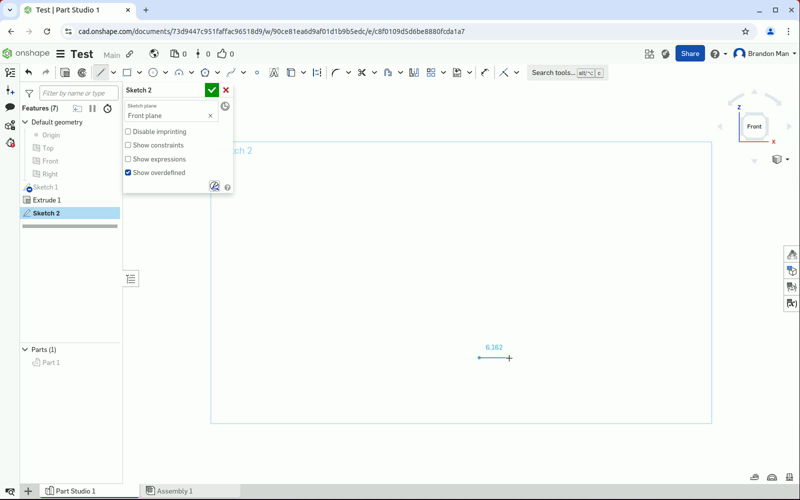
mouse_move(506, 357)
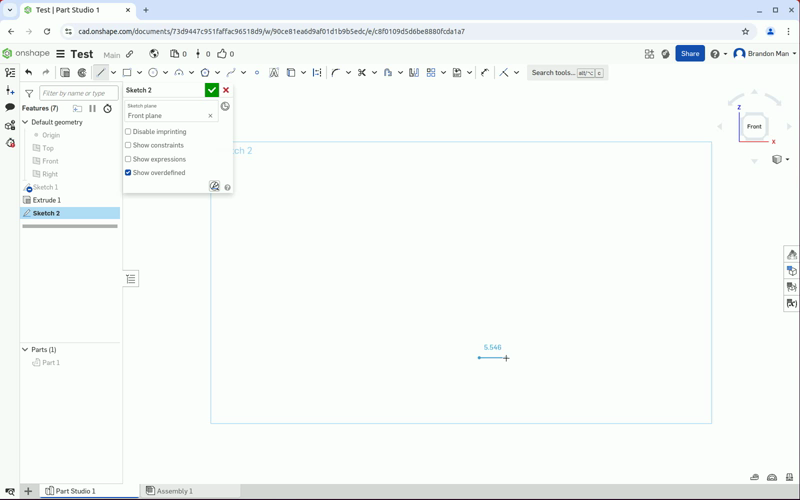
click(506, 357)
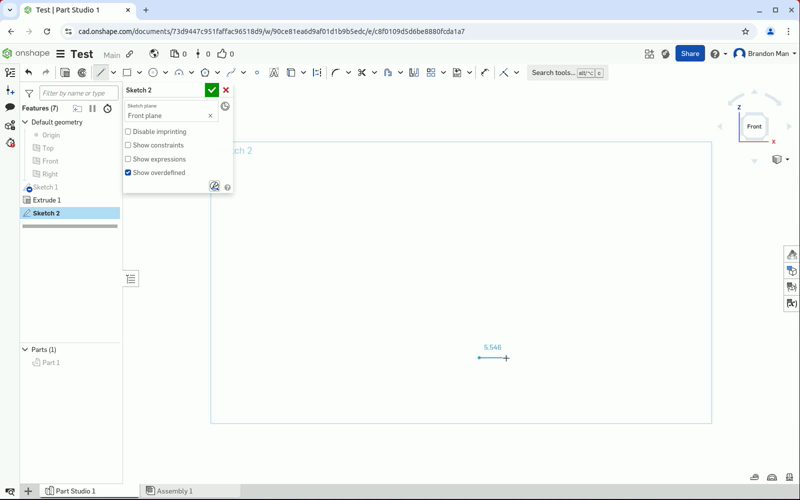
key_up(shift)
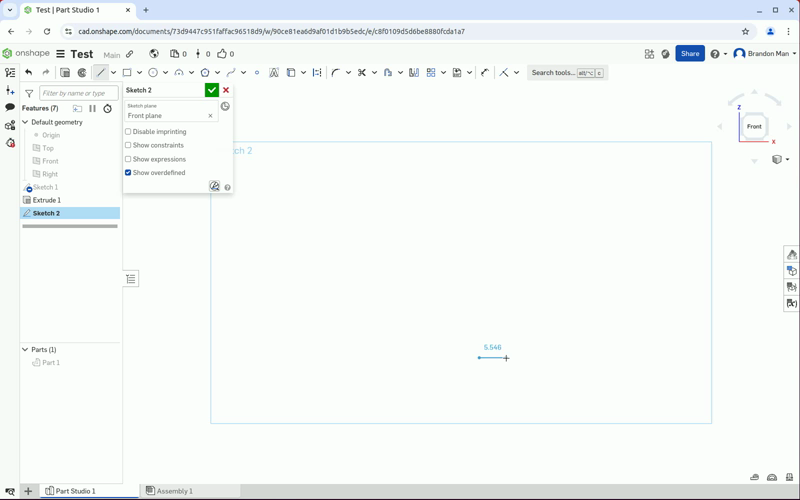
key_down(shift)
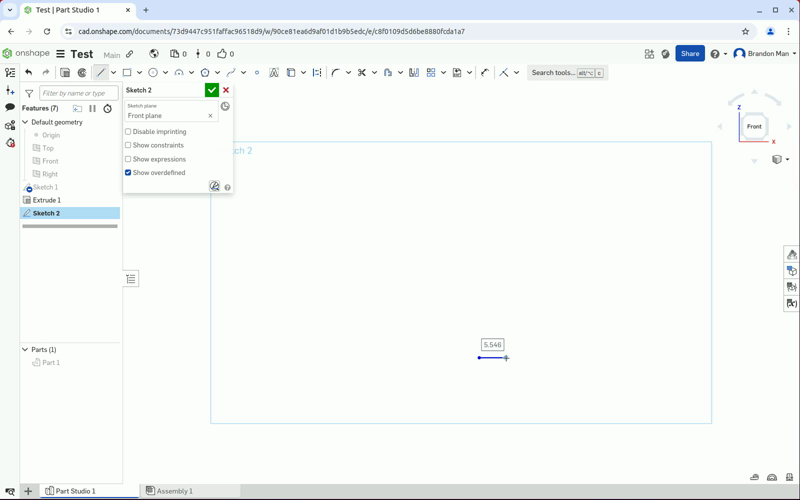
mouse_move(536, 357)
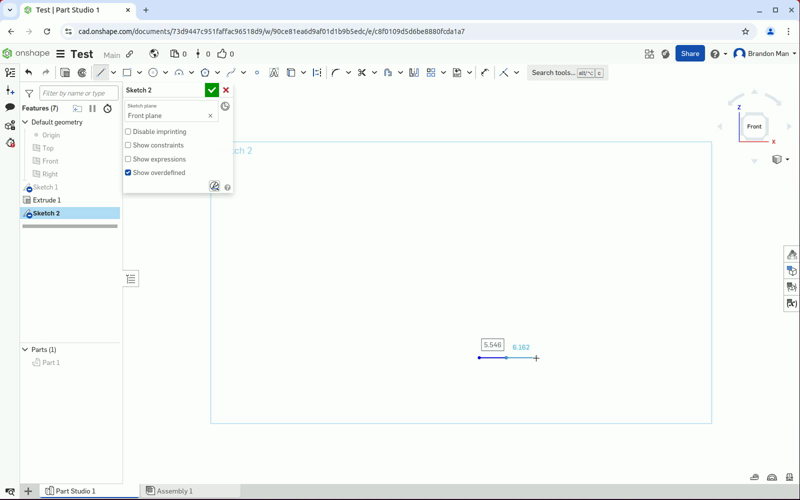
mouse_move(506, 324)
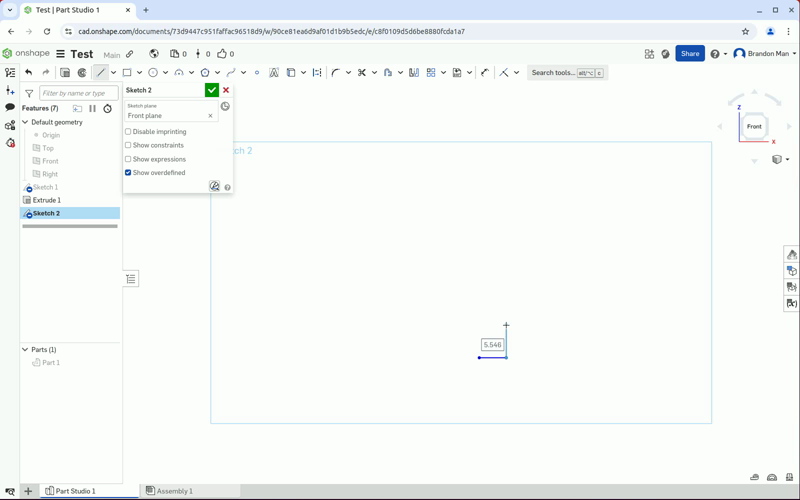
click(506, 324)
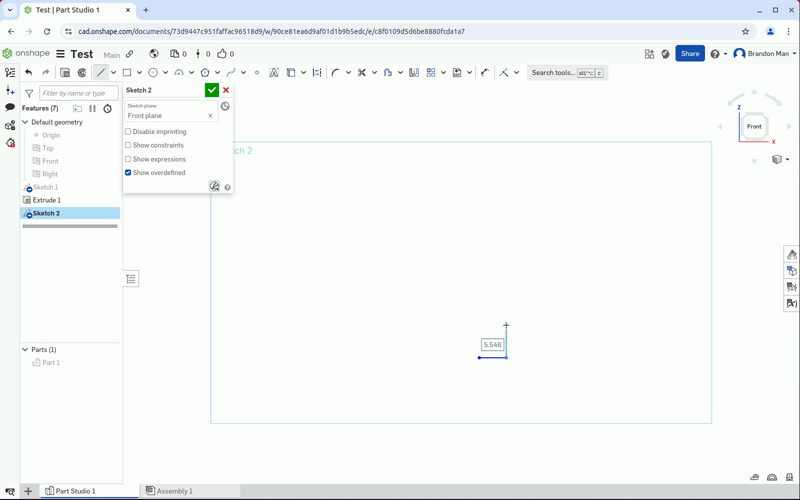
key_up(shift)
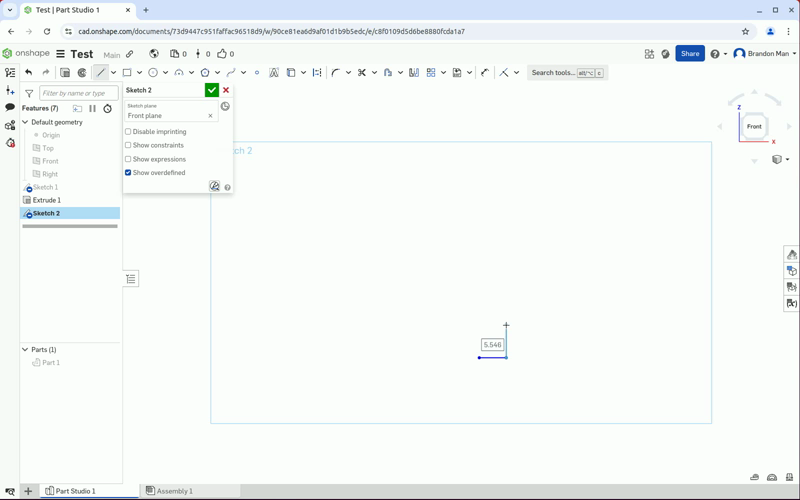
key_down(shift)
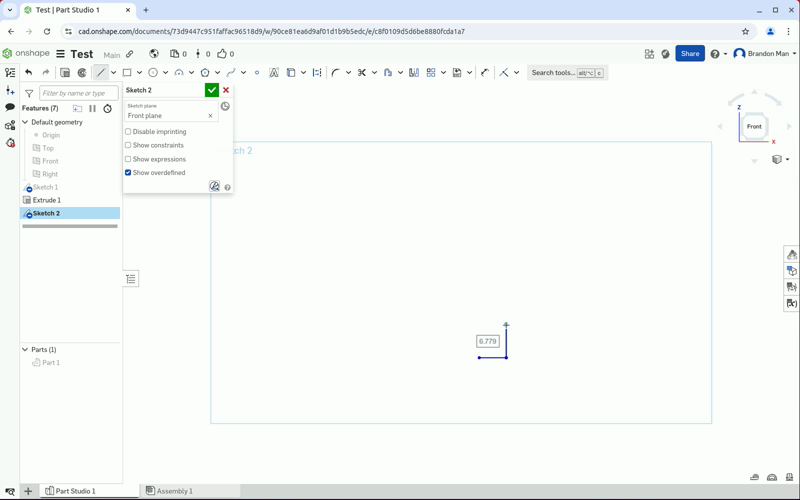
mouse_move(536, 324)
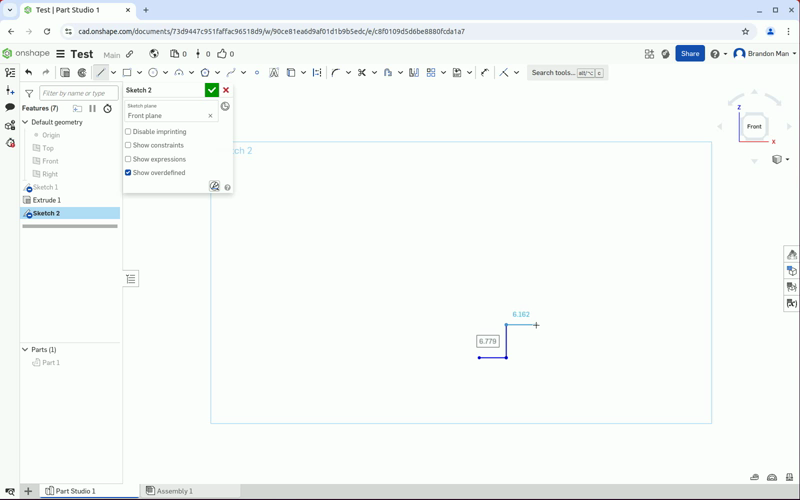
mouse_move(517, 324)
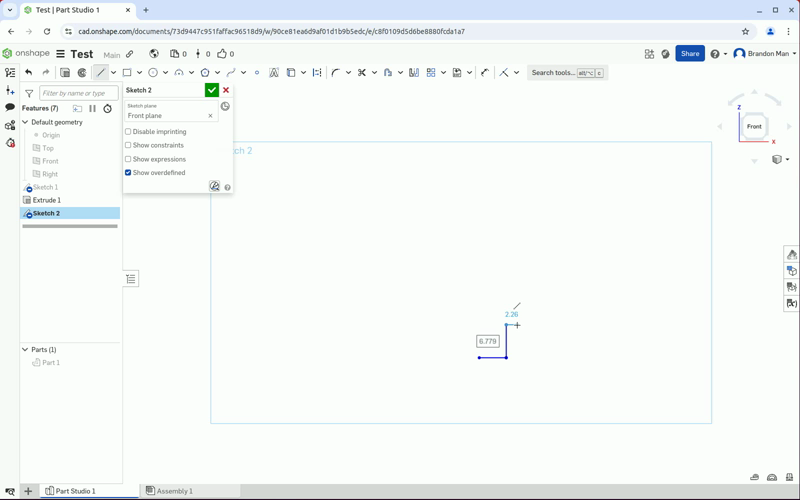
click(517, 324)
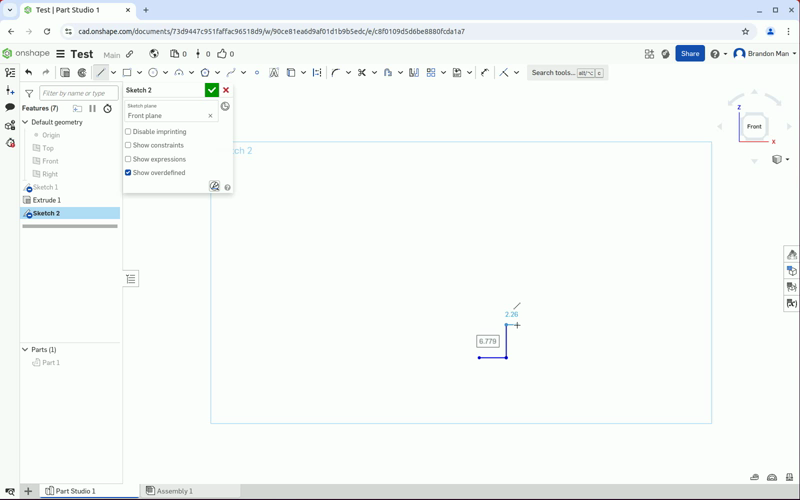
key_up(shift)
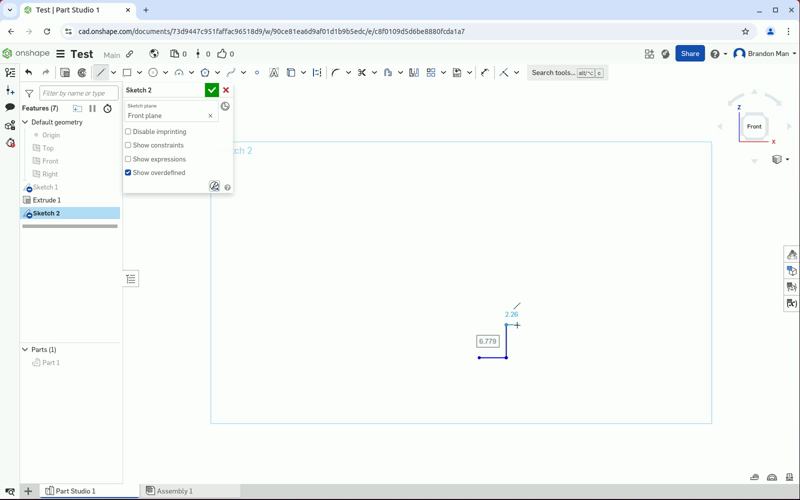
key_down(shift)
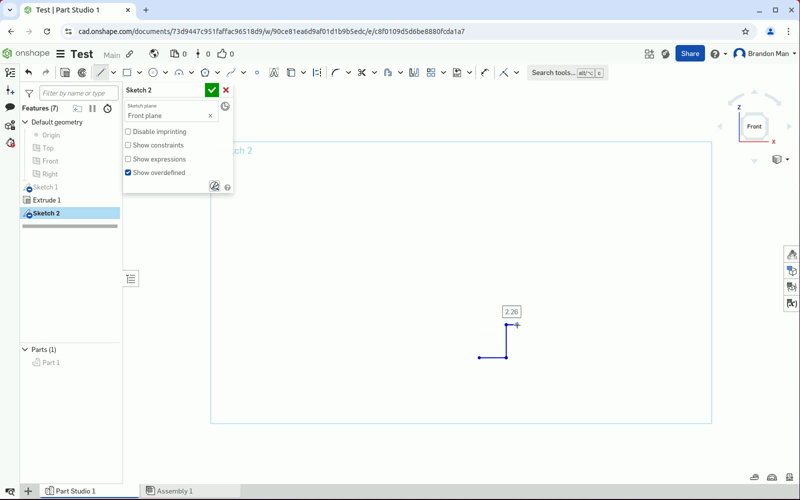
mouse_move(547, 324)
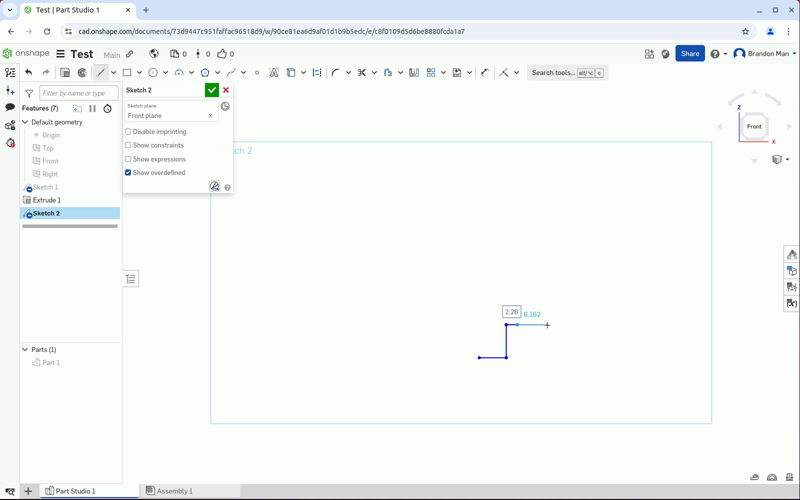
mouse_move(517, 312)
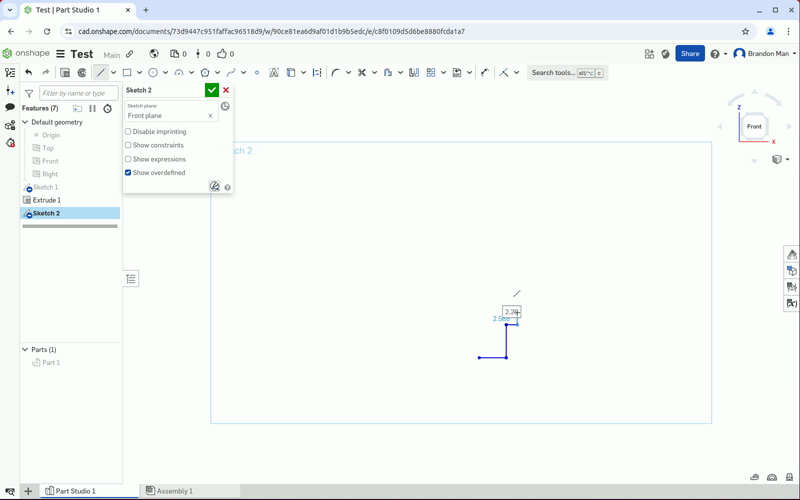
click(517, 312)
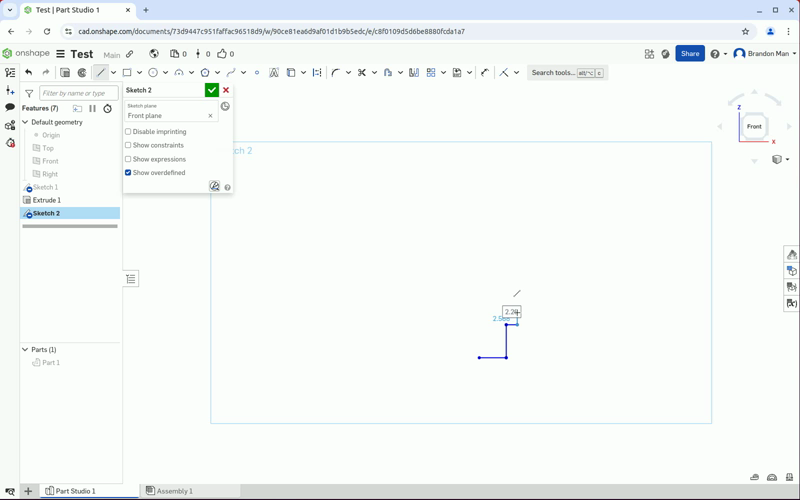
key_up(shift)
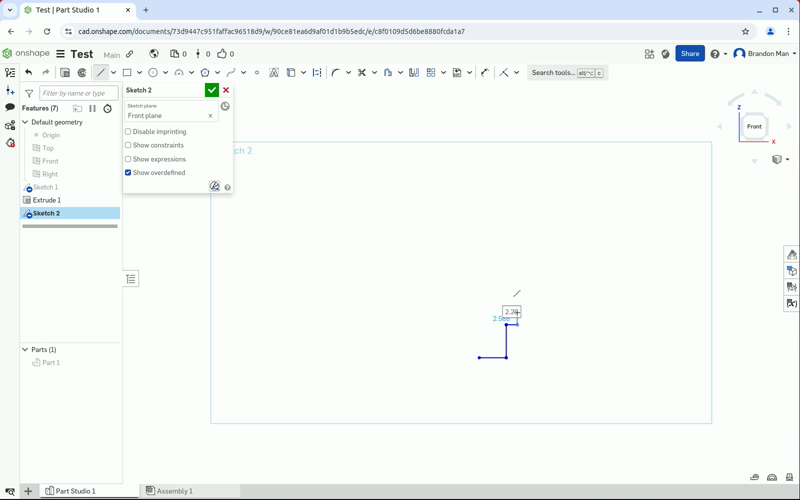
key_down(shift)
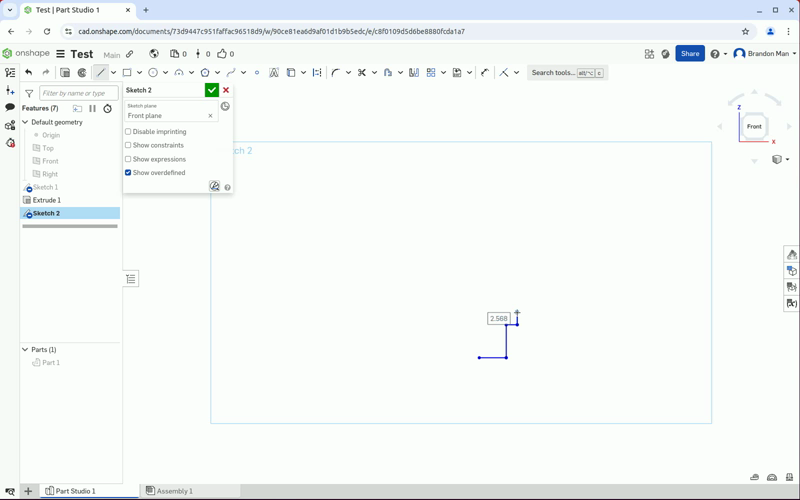
mouse_move(547, 312)
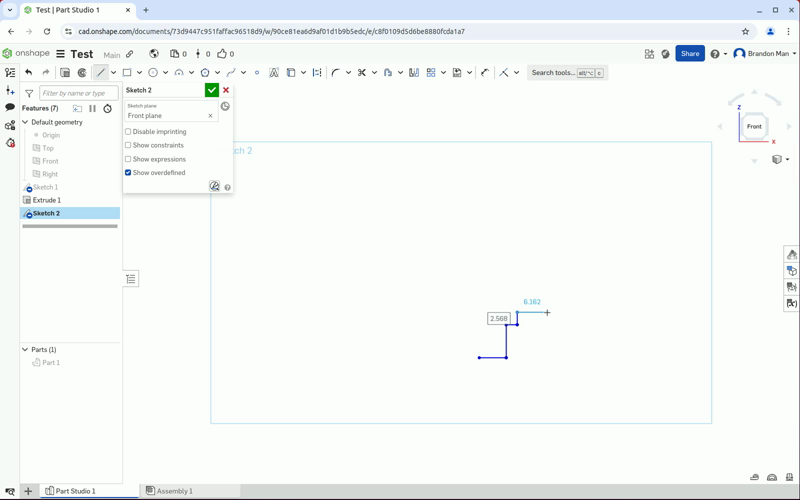
mouse_move(506, 312)
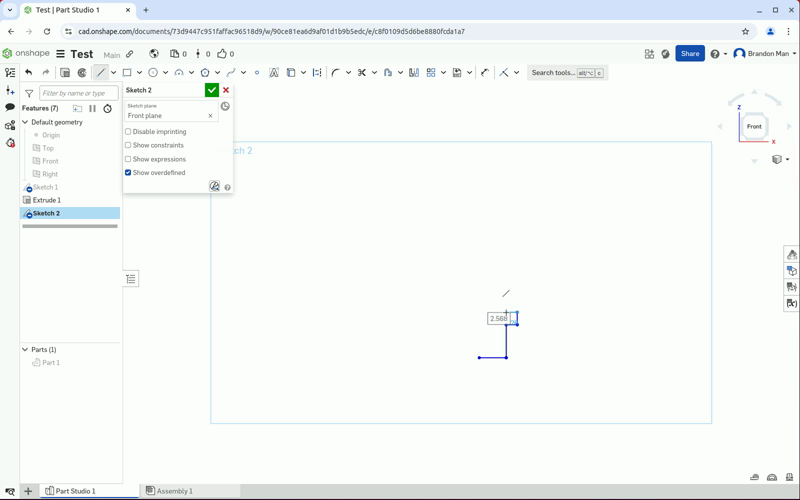
click(506, 312)
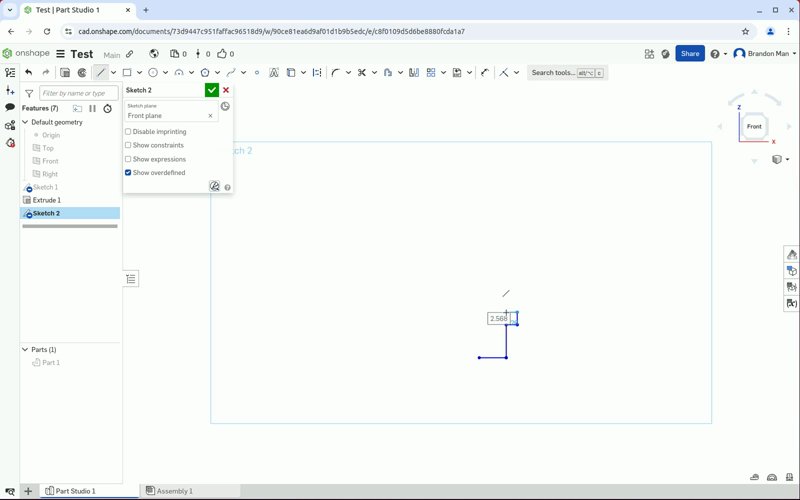
key_up(shift)
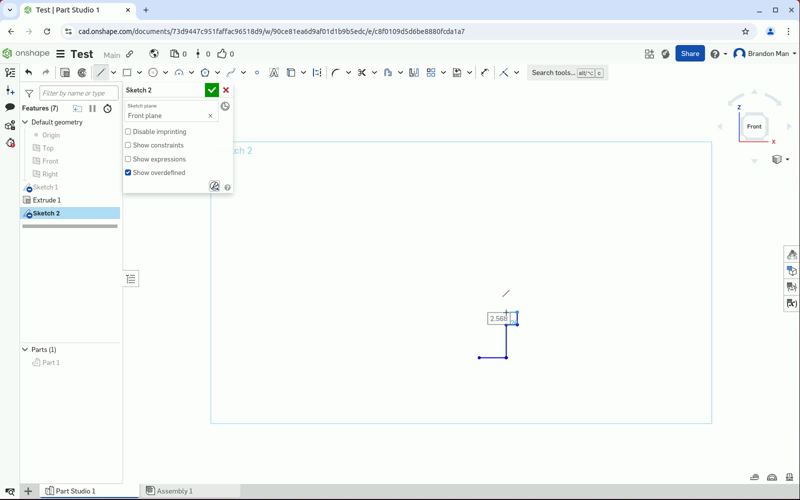
key_down(shift)
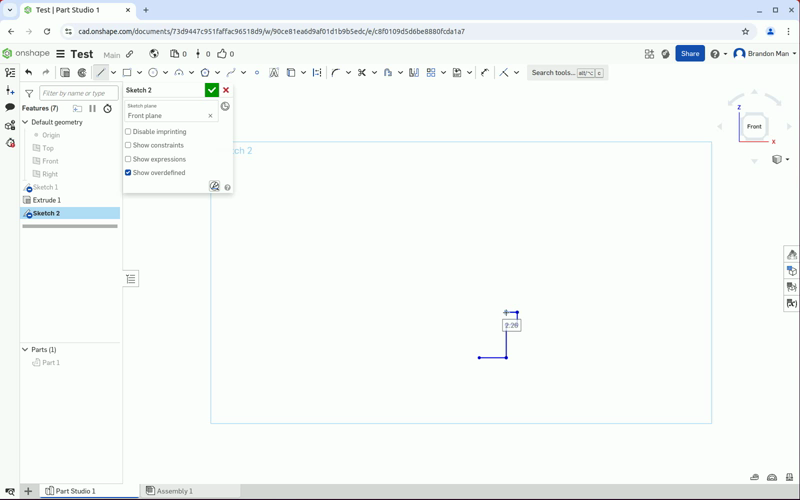
mouse_move(536, 312)
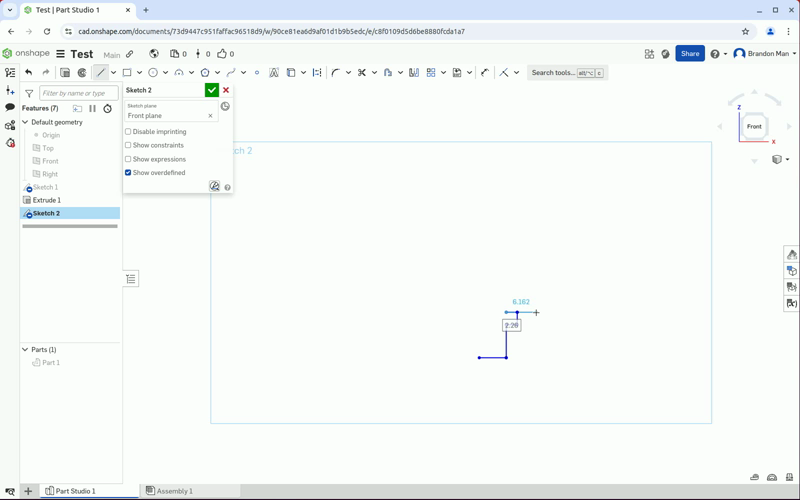
mouse_move(506, 304)
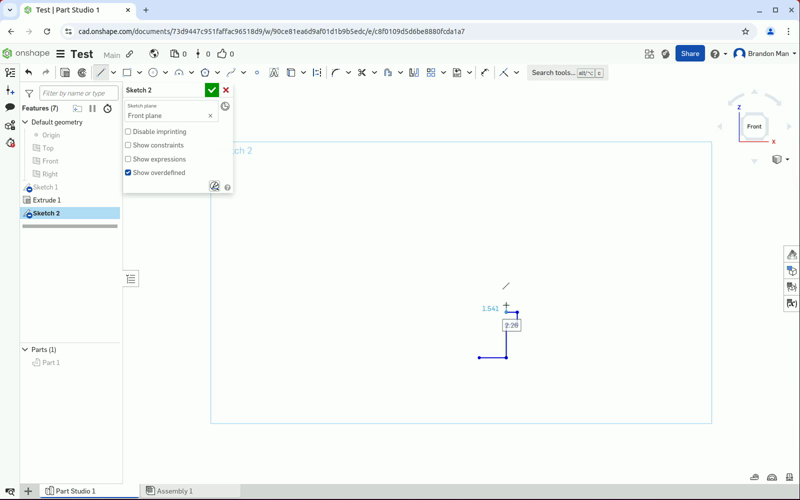
scroll(6)
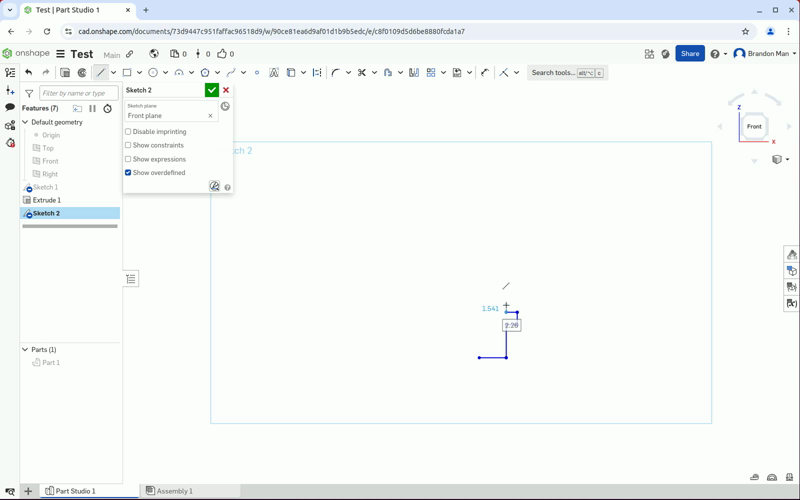
scroll(6)
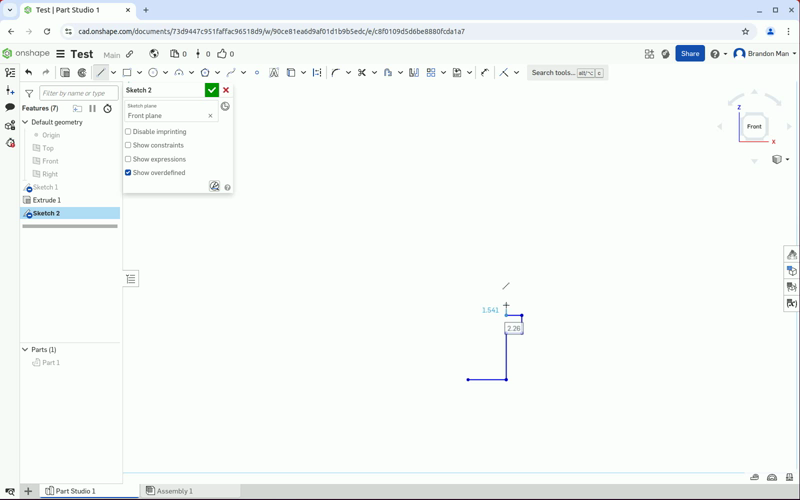
scroll(6)
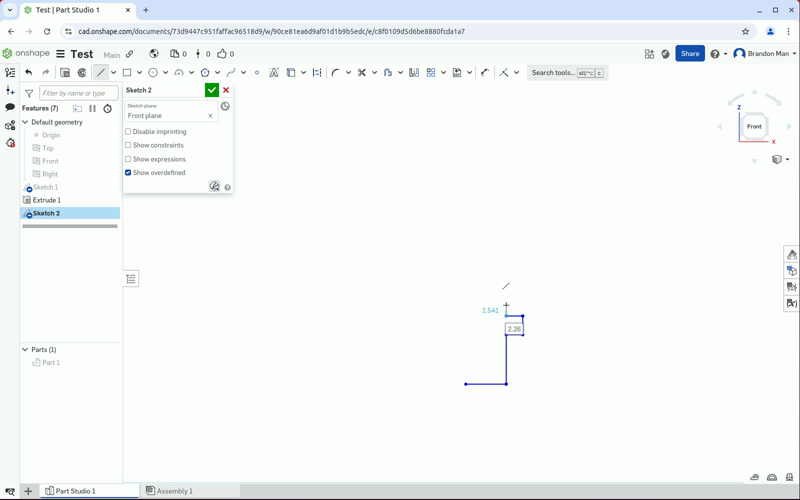
scroll(6)
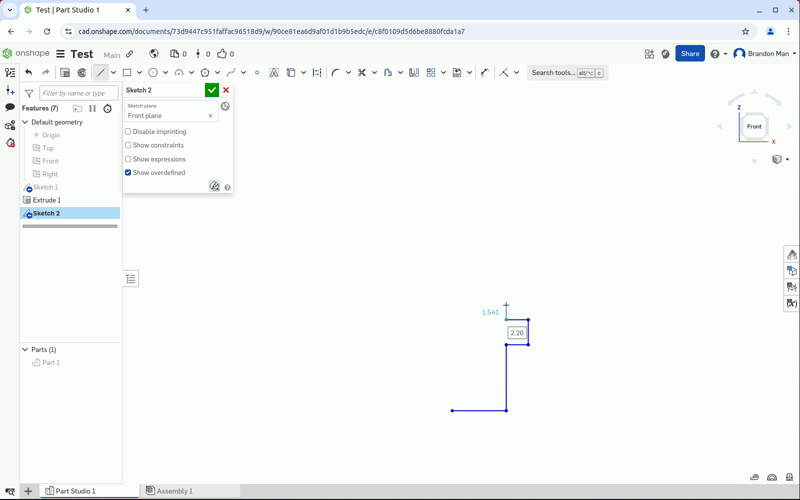
scroll(6)
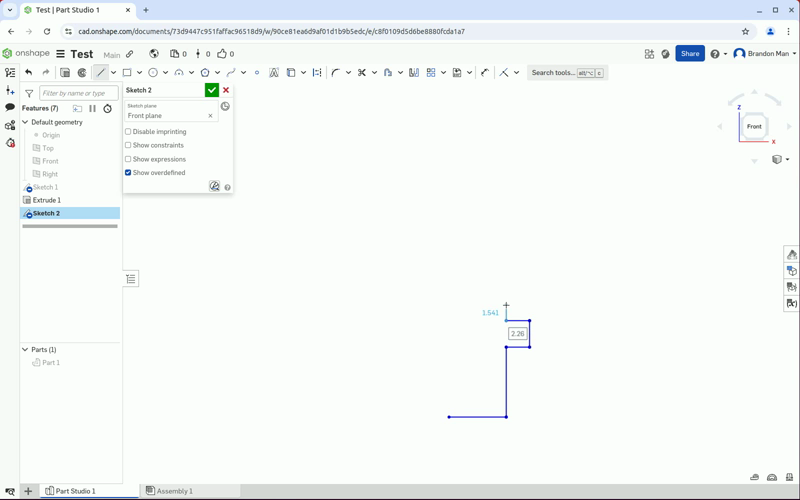
scroll(6)
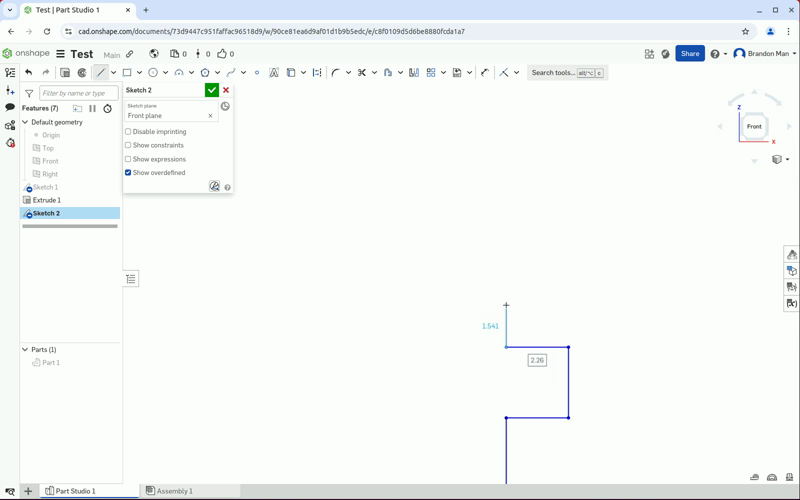
scroll(6)
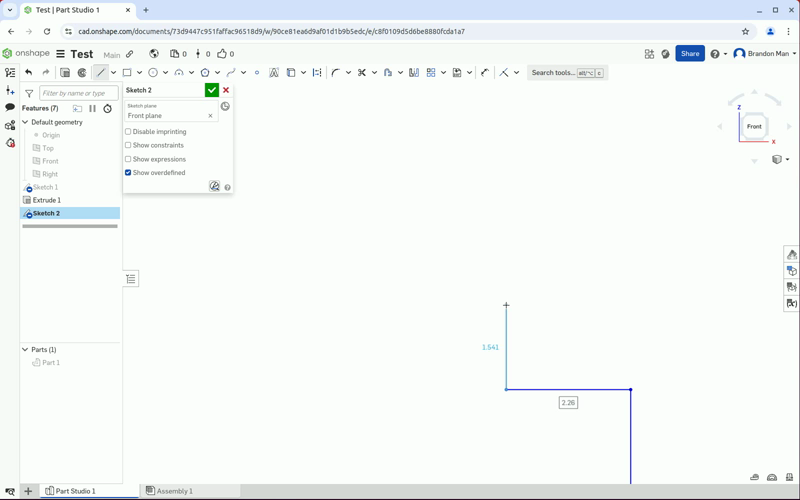
click(506, 304)
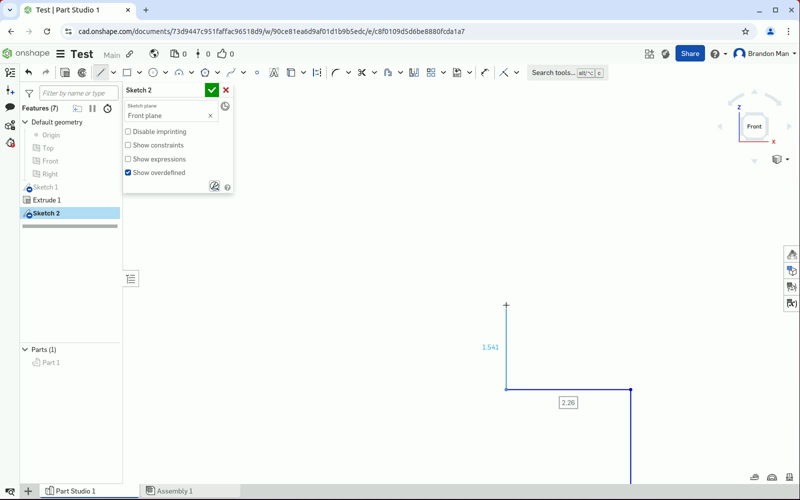
scroll(-6)
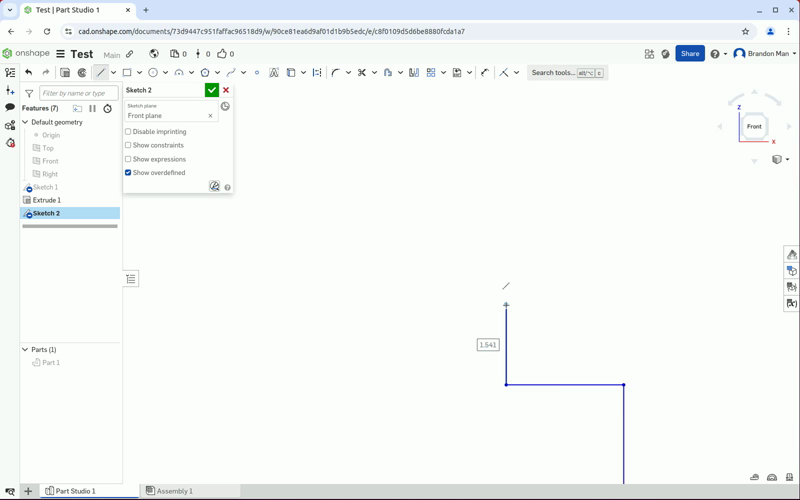
scroll(-6)
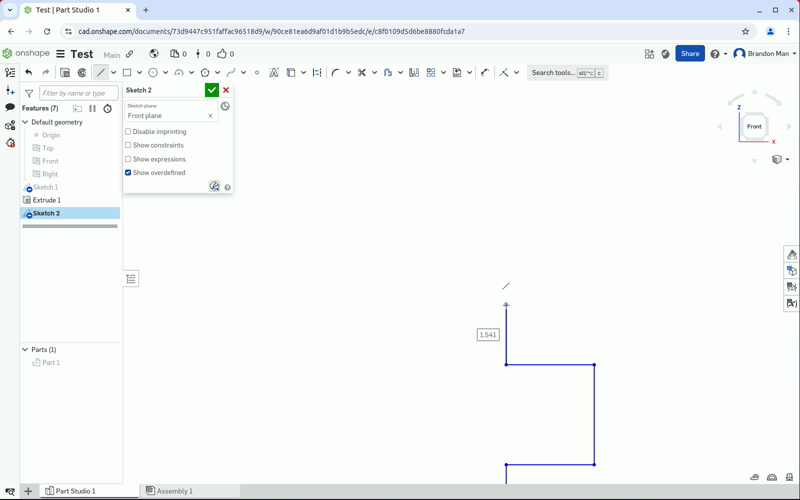
scroll(-6)
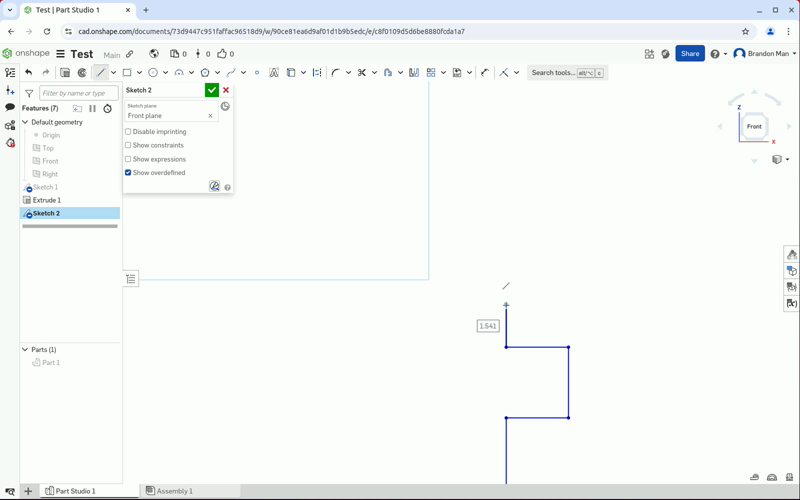
scroll(-6)
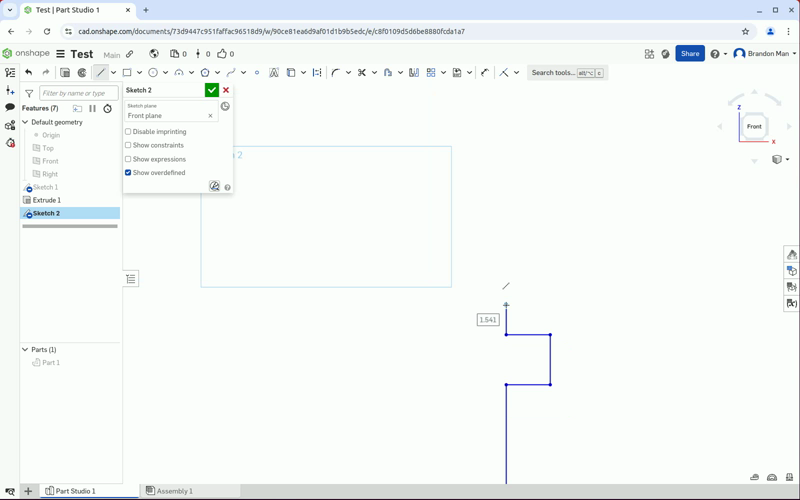
scroll(-6)
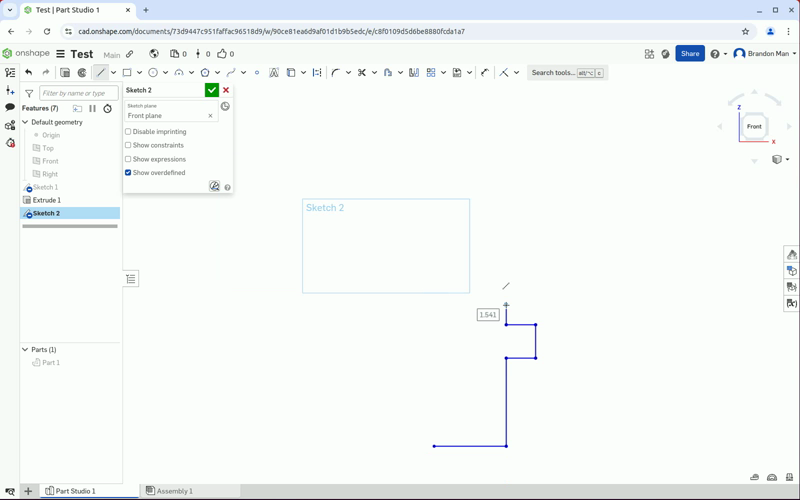
scroll(-6)
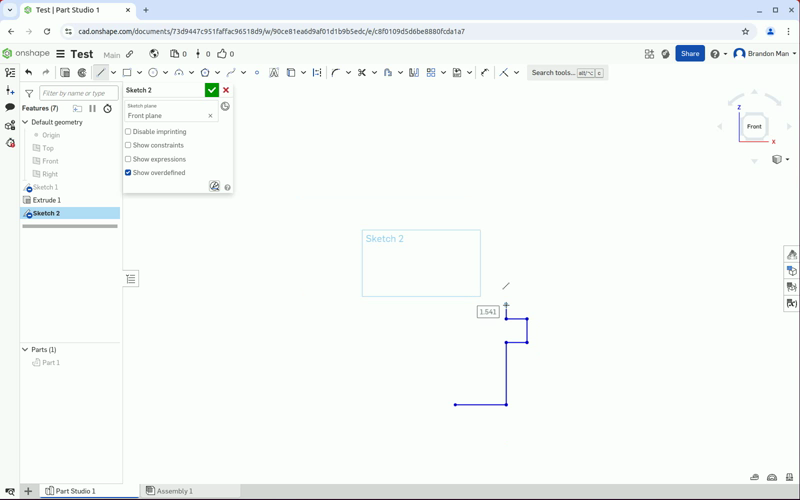
scroll(-6)
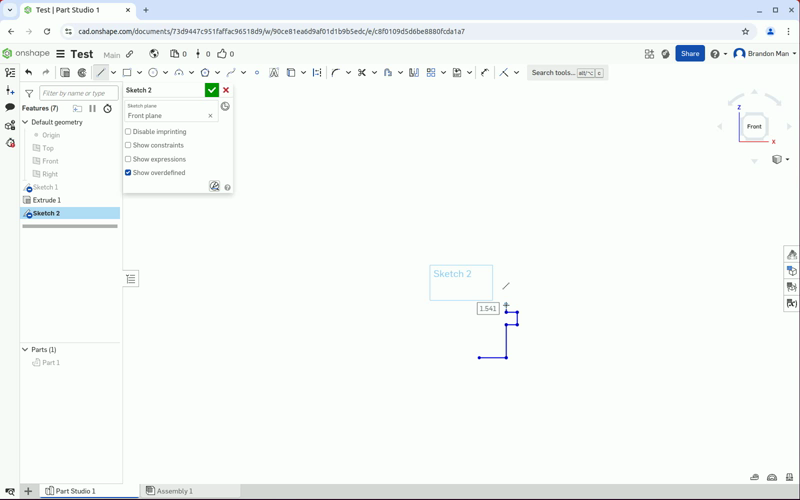
key_up(shift)
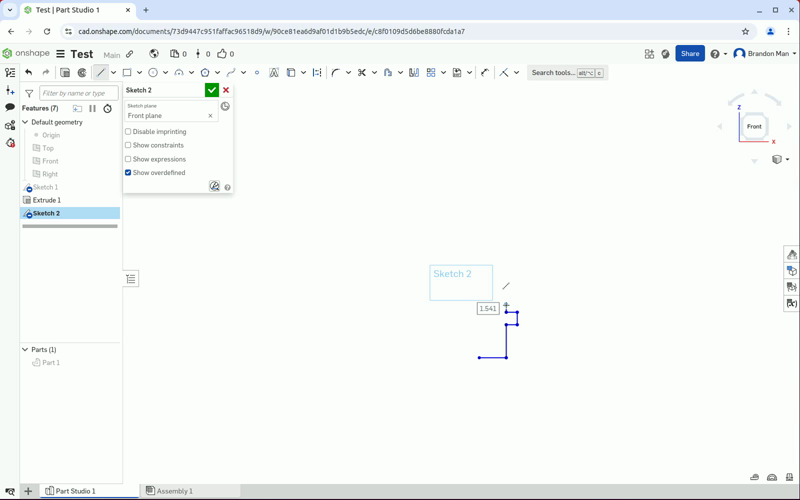
key_down(shift)
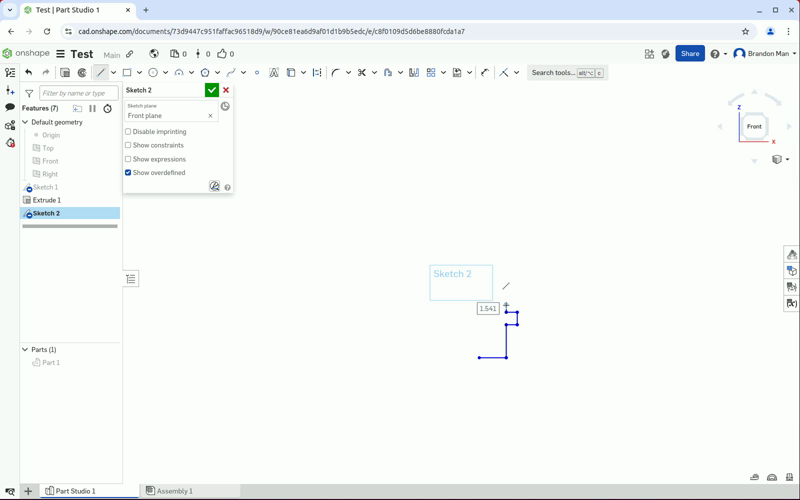
mouse_move(536, 304)
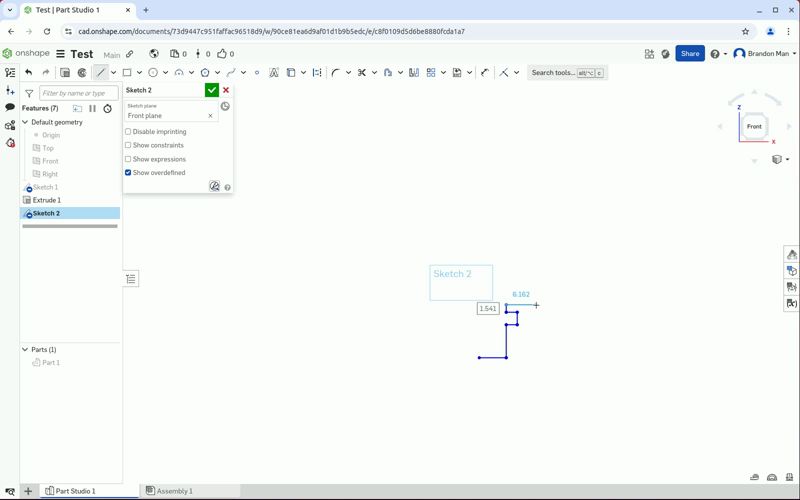
mouse_move(479, 304)
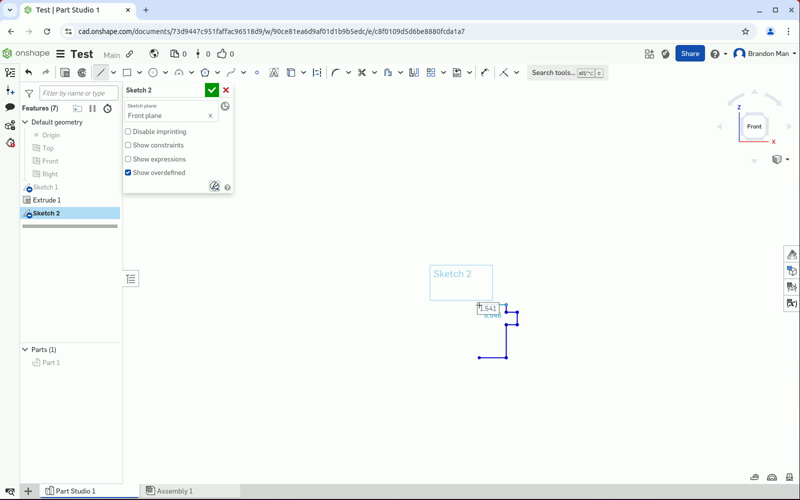
click(479, 304)
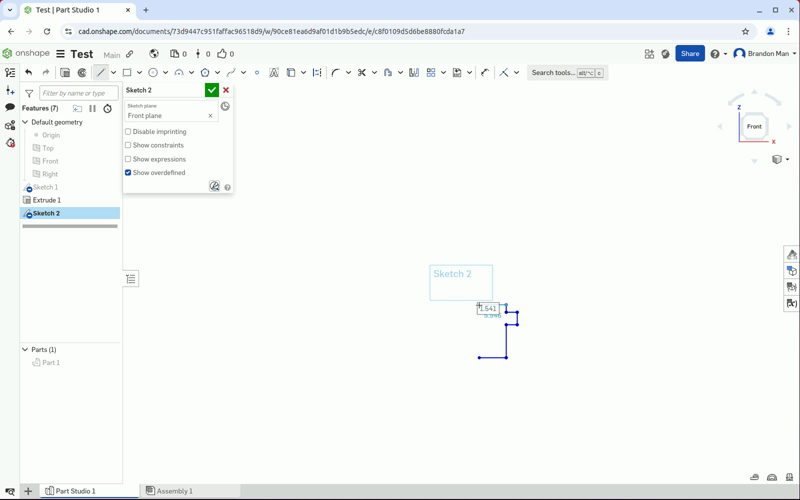
key_up(shift)
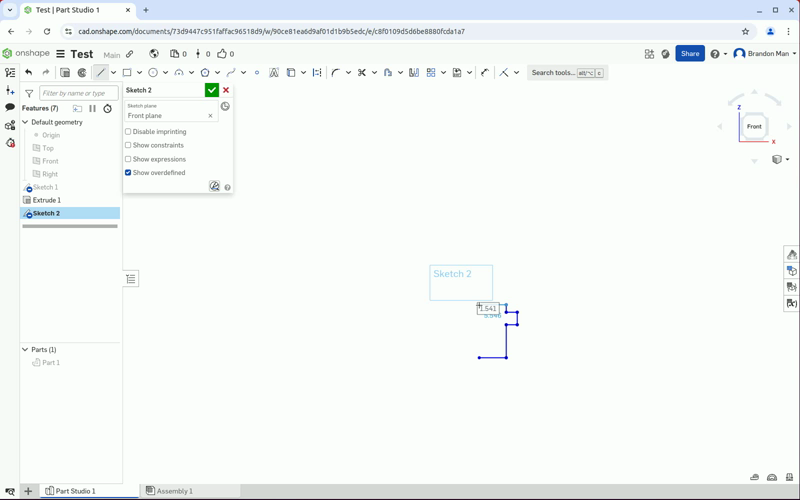
mouse_move(509, 304)
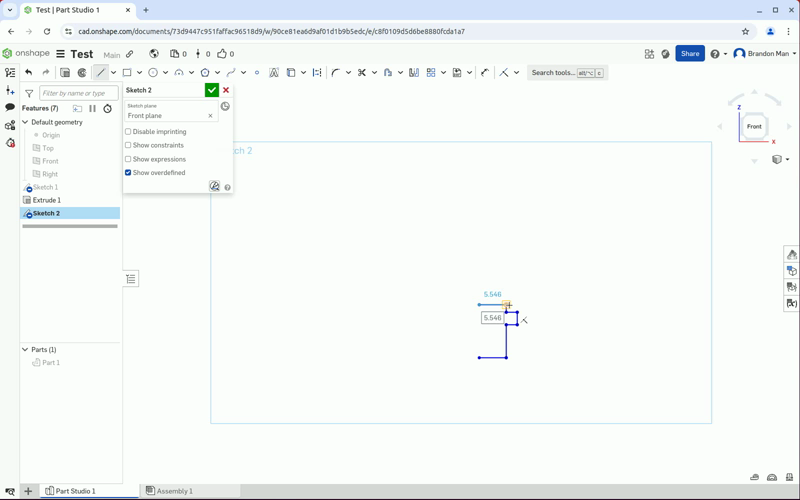
key_down(shift)
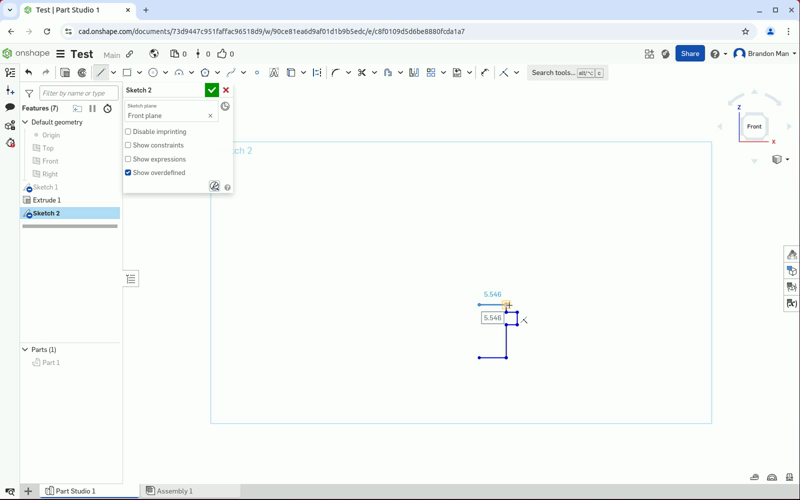
mouse_move(479, 357)
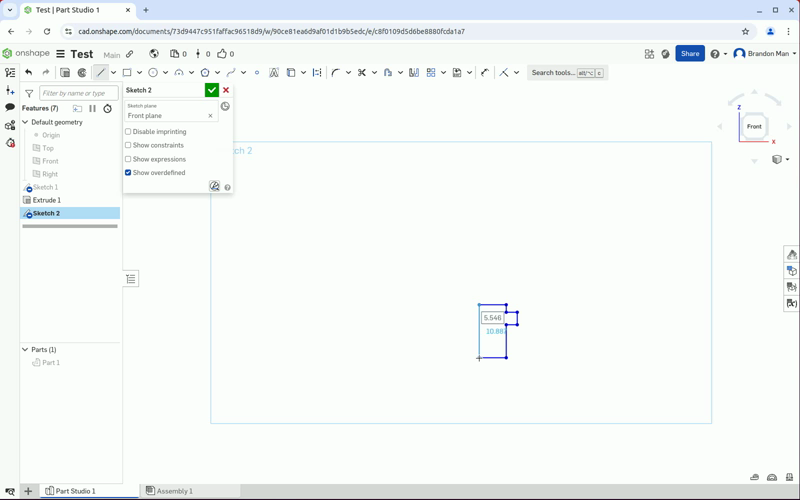
key_up(shift)
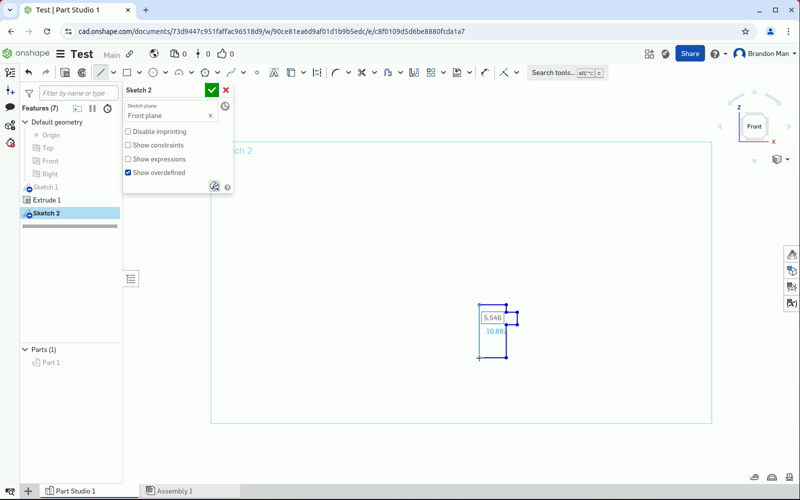
click(479, 357)
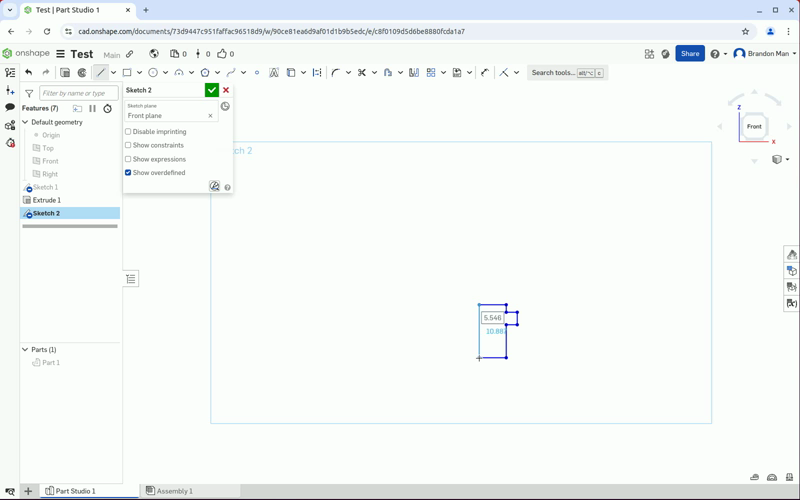
key(esc)
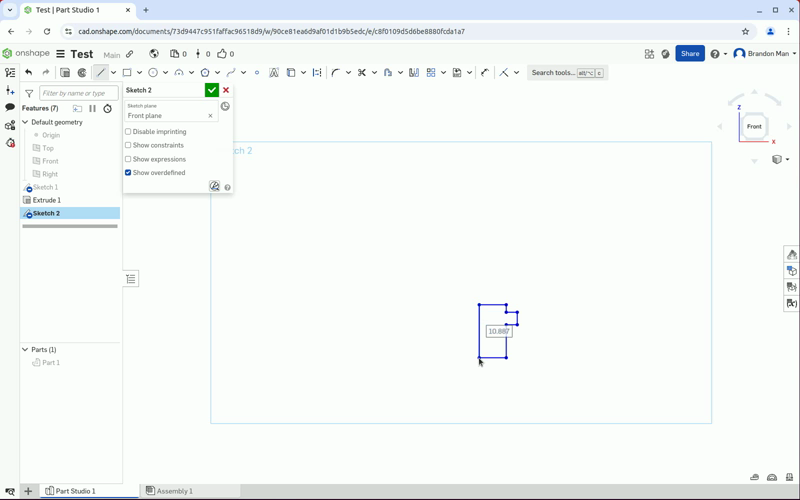
mouse_move(500, 356)
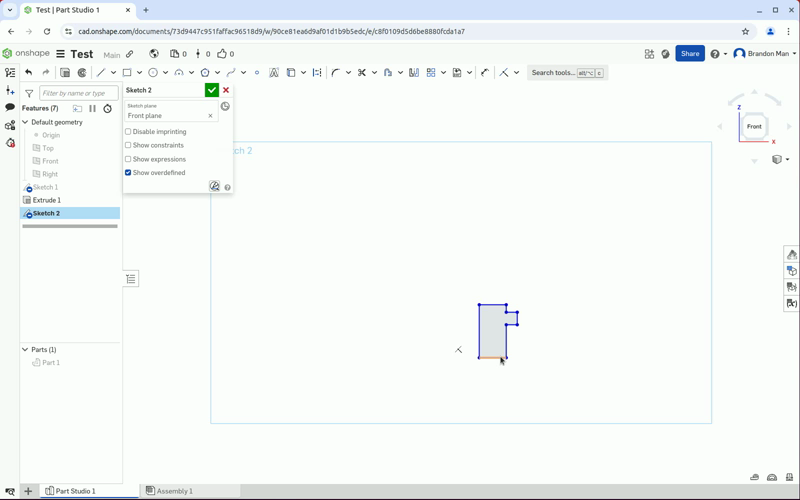
scroll(6)
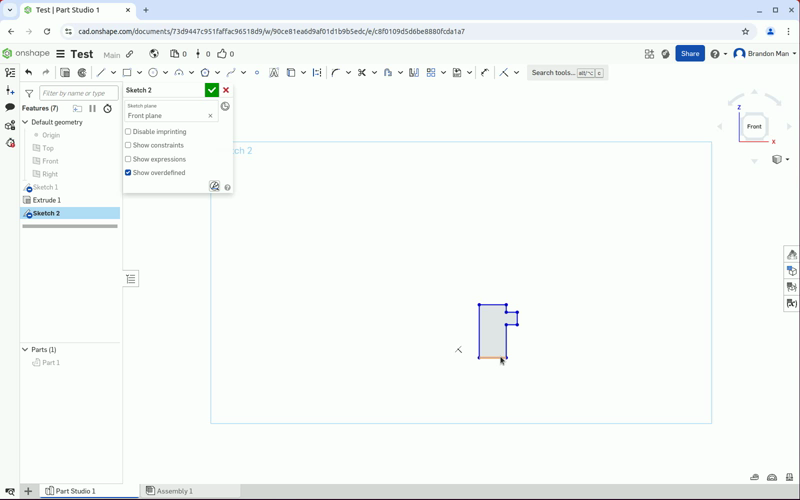
scroll(6)
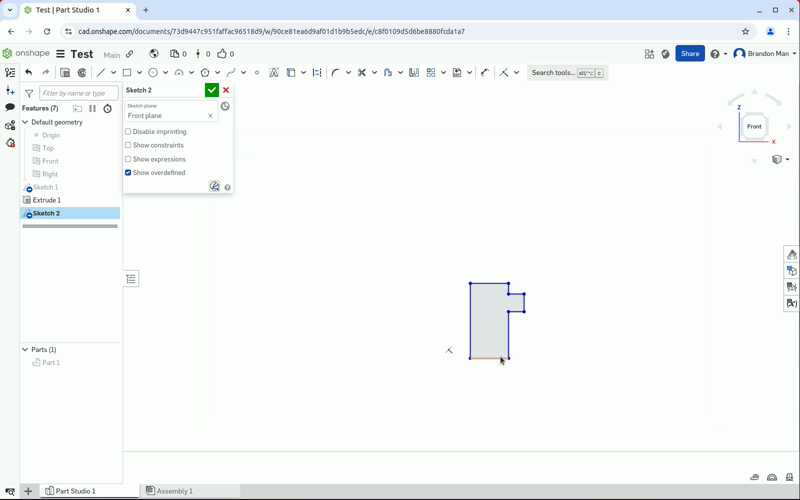
scroll(6)
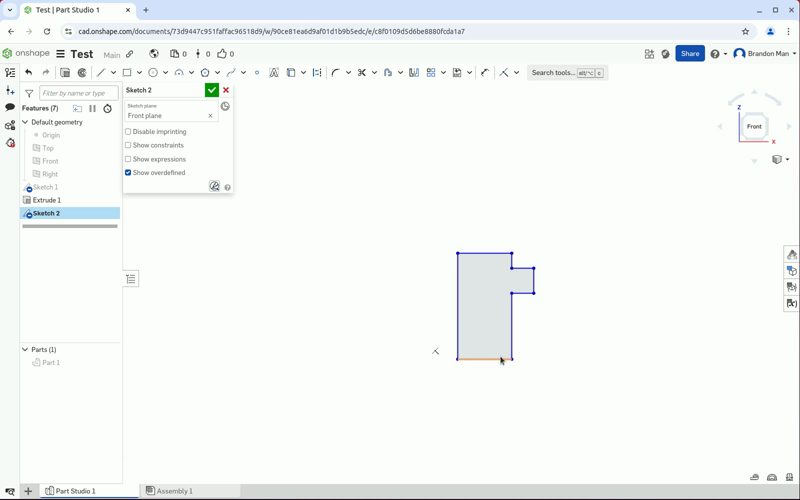
scroll(6)
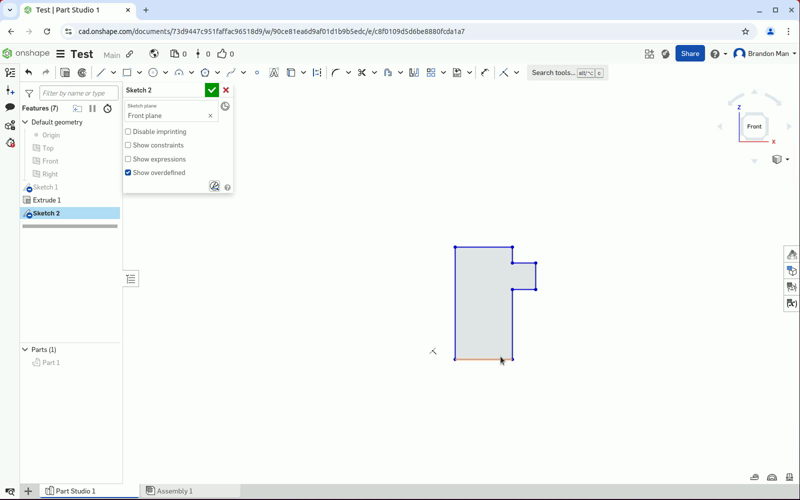
scroll(6)
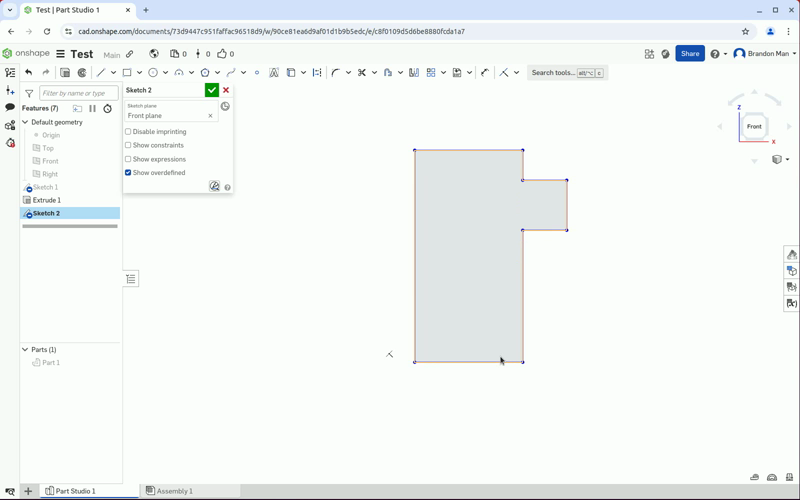
scroll(6)
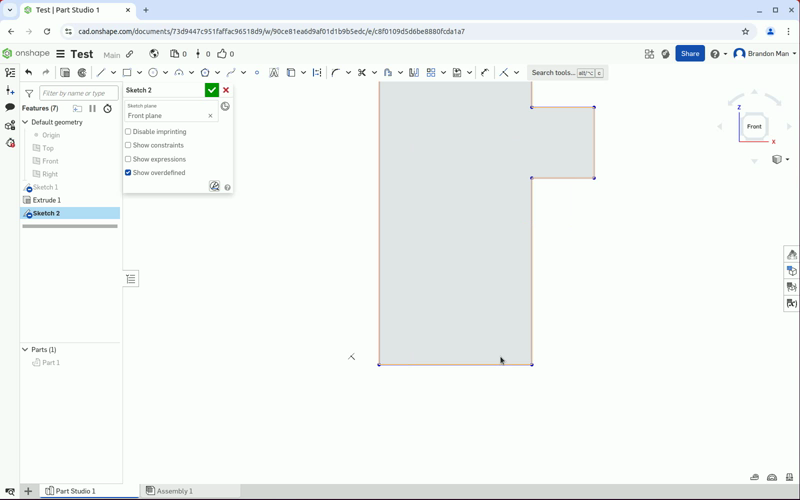
scroll(6)
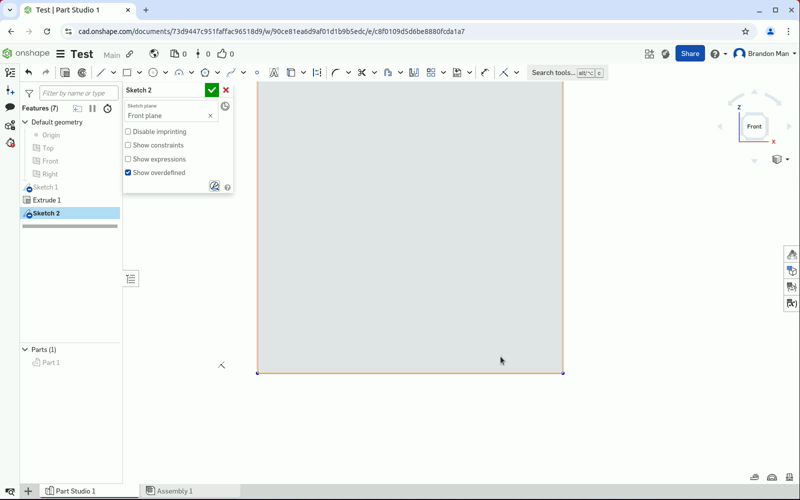
click(500, 356)
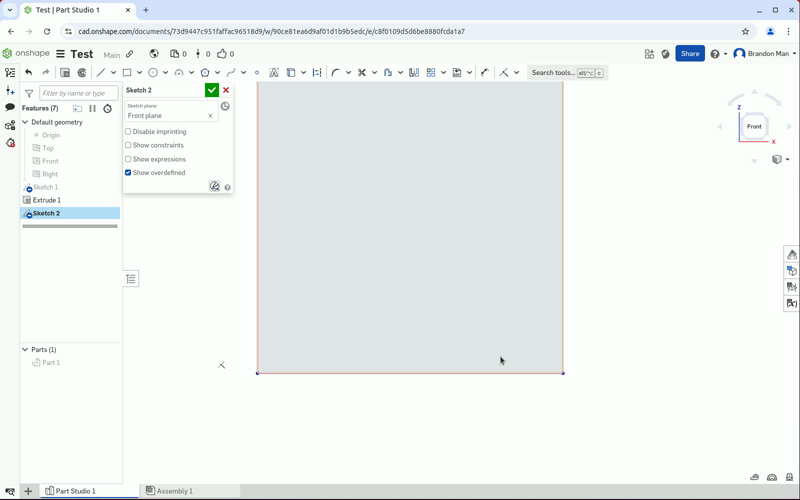
scroll(-6)
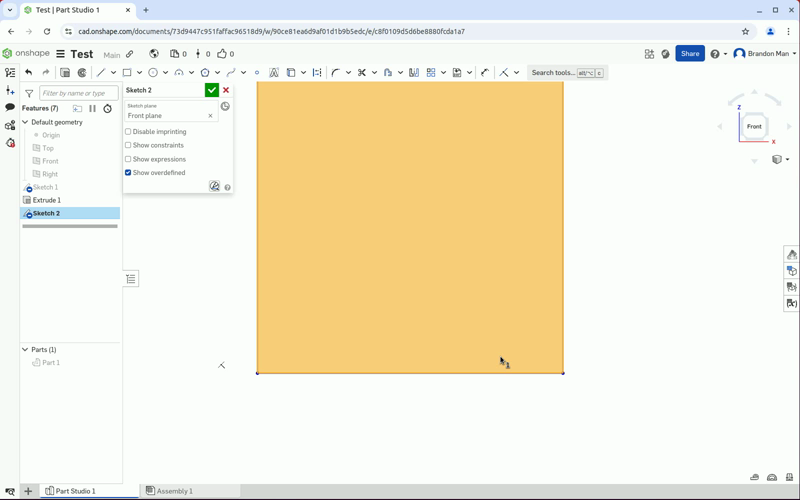
scroll(-6)
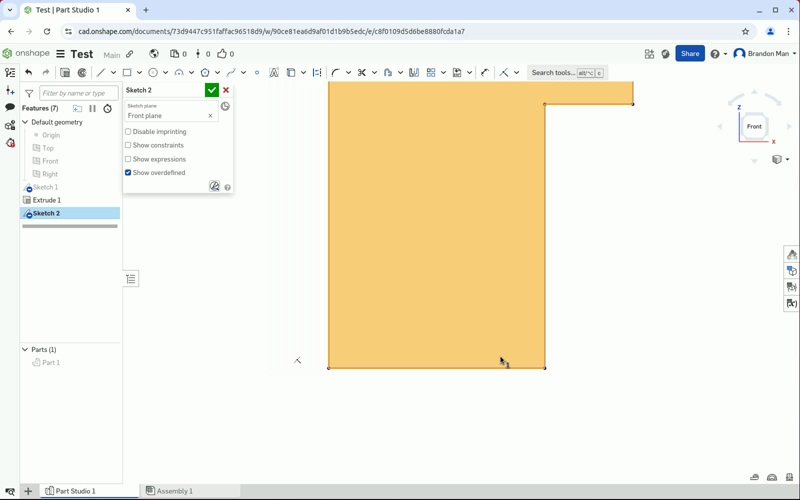
scroll(-6)
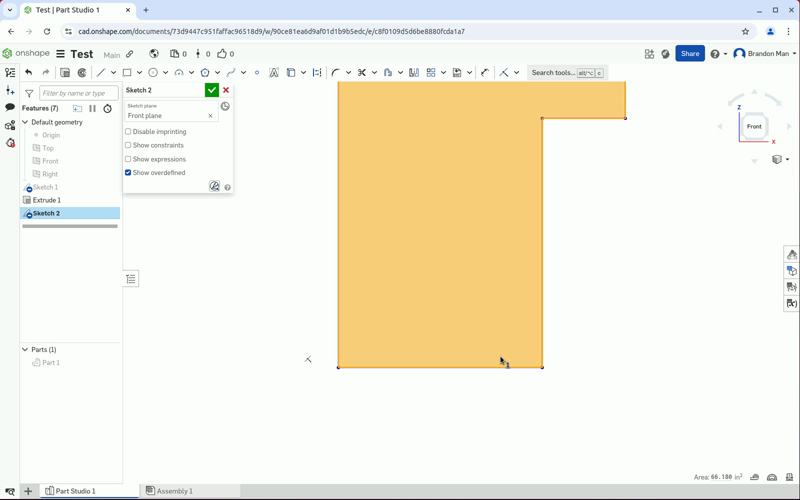
scroll(-6)
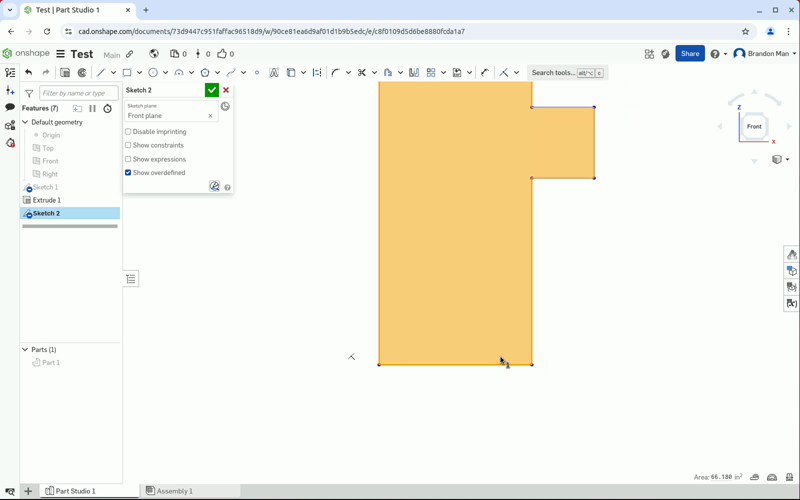
scroll(-6)
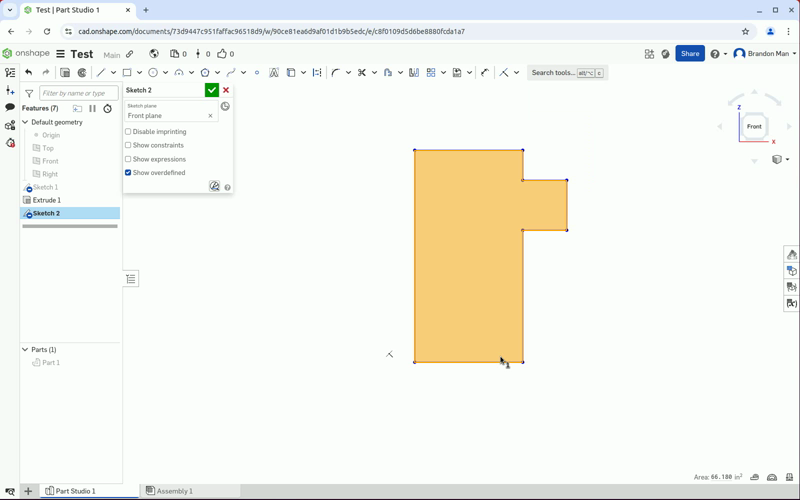
scroll(-6)
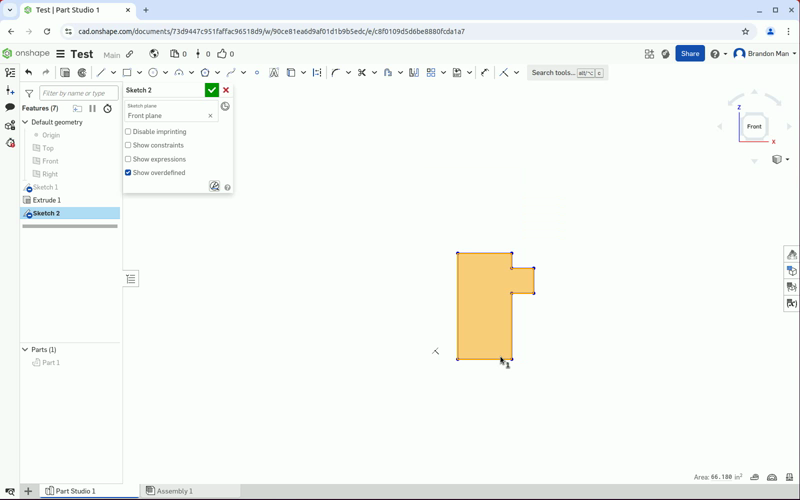
scroll(-6)
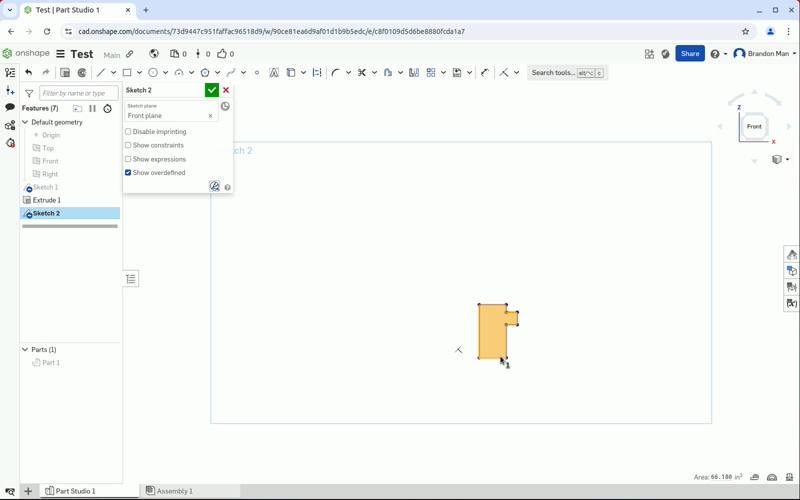
mouse_move(73, 352)
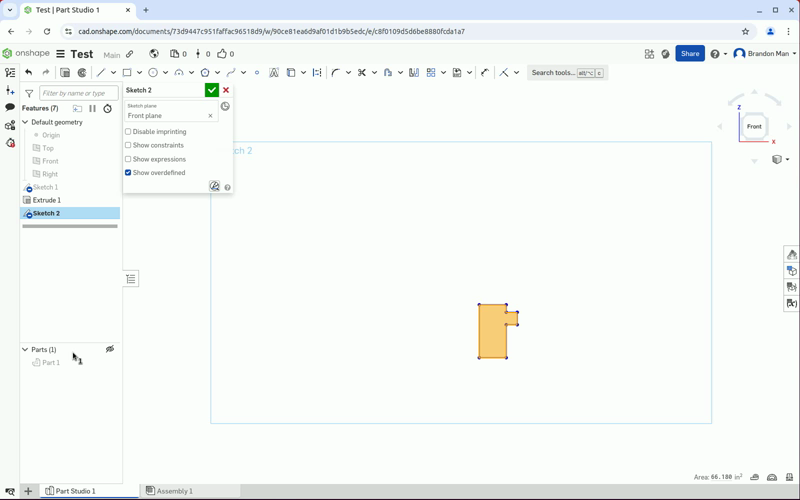
key(shift+y)
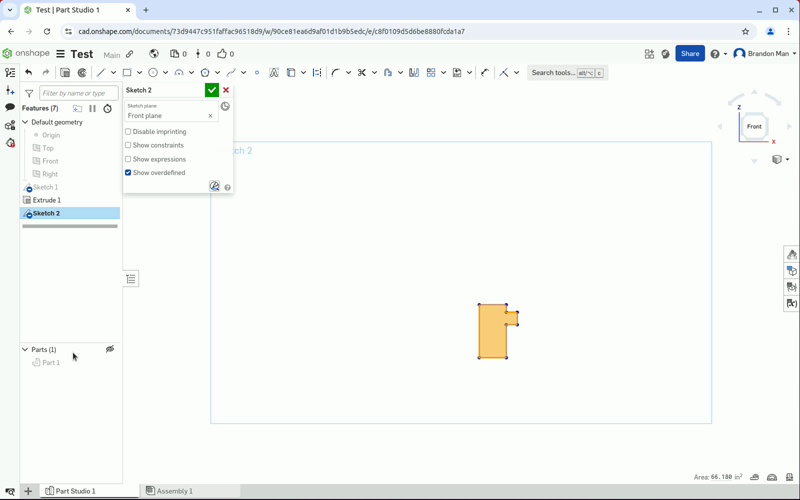
key(shift+e)
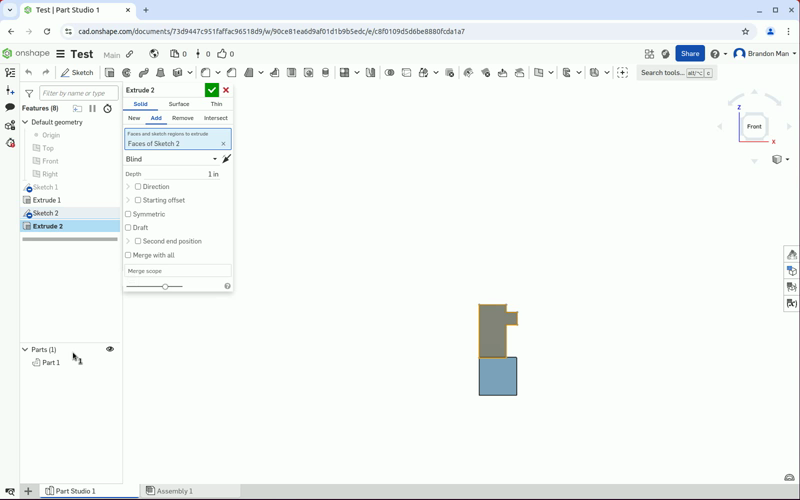
mouse_move(143, 106)
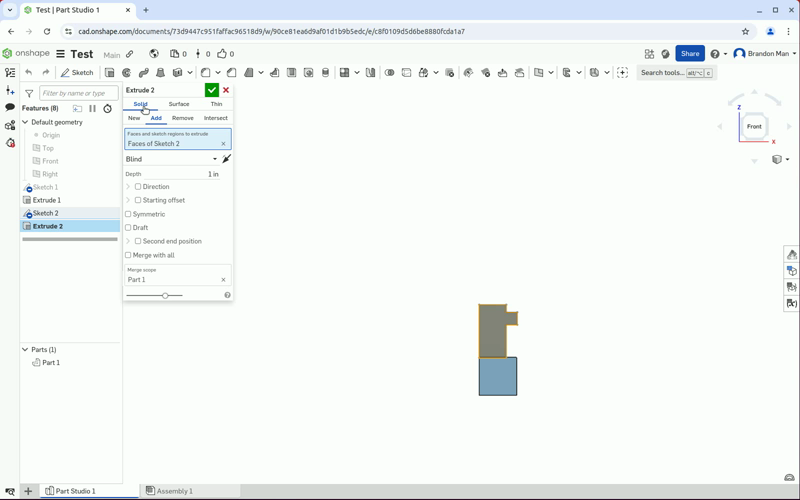
click(143, 106)
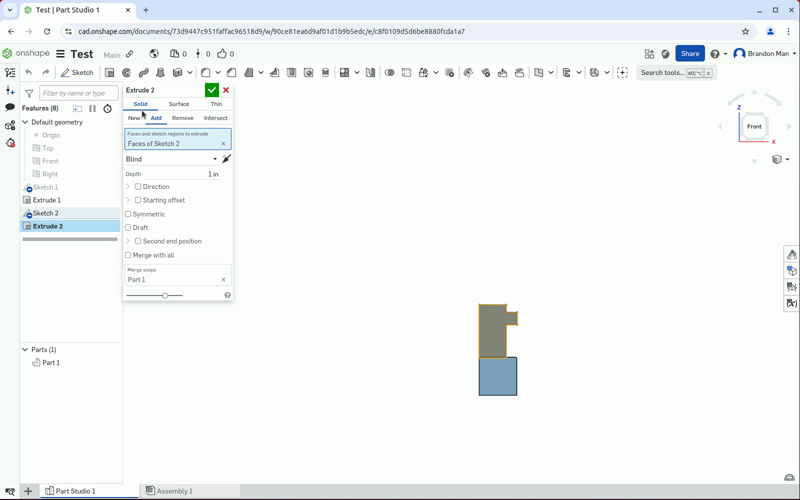
mouse_move(137, 120)
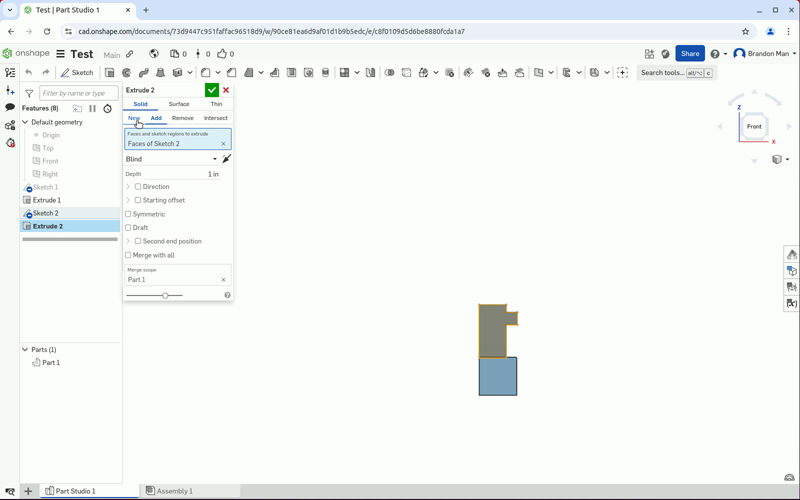
click(137, 120)
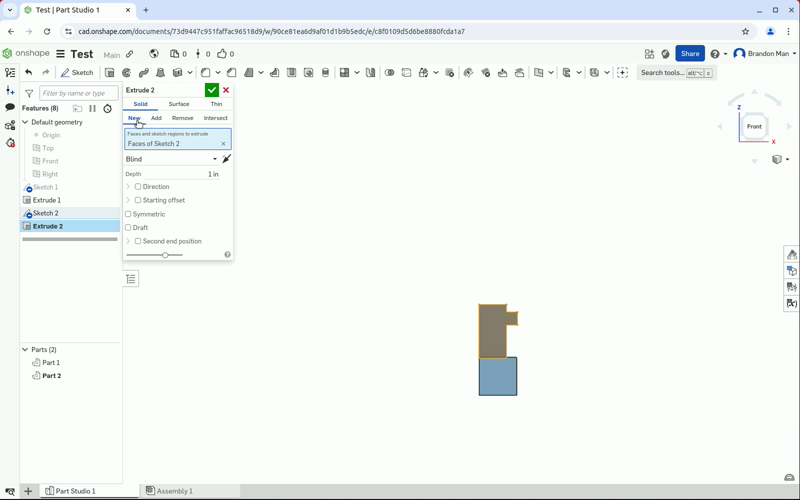
key(tab, 4)
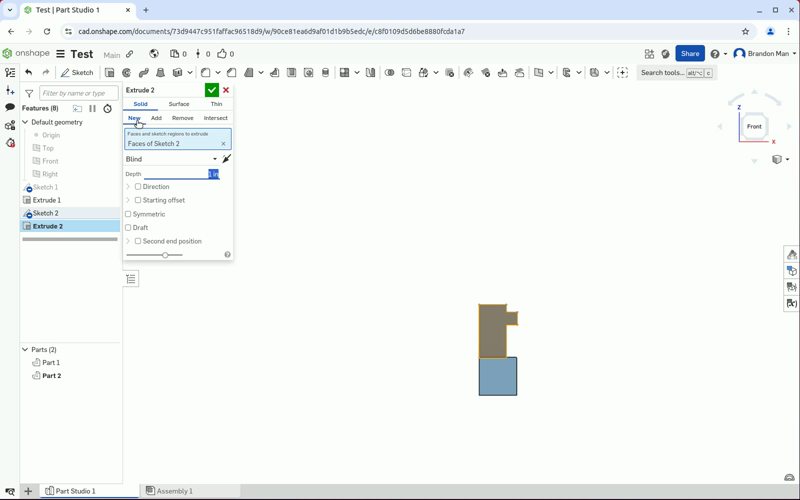
text(9.147)
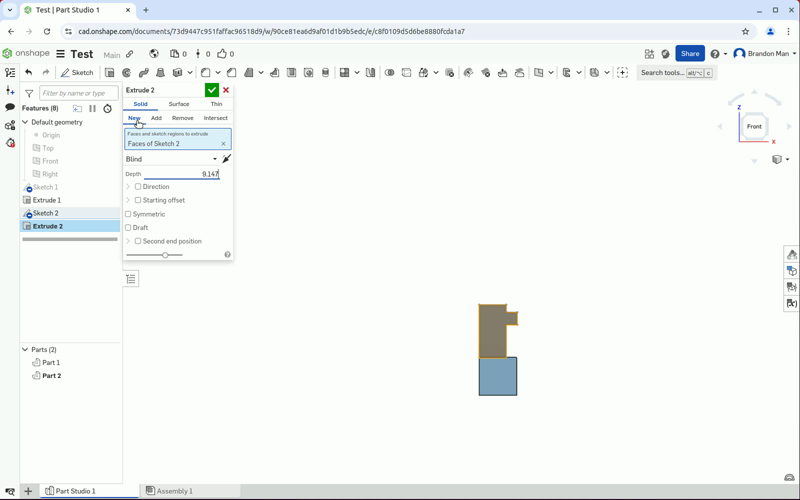
key(enter)
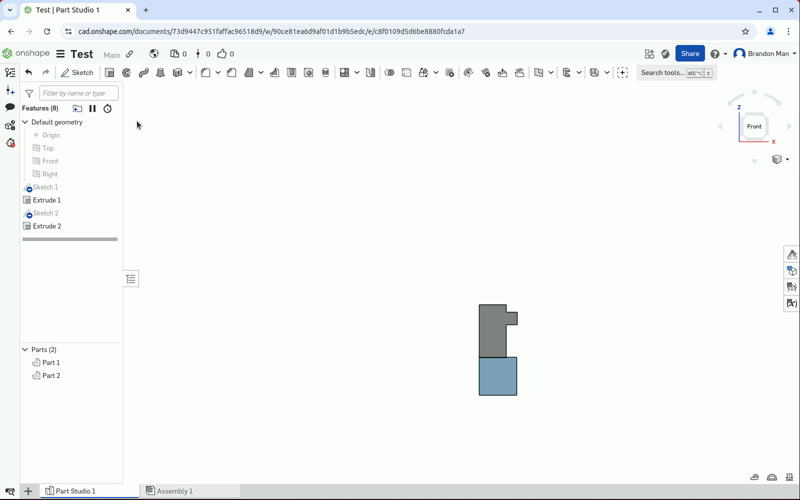
key(shift+h)
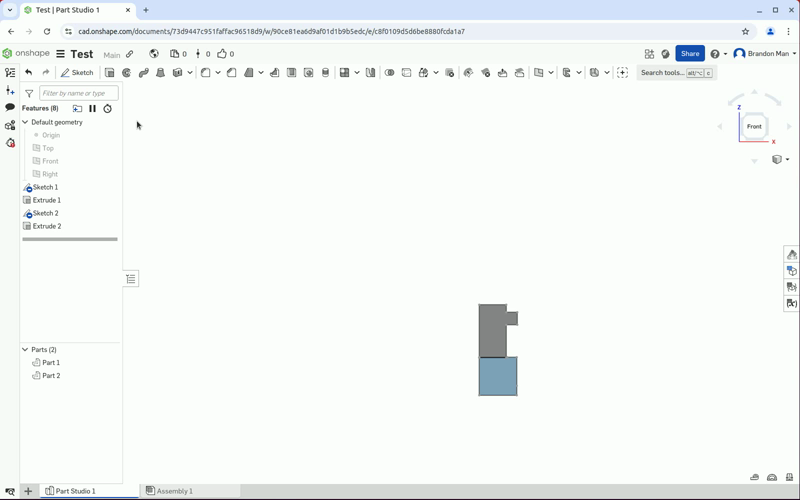
key(shift+h)
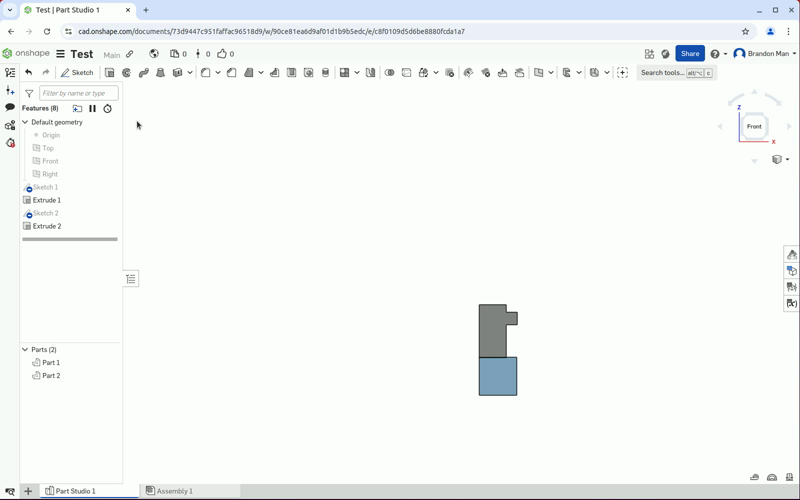
mouse_move(73, 189)
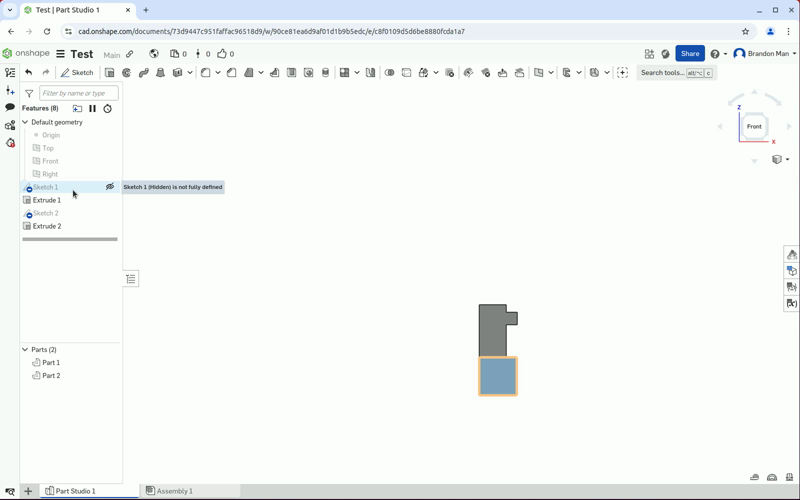
click(73, 189)
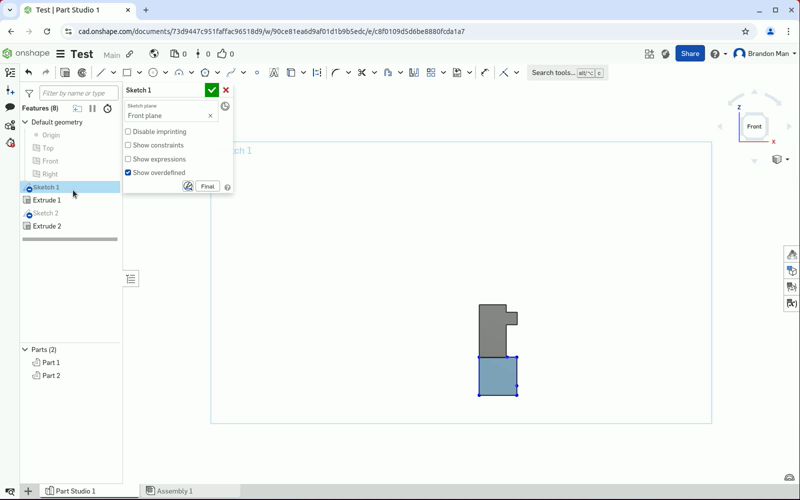
mouse_move(229, 92)
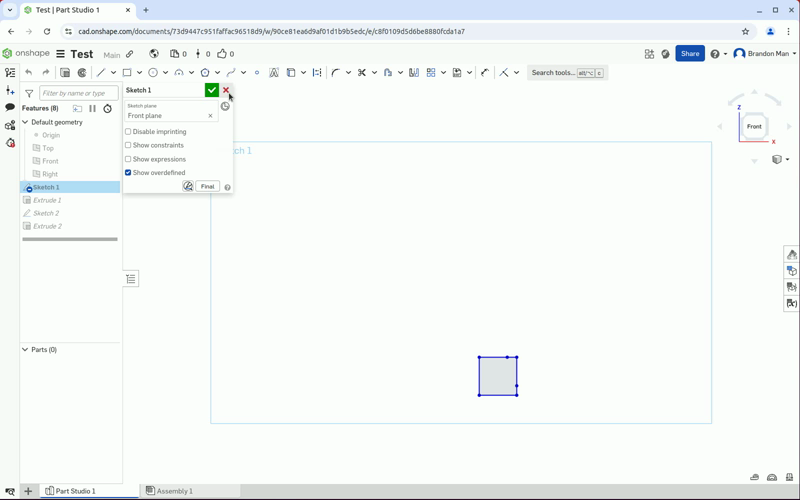
click(229, 92)
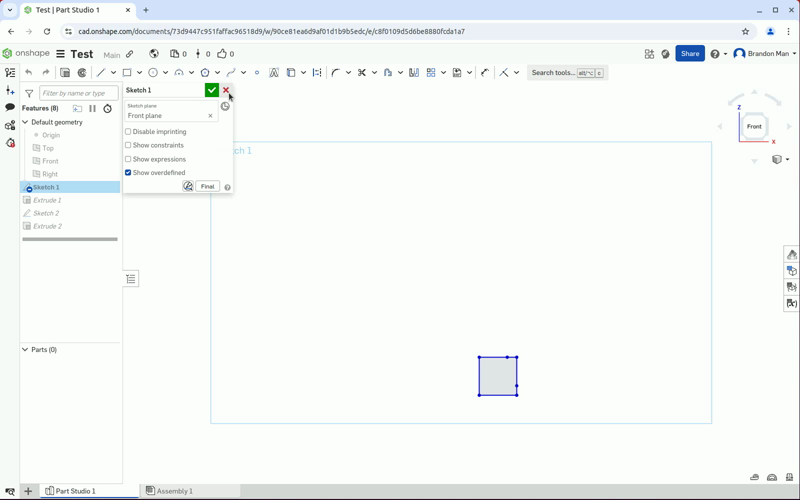
key(shift+s)
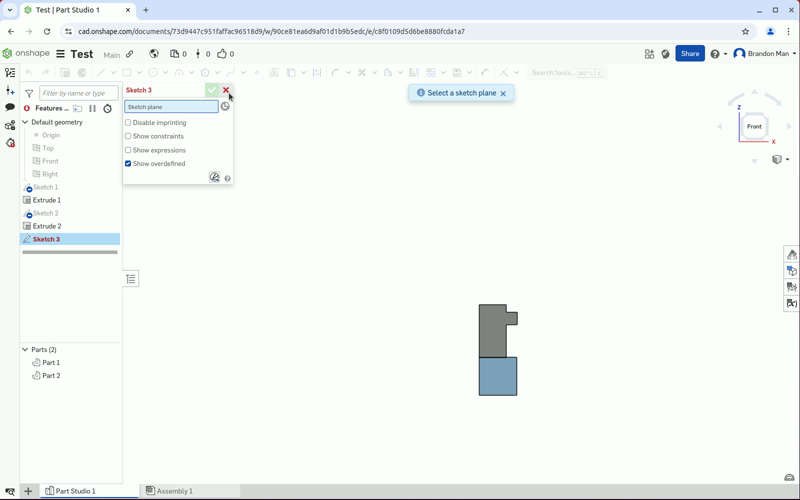
mouse_move(73, 163)
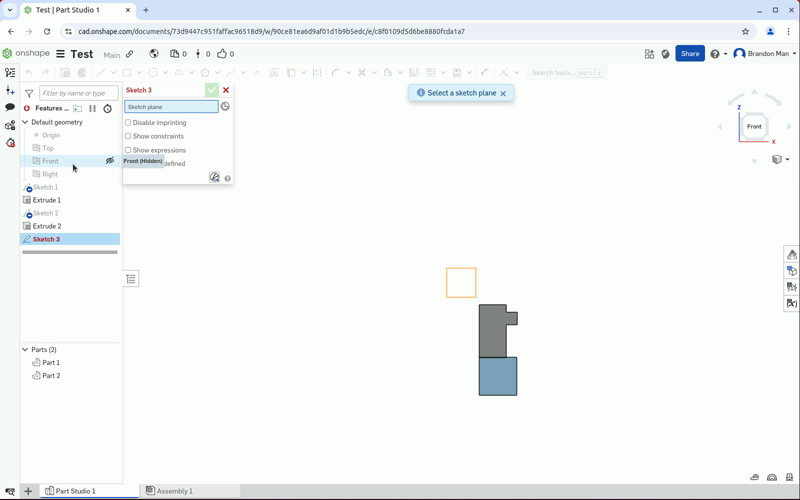
click(73, 163)
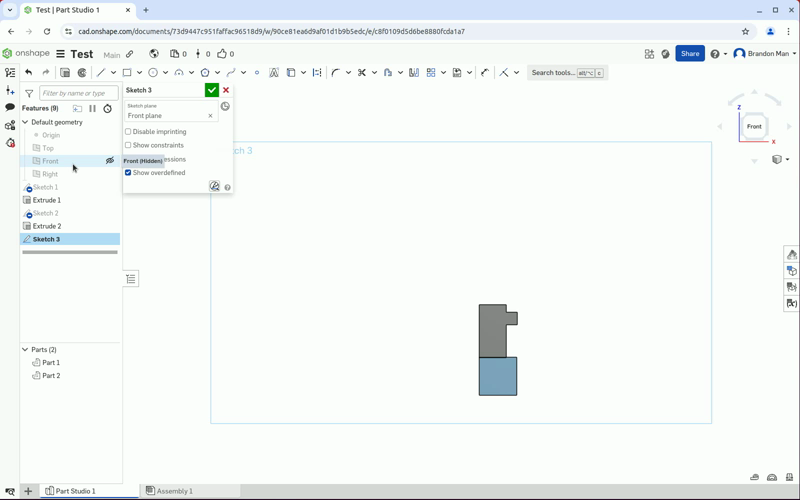
mouse_move(73, 352)
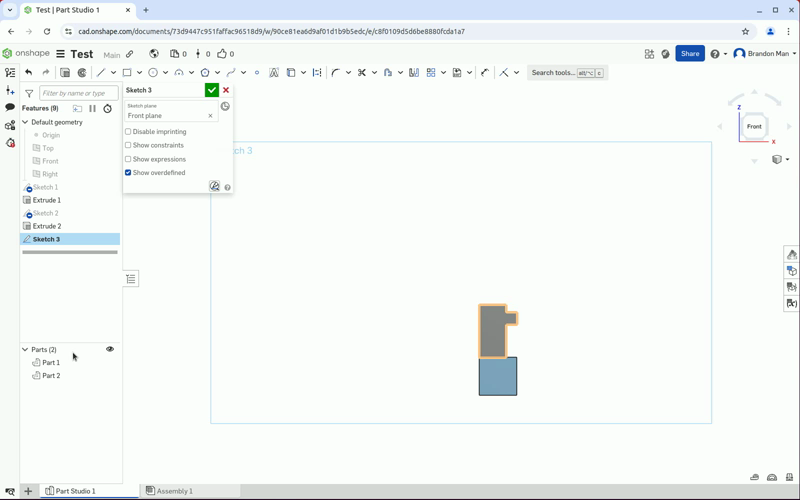
key(y)
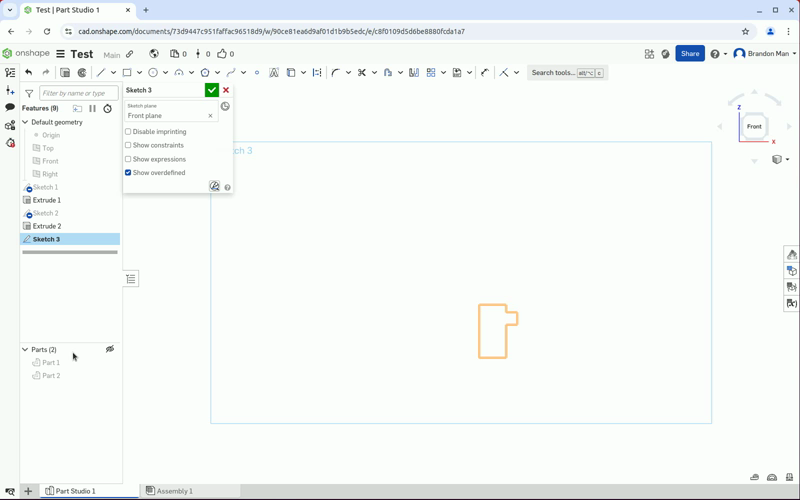
key(l)
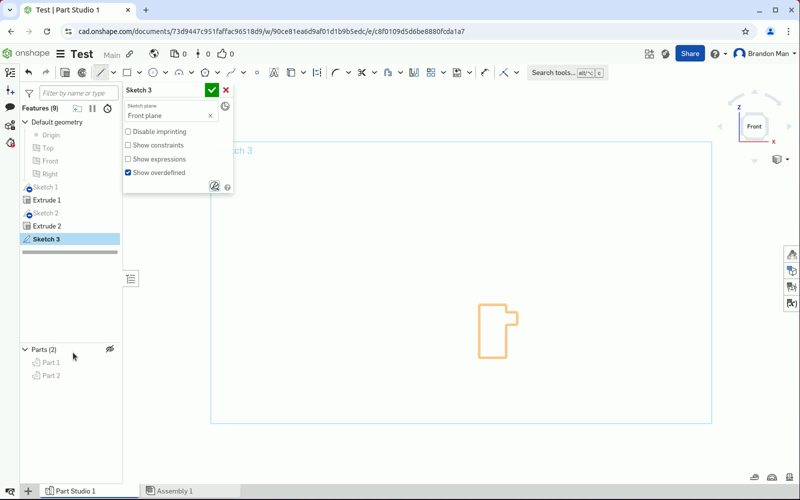
key_down(shift)
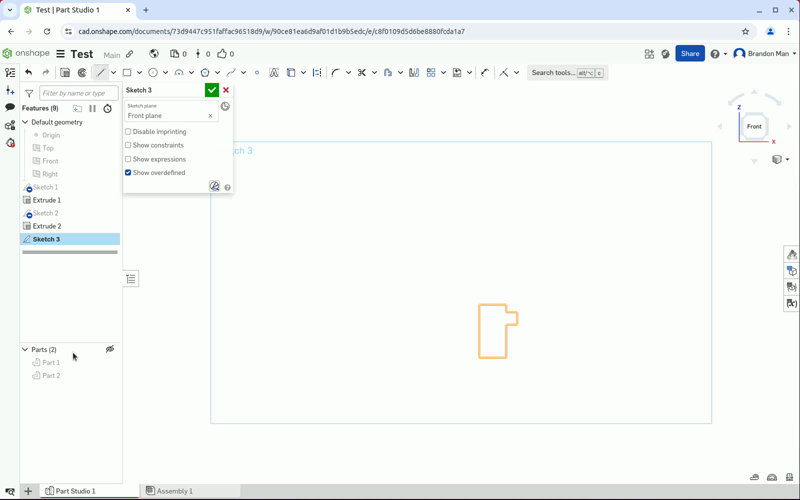
mouse_move(505, 357)
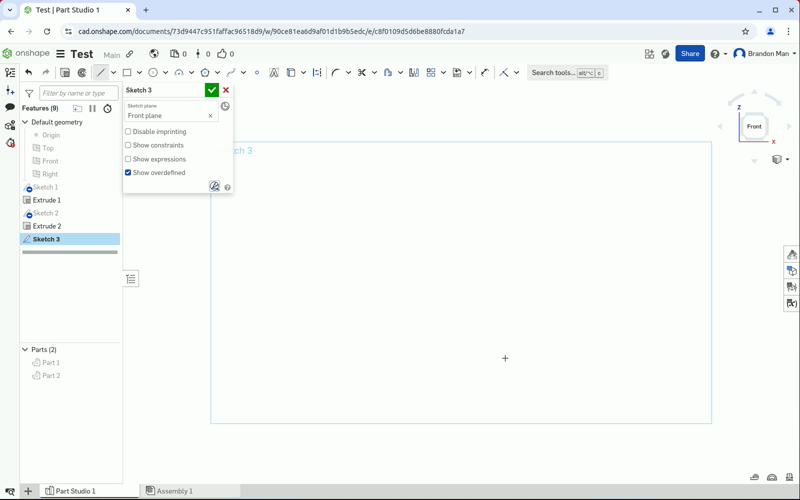
click(505, 357)
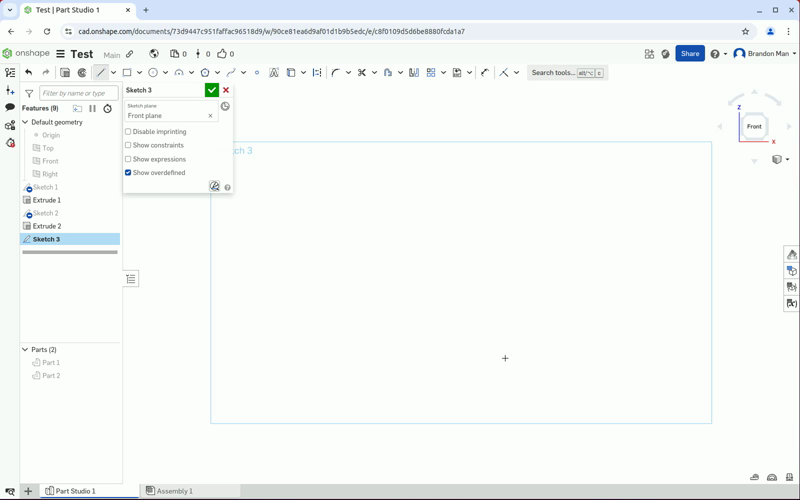
key_up(shift)
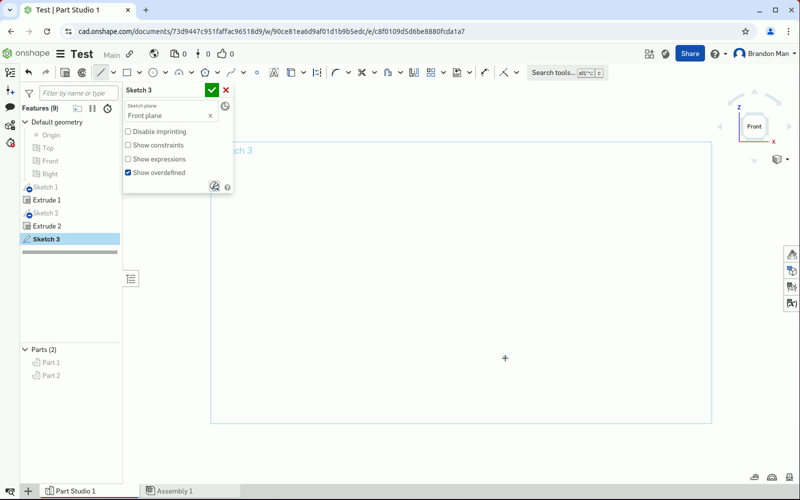
key_down(shift)
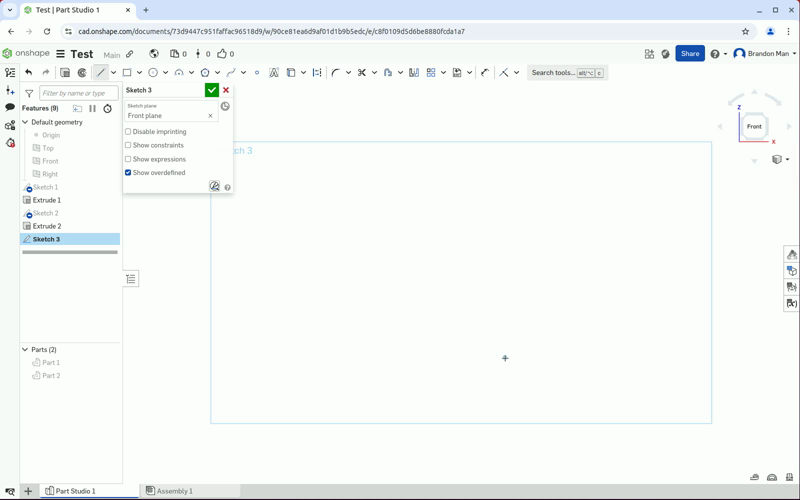
mouse_move(535, 357)
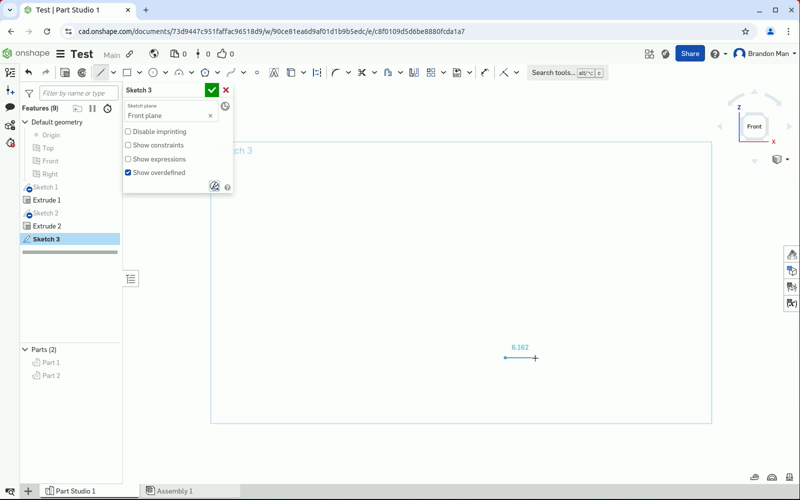
mouse_move(515, 357)
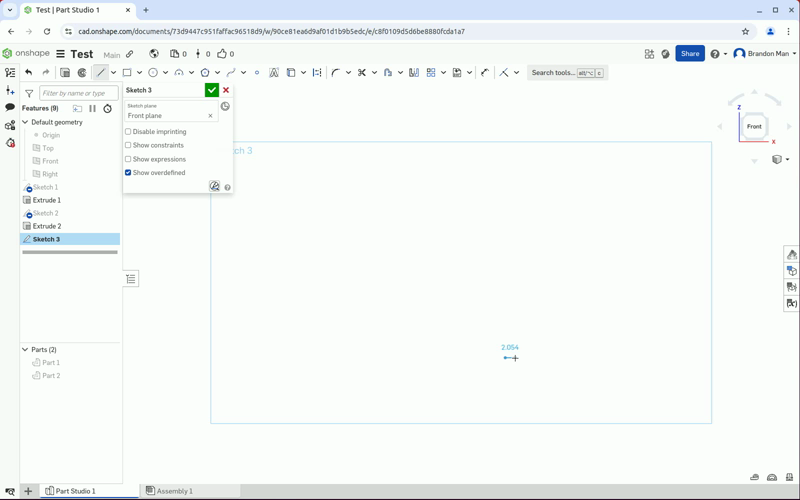
click(515, 357)
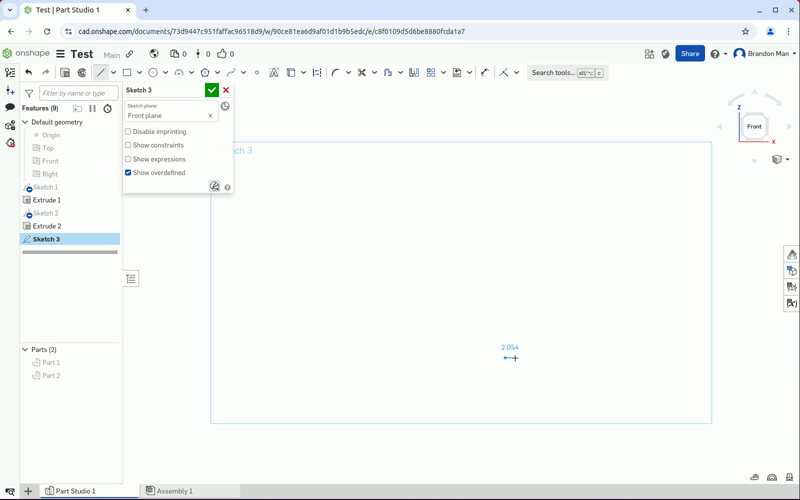
key_up(shift)
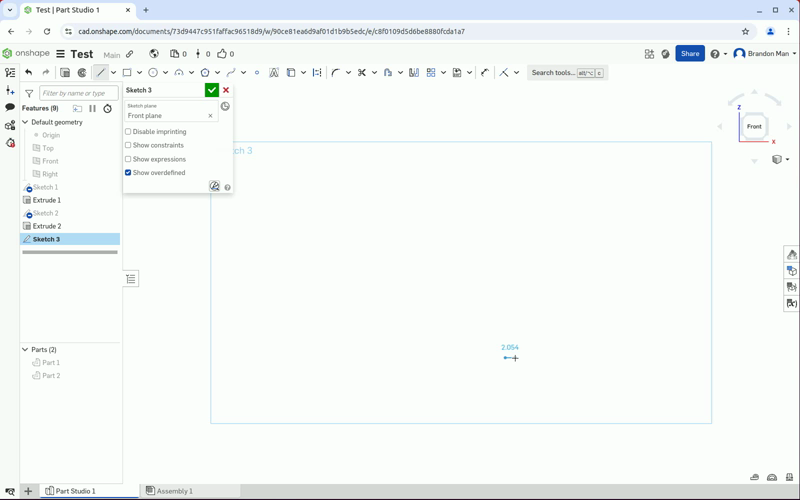
key_down(shift)
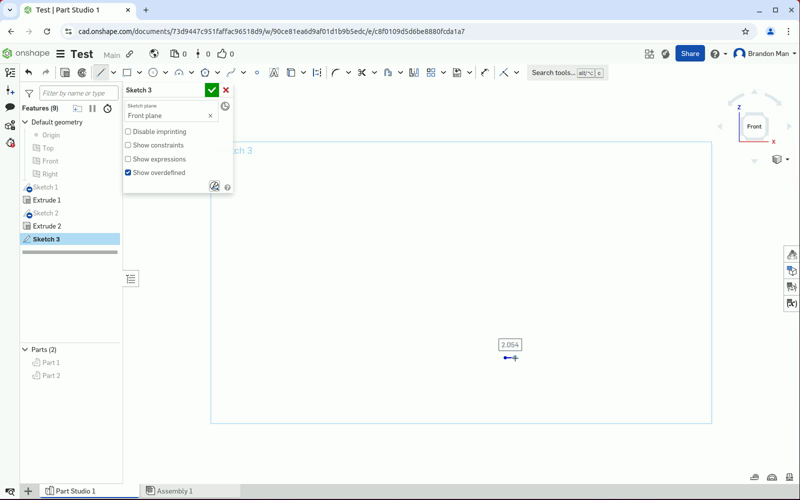
mouse_move(545, 357)
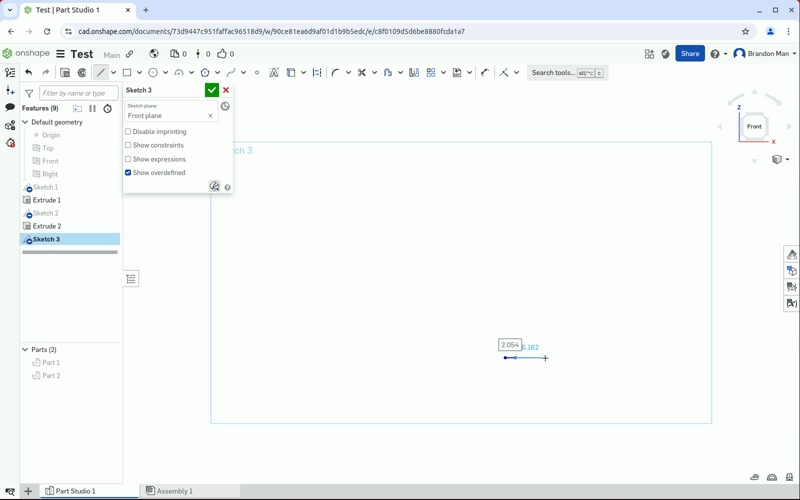
mouse_move(515, 386)
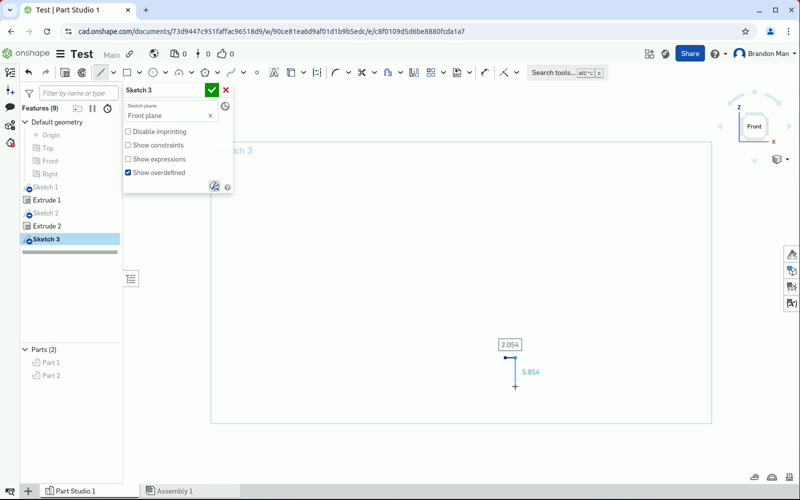
click(515, 386)
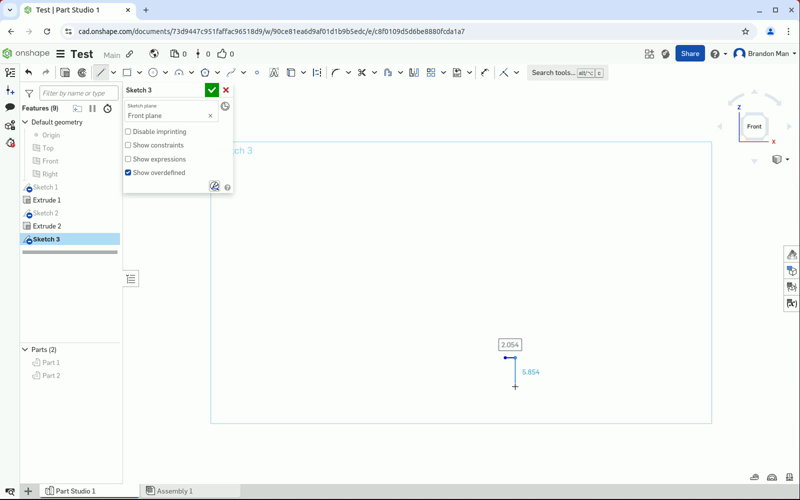
key_up(shift)
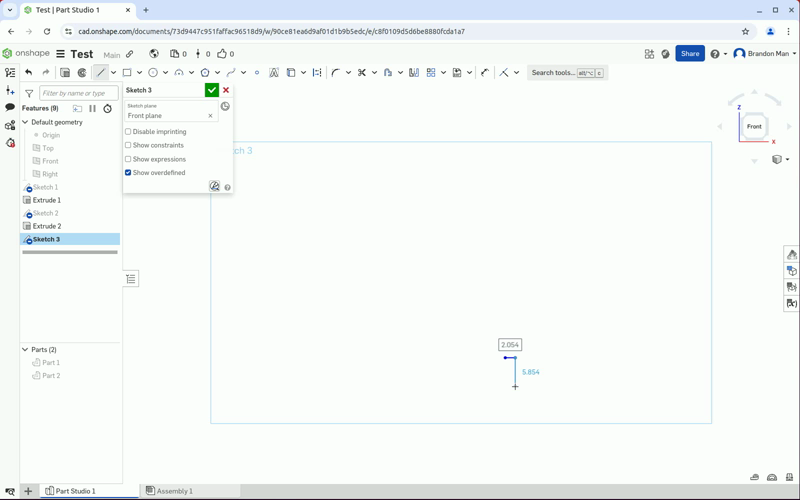
key_down(shift)
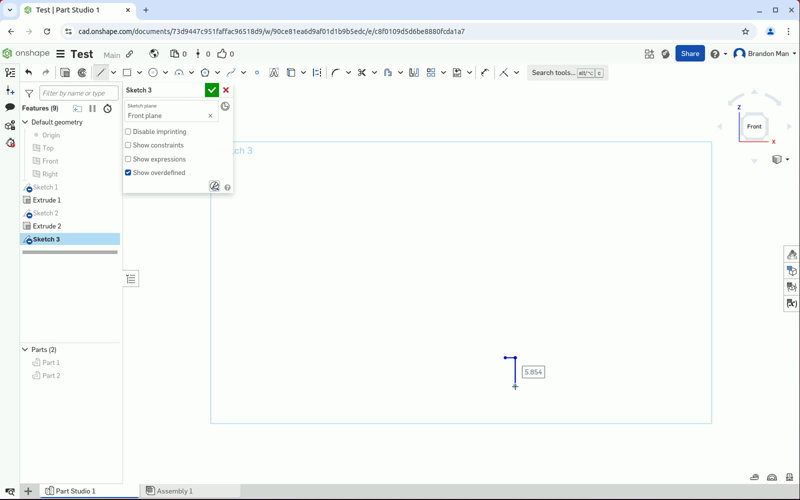
mouse_move(545, 386)
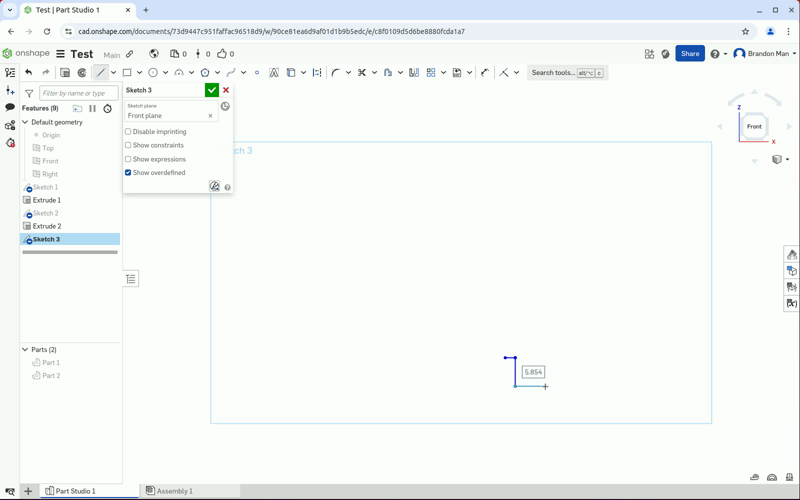
mouse_move(527, 386)
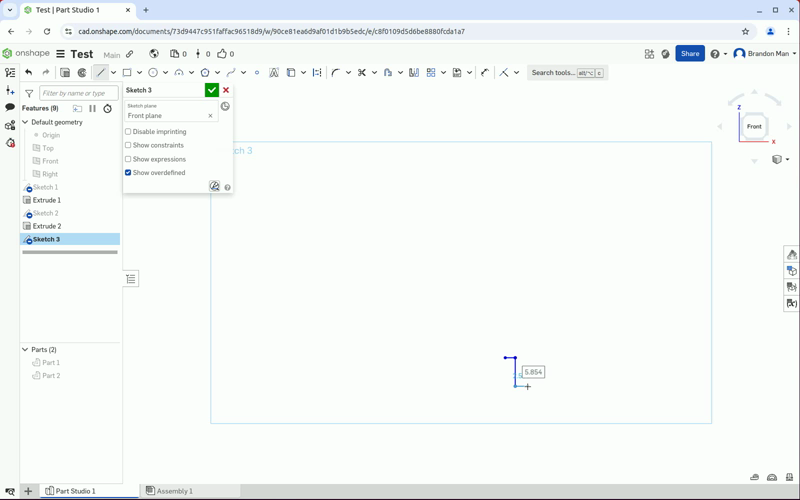
click(527, 386)
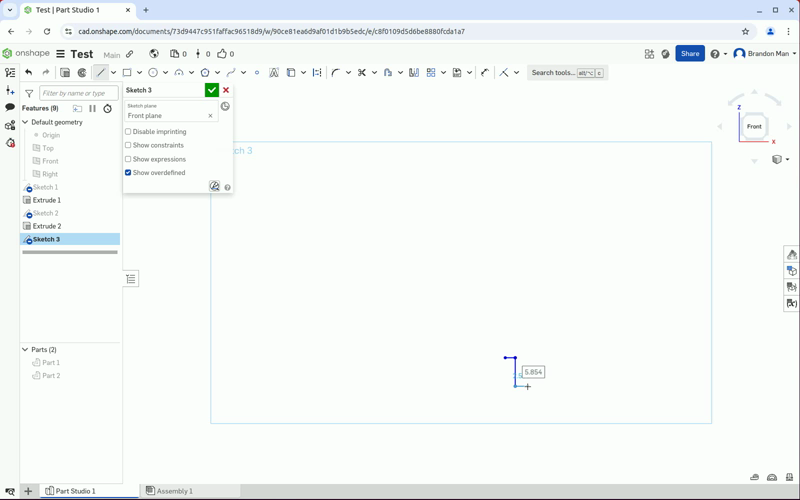
key_up(shift)
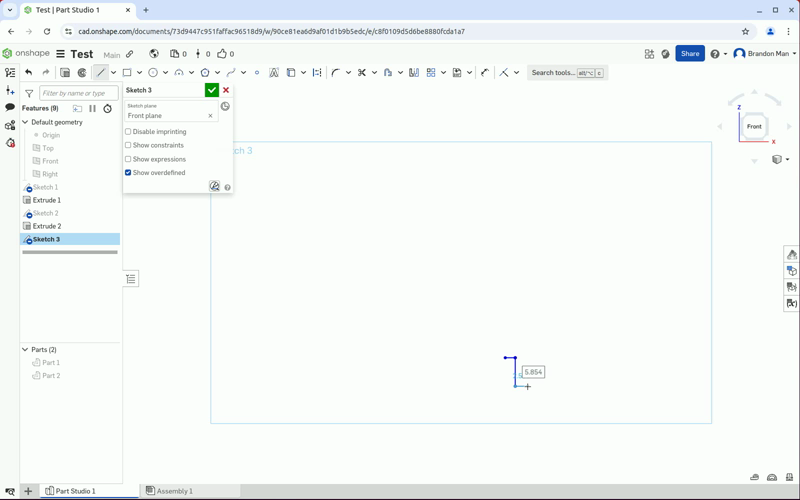
key_down(shift)
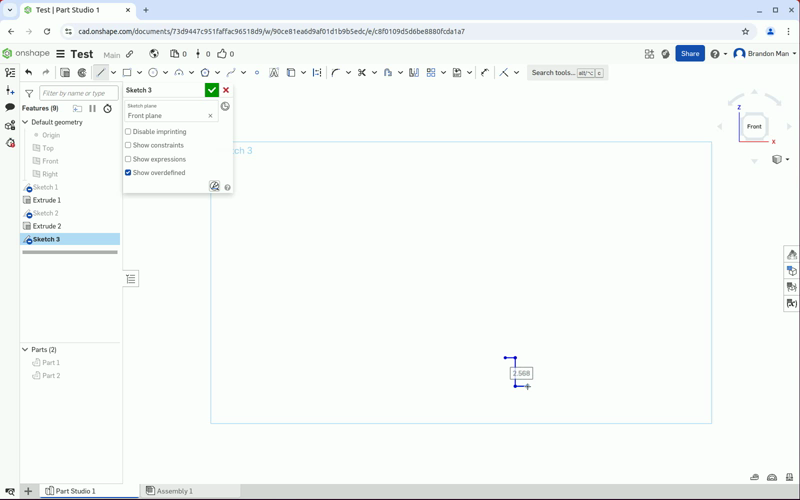
mouse_move(527, 304)
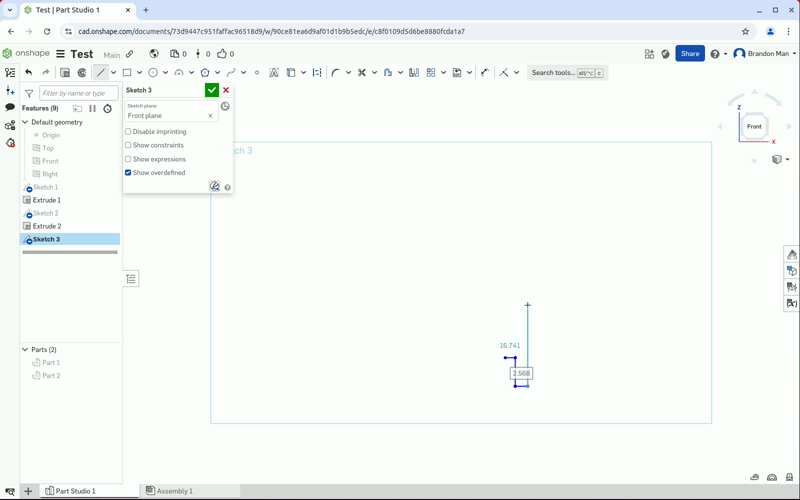
click(527, 304)
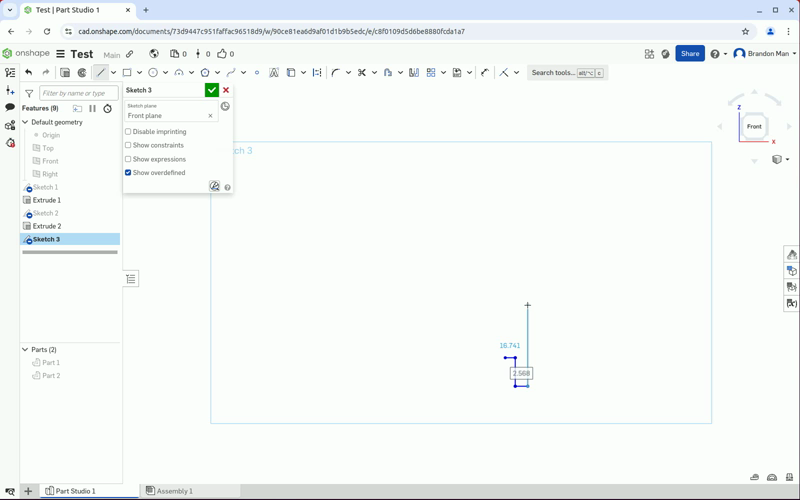
key_up(shift)
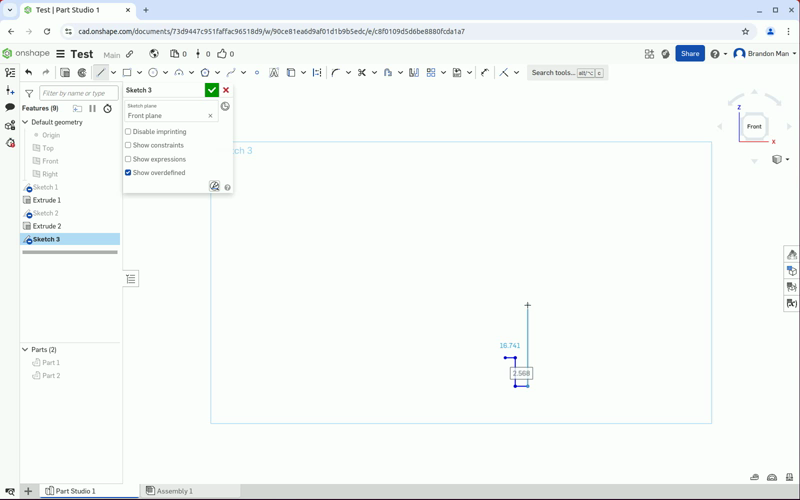
key_down(shift)
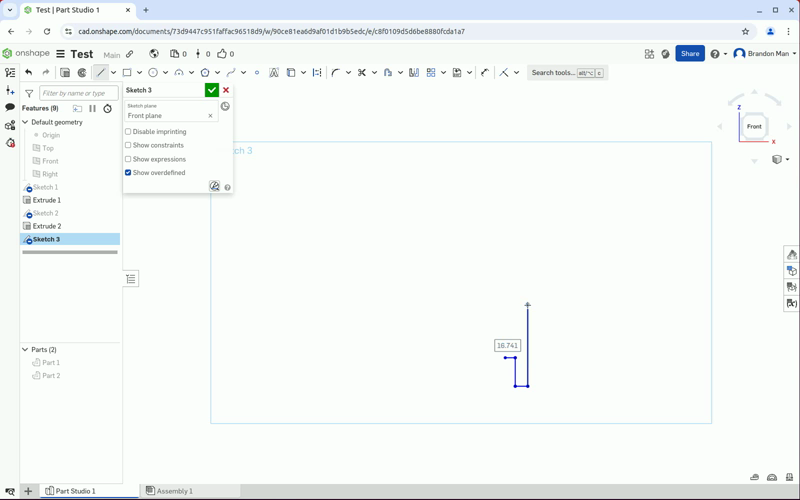
mouse_move(557, 304)
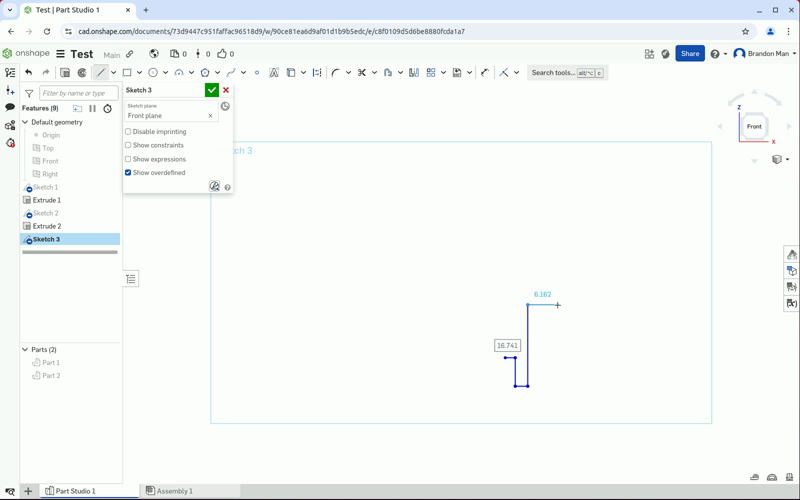
mouse_move(505, 304)
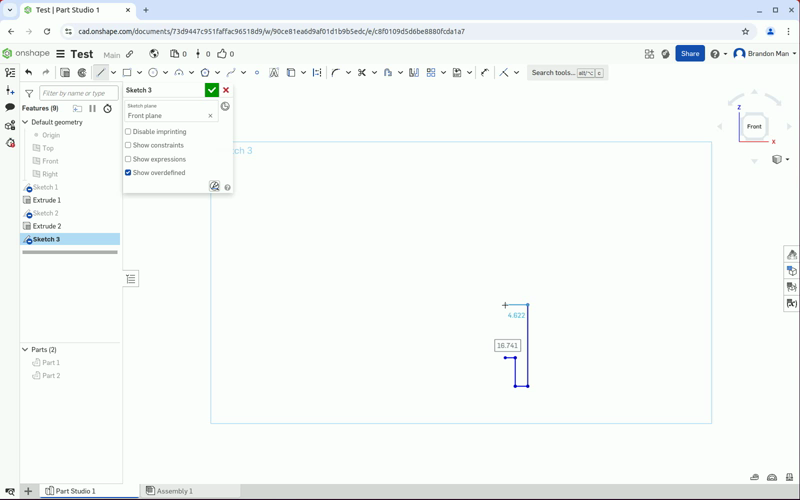
click(505, 304)
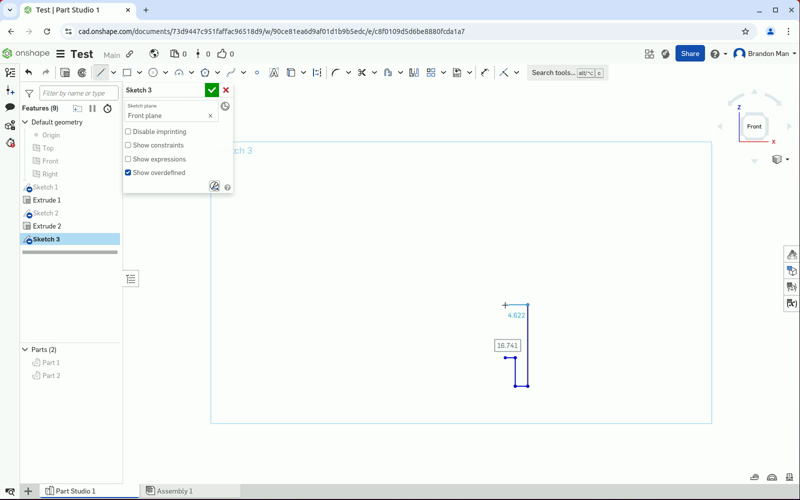
key_up(shift)
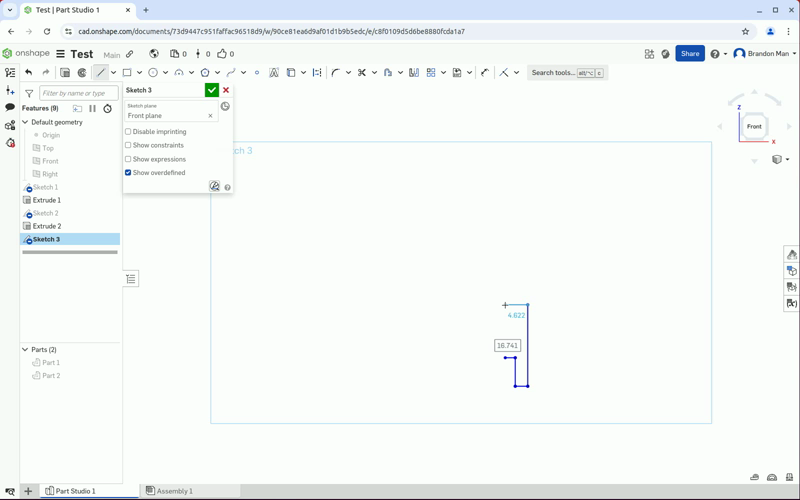
key_down(shift)
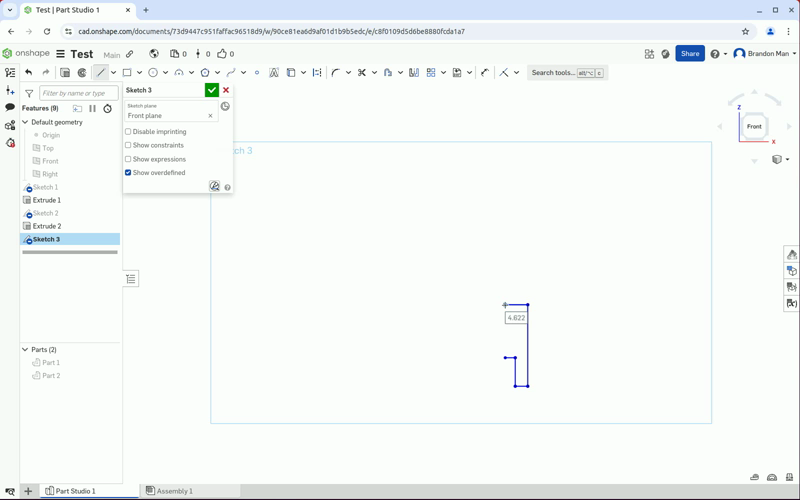
mouse_move(535, 304)
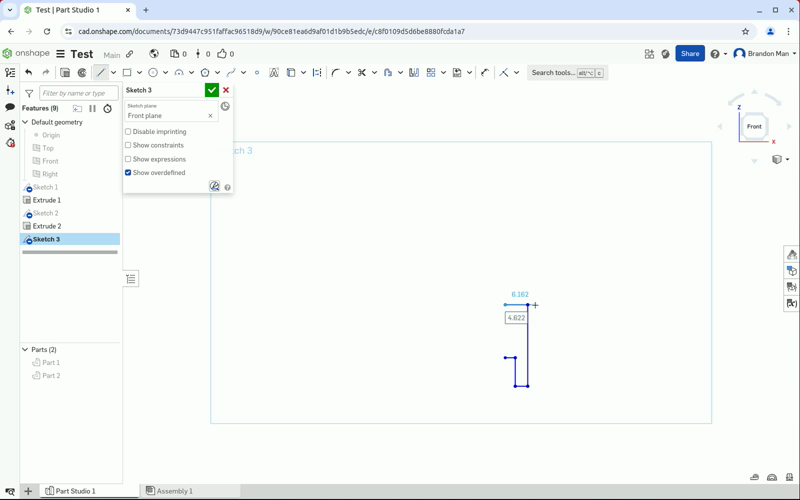
mouse_move(505, 312)
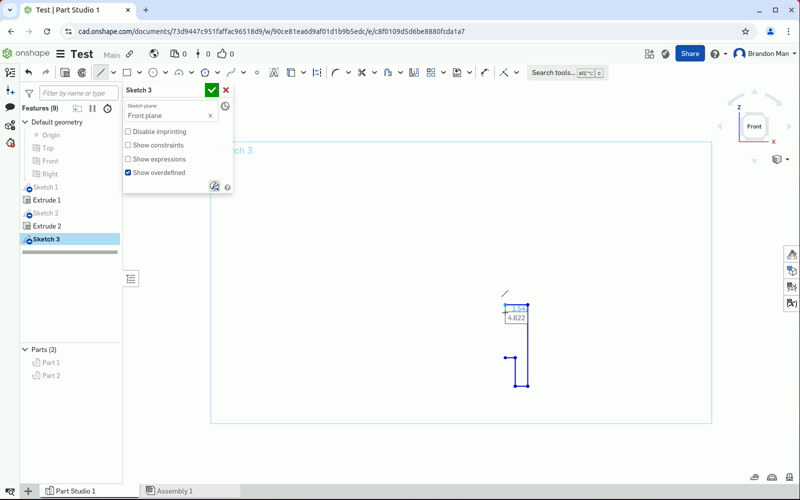
scroll(6)
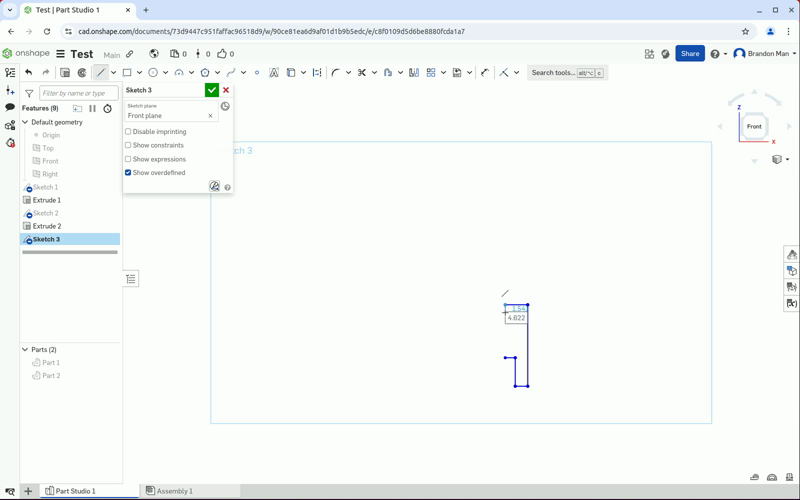
scroll(6)
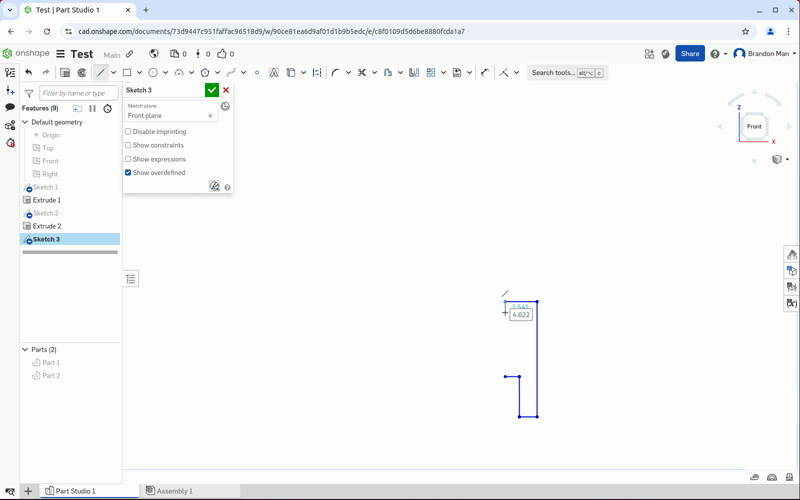
scroll(6)
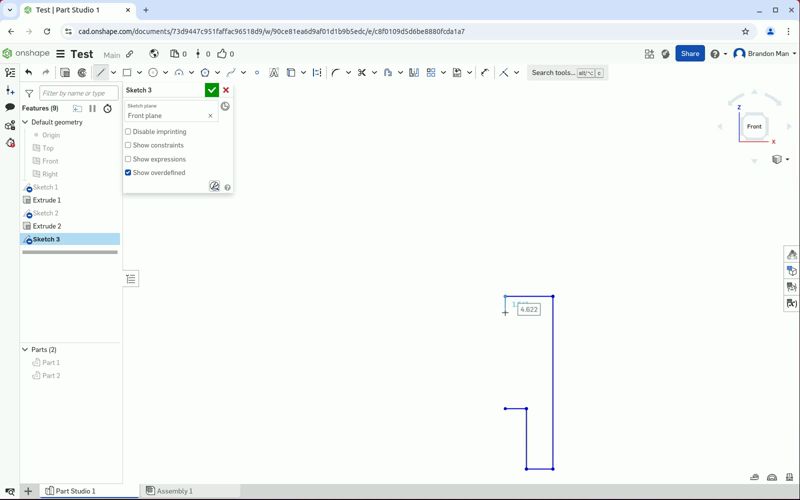
scroll(6)
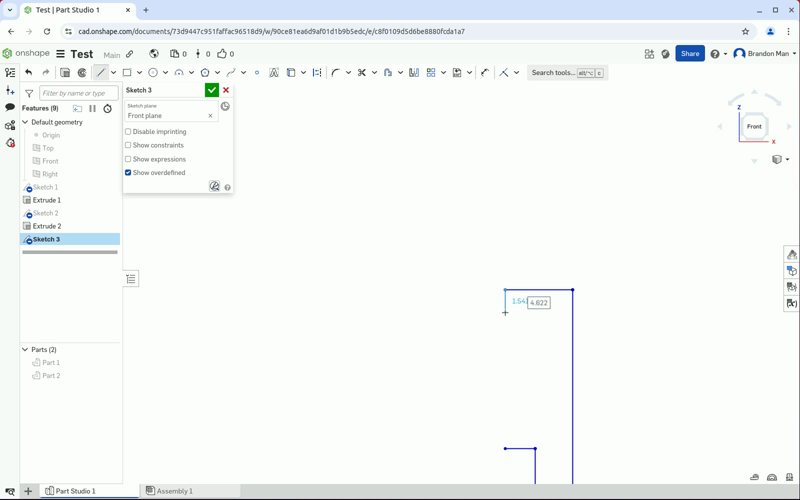
scroll(6)
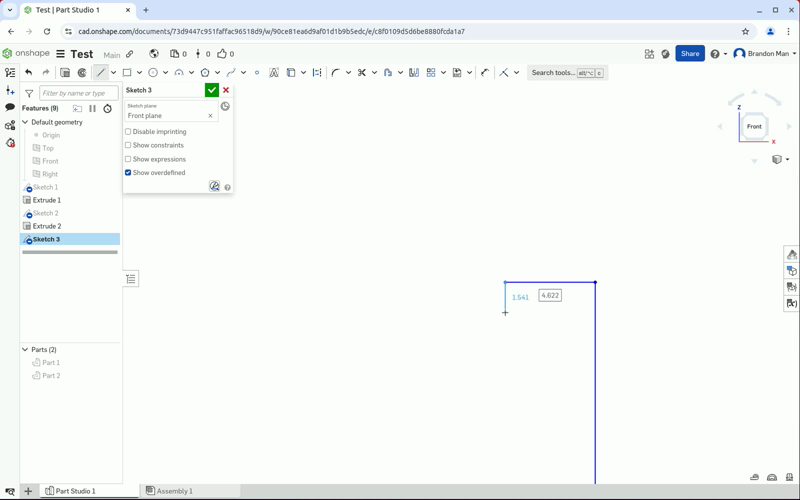
scroll(6)
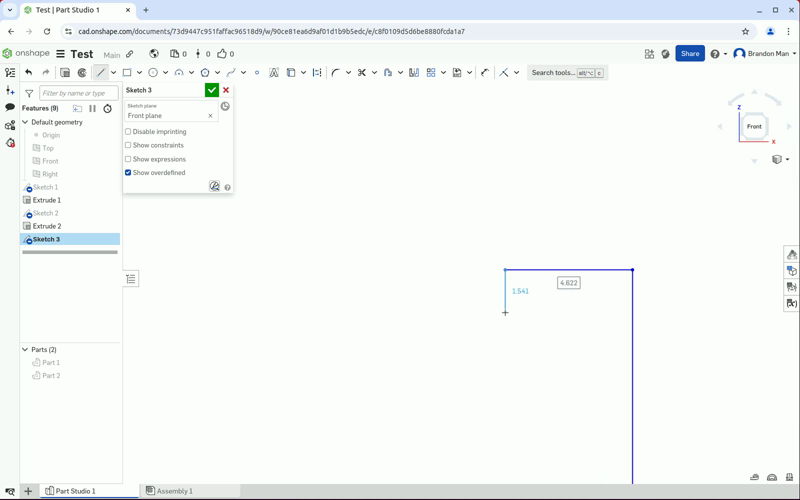
scroll(6)
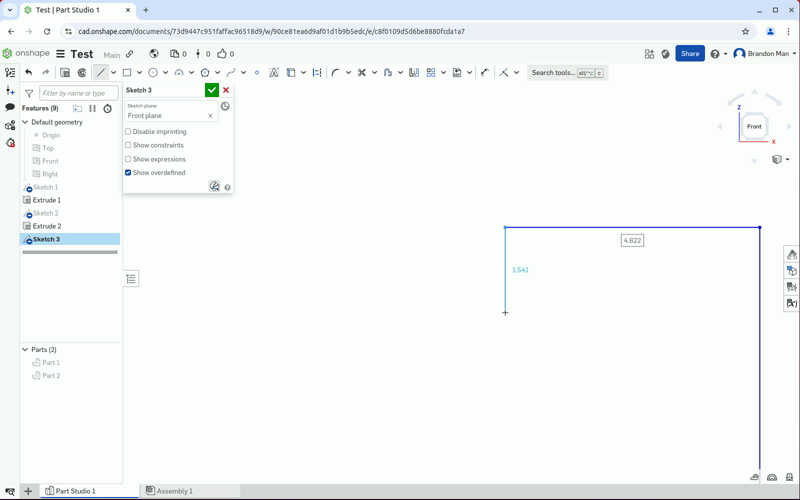
click(505, 312)
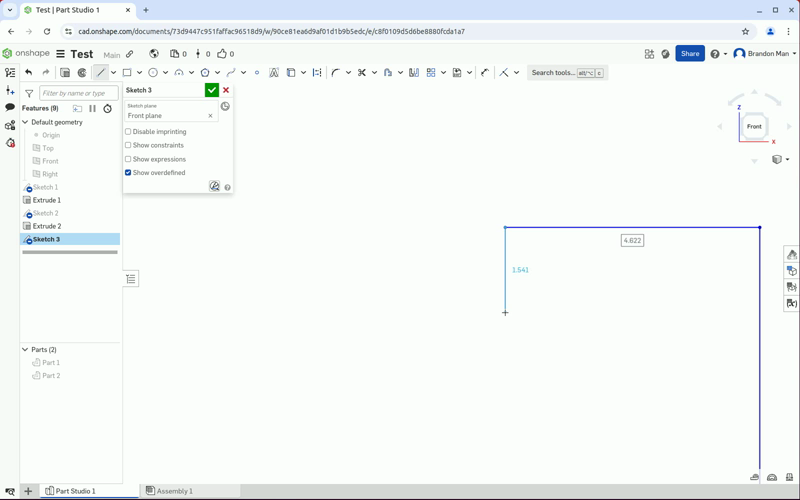
scroll(-6)
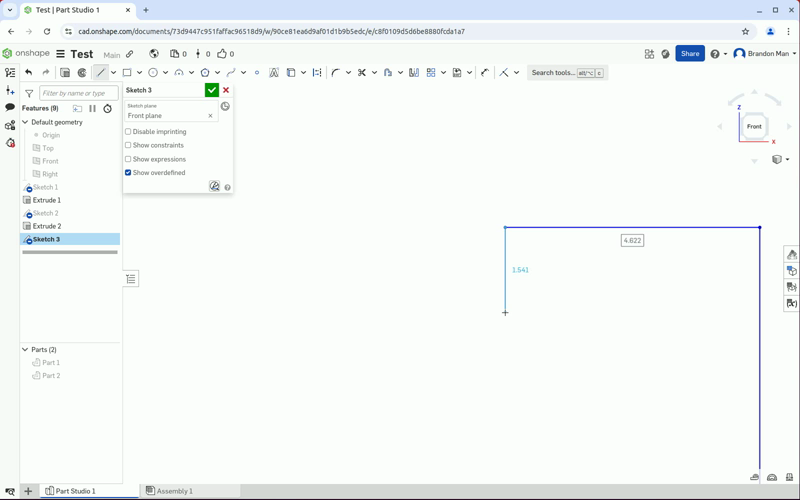
scroll(-6)
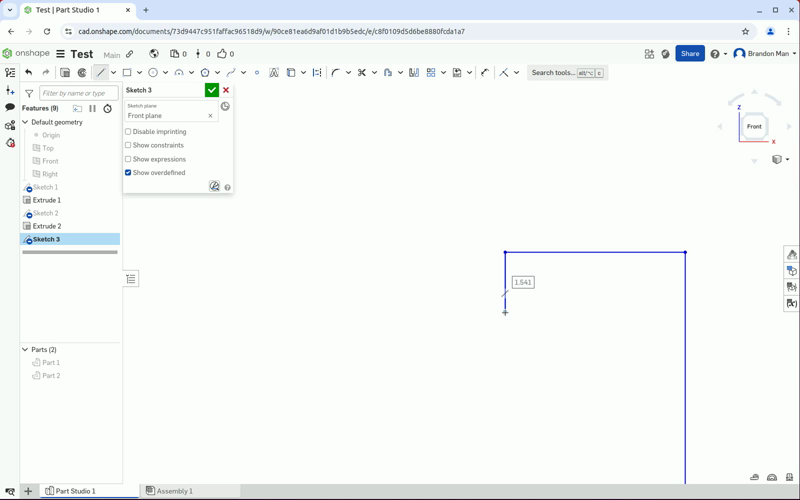
scroll(-6)
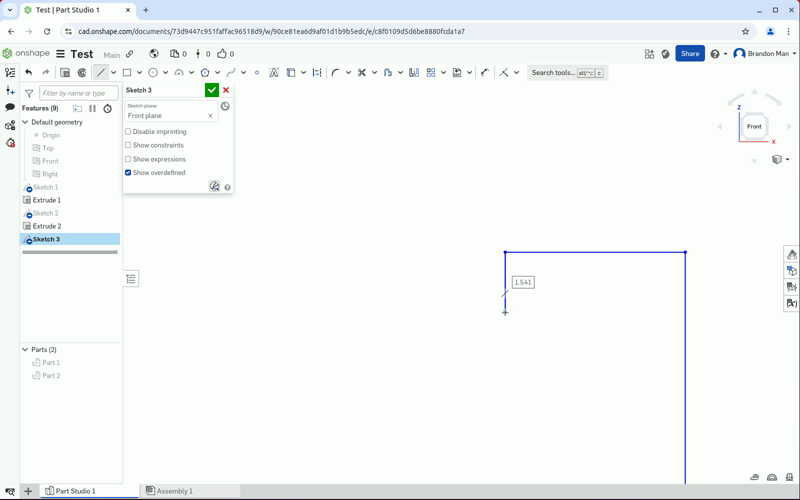
scroll(-6)
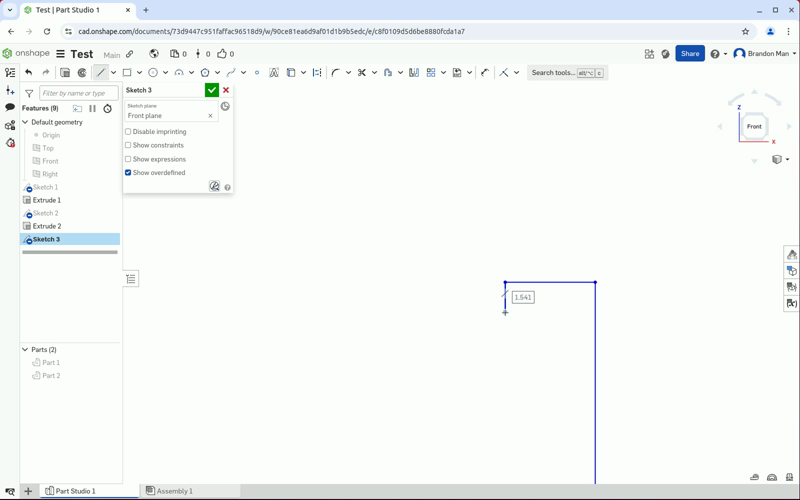
scroll(-6)
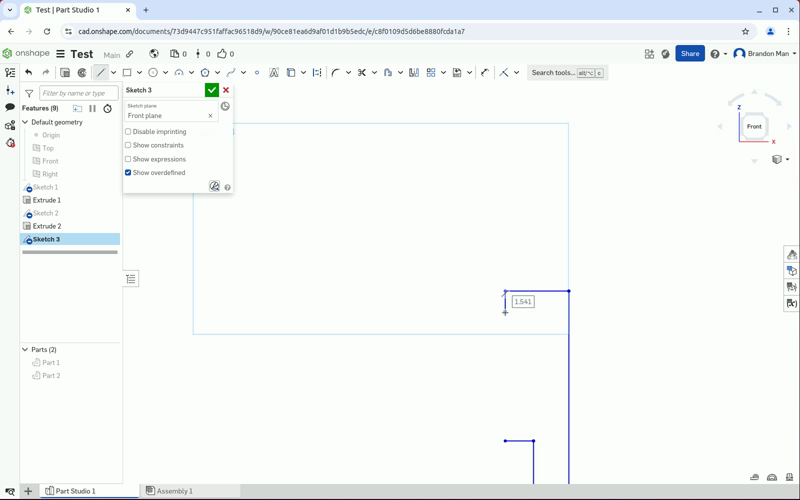
scroll(-6)
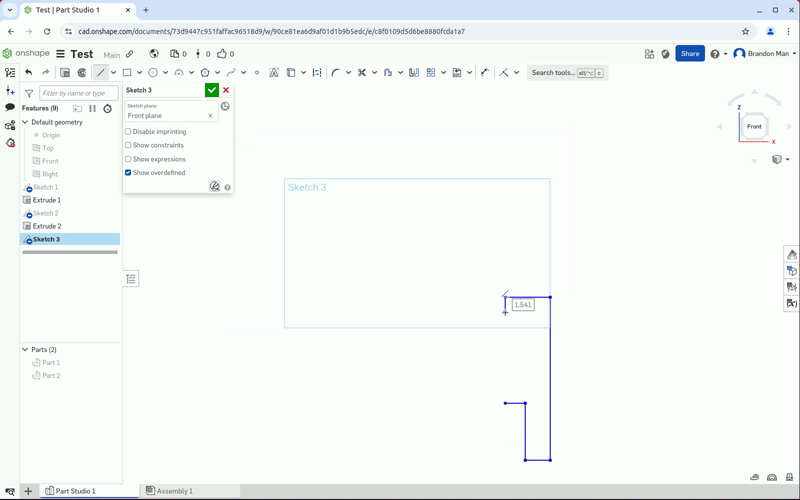
scroll(-6)
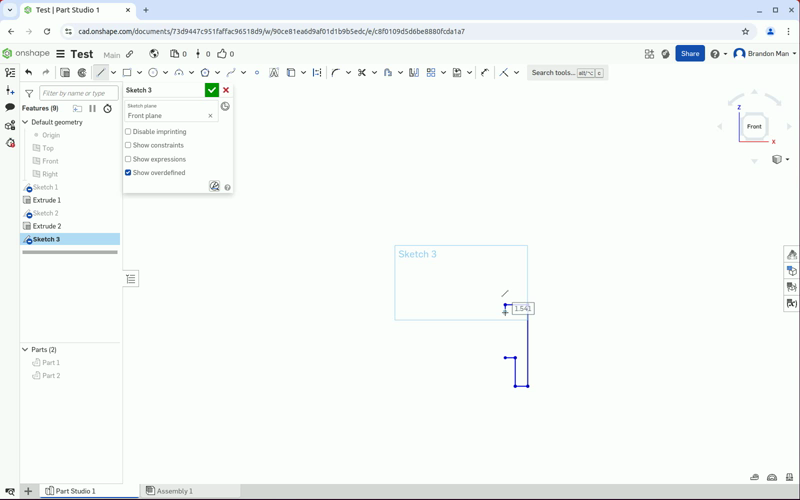
key_up(shift)
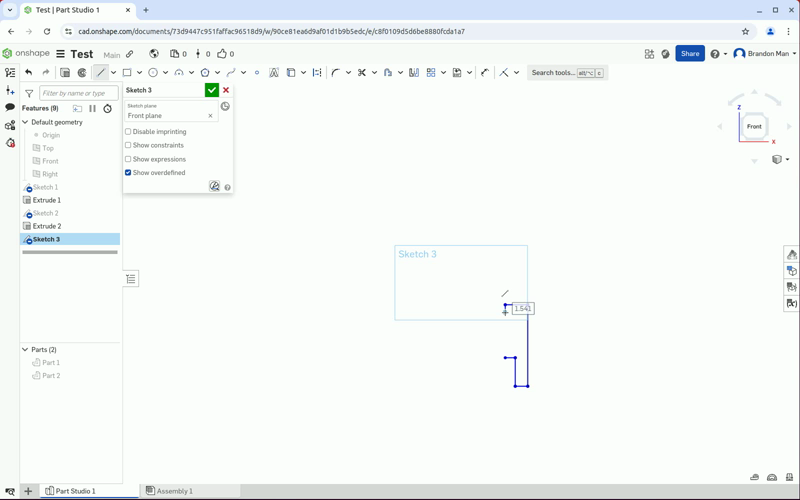
key_down(shift)
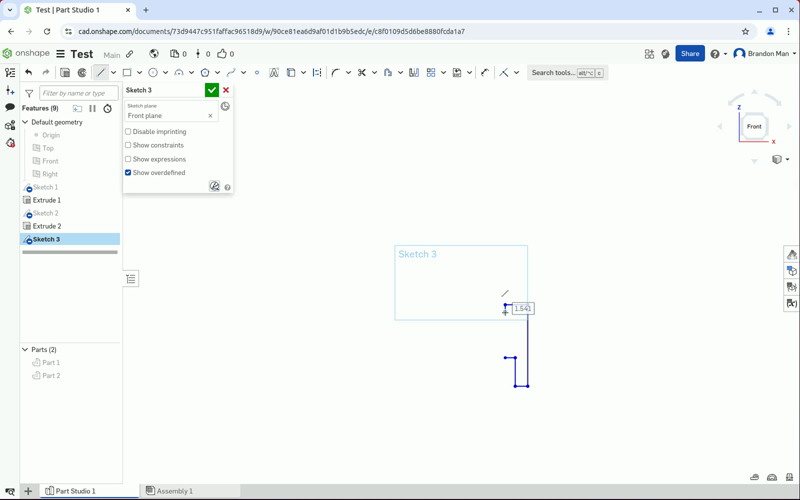
mouse_move(535, 312)
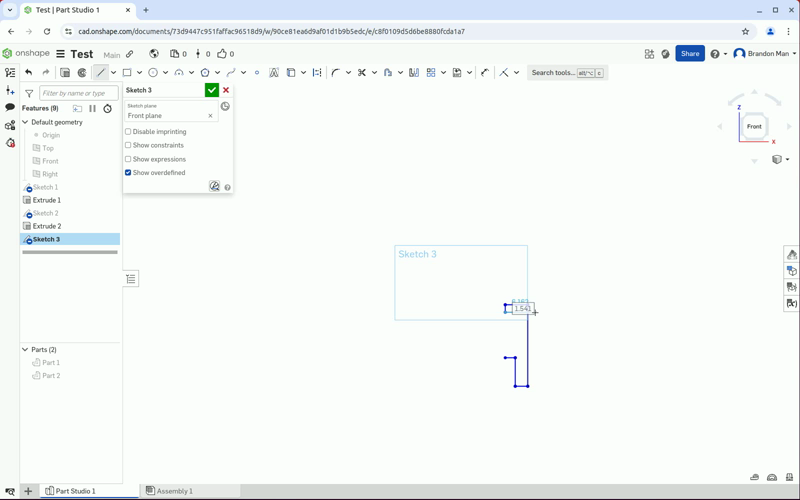
mouse_move(515, 312)
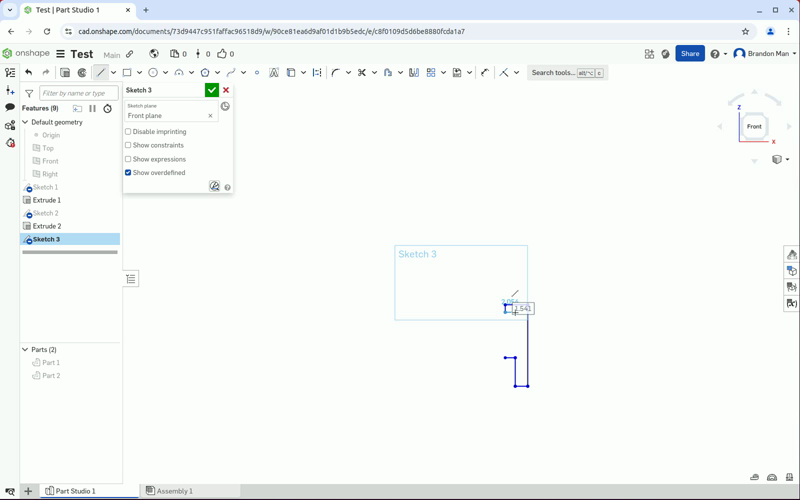
click(515, 312)
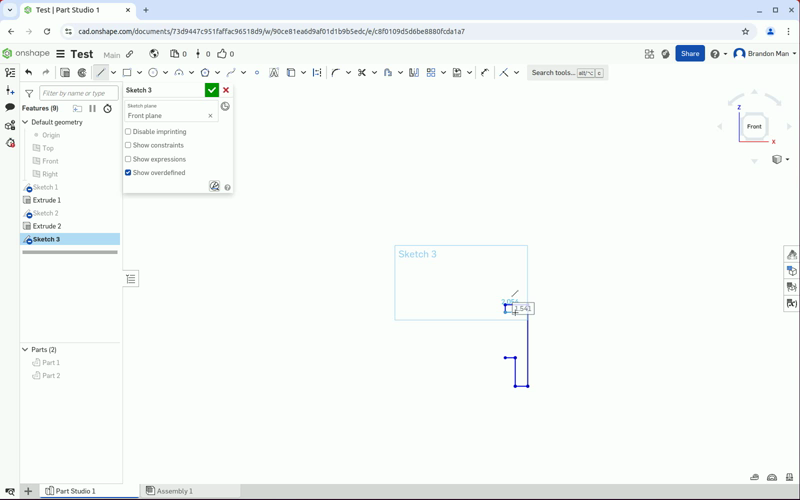
key_up(shift)
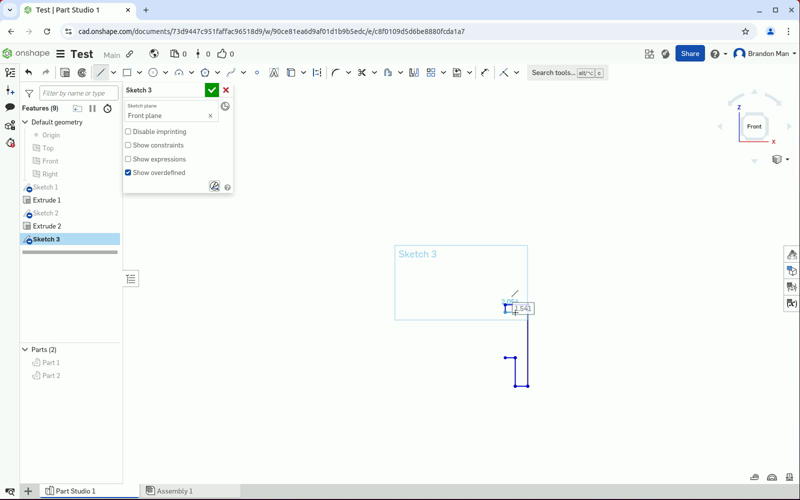
key_down(shift)
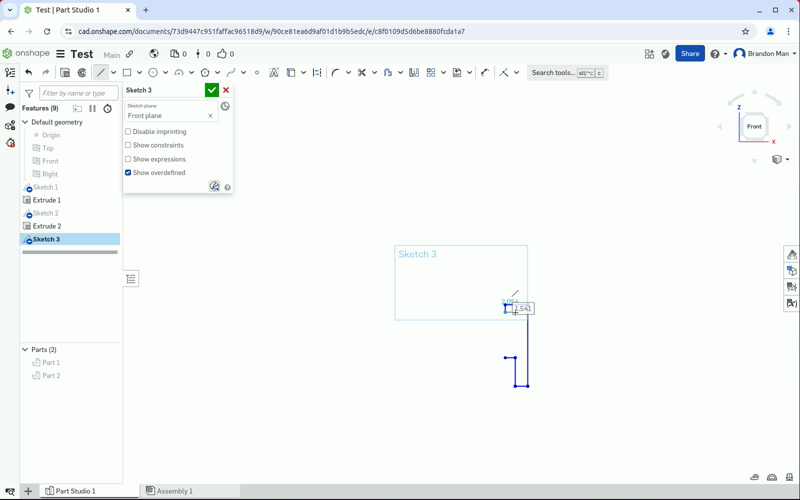
mouse_move(545, 312)
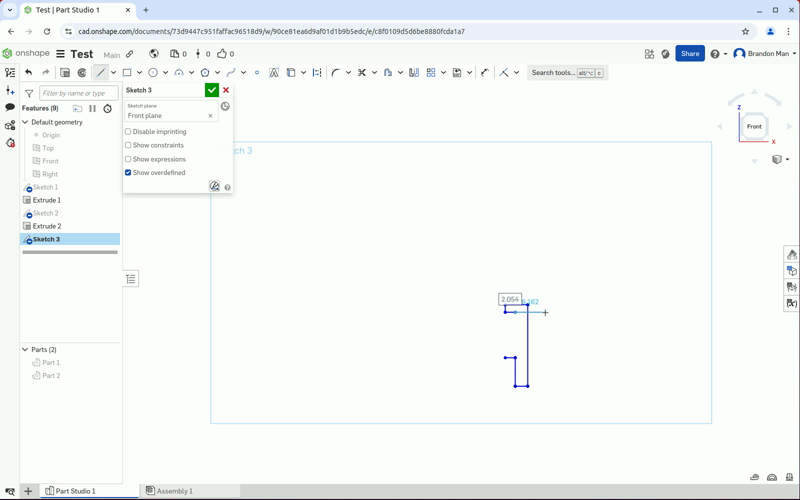
mouse_move(515, 324)
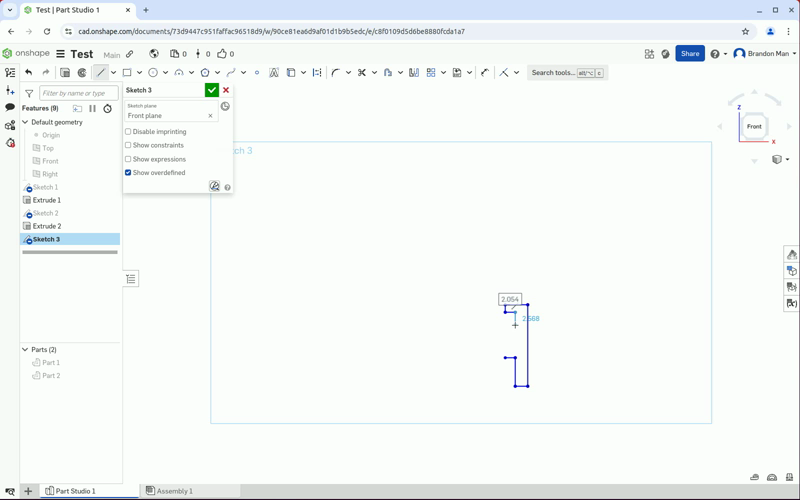
click(515, 324)
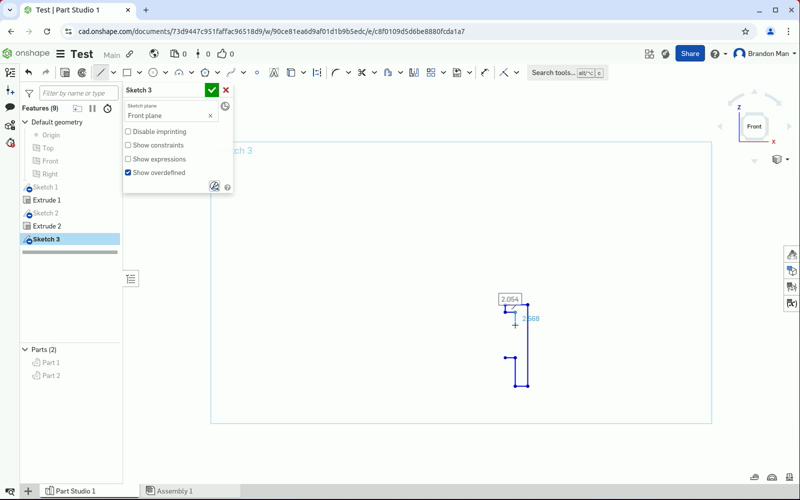
key_up(shift)
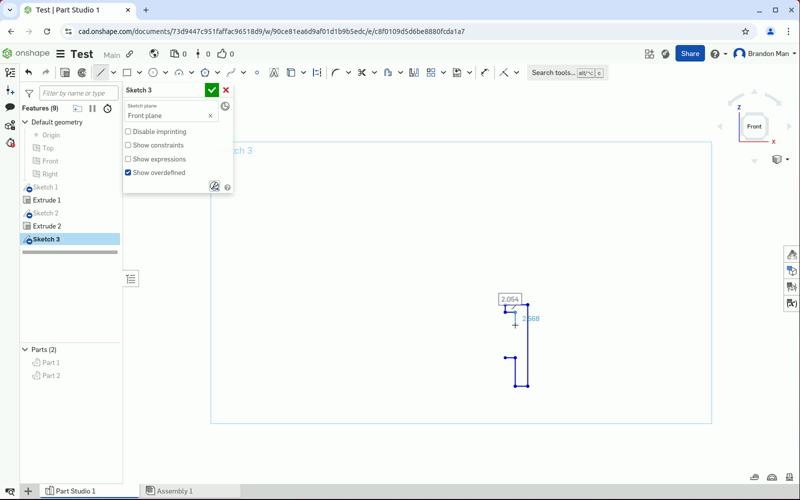
key_down(shift)
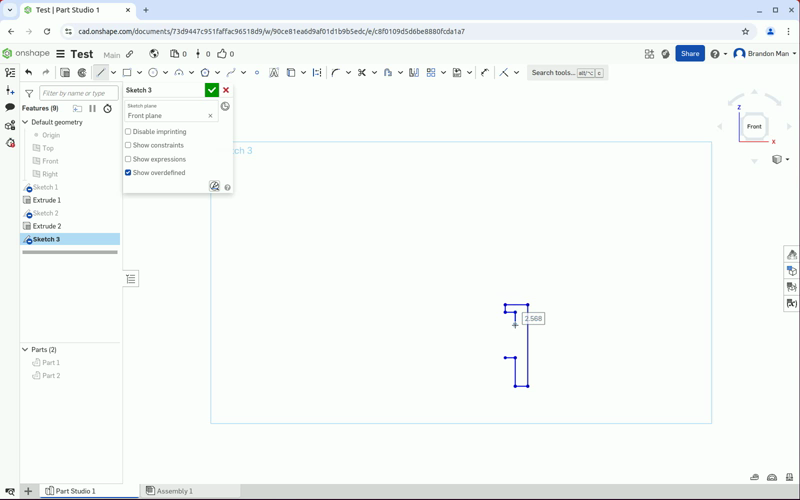
mouse_move(545, 324)
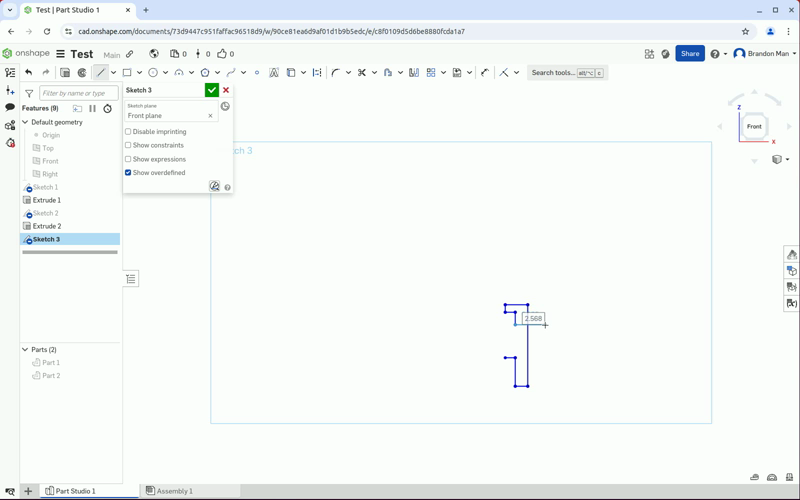
mouse_move(505, 324)
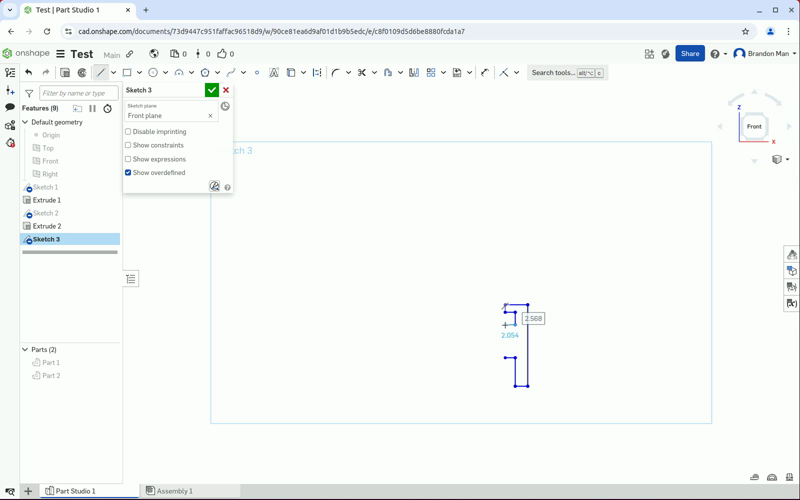
click(505, 324)
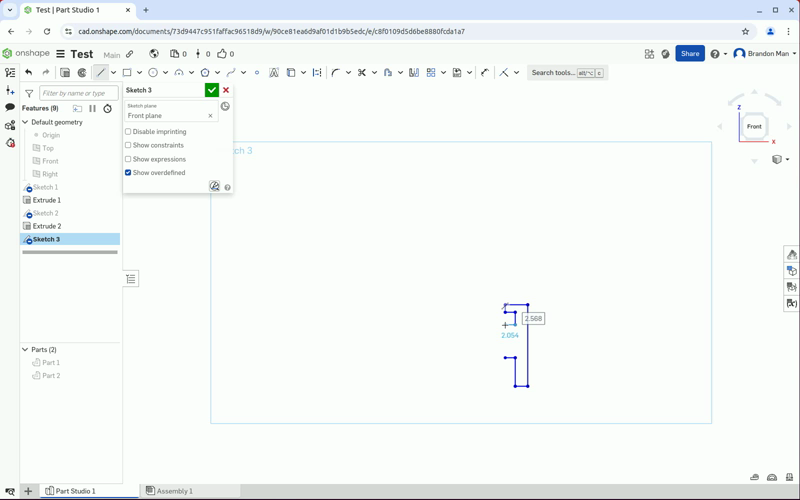
key_up(shift)
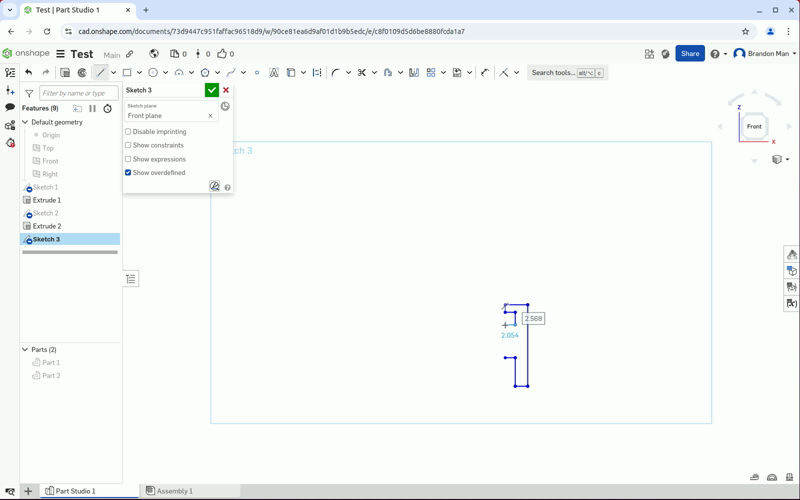
mouse_move(535, 324)
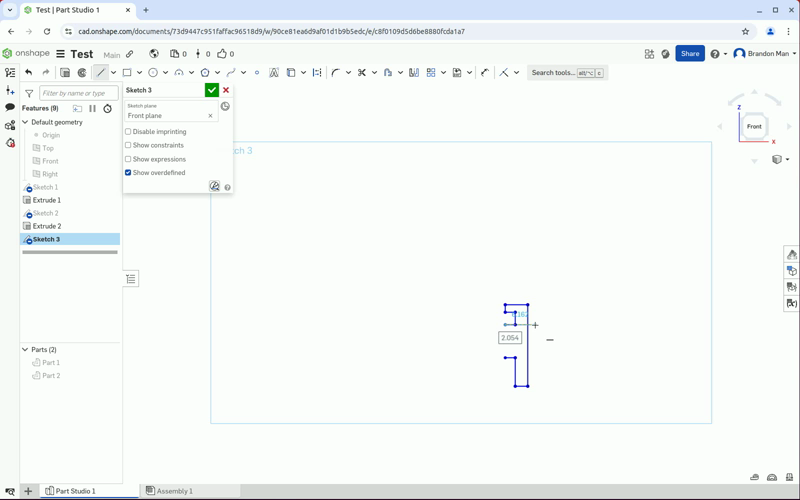
key_down(shift)
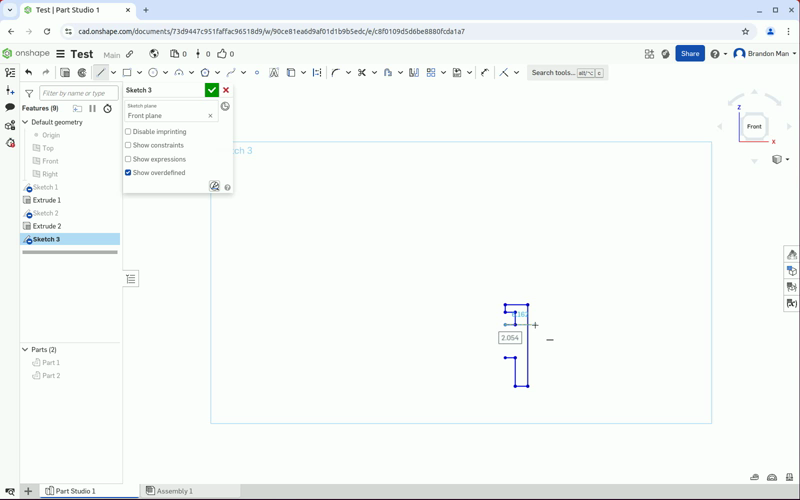
mouse_move(505, 357)
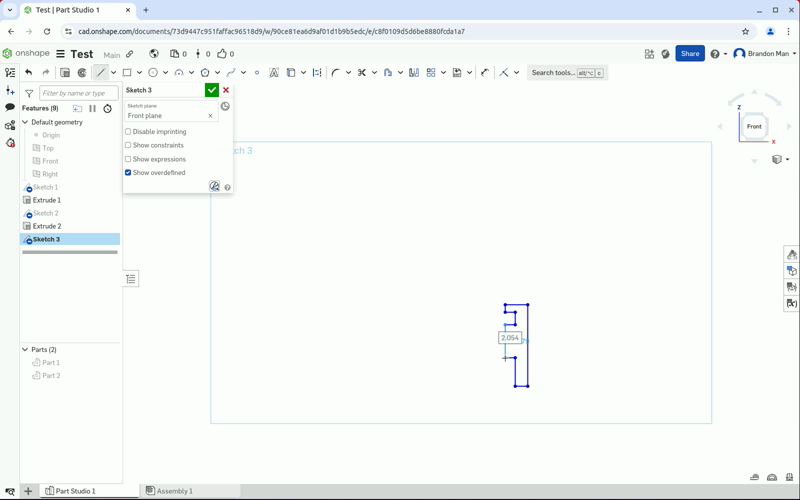
key_up(shift)
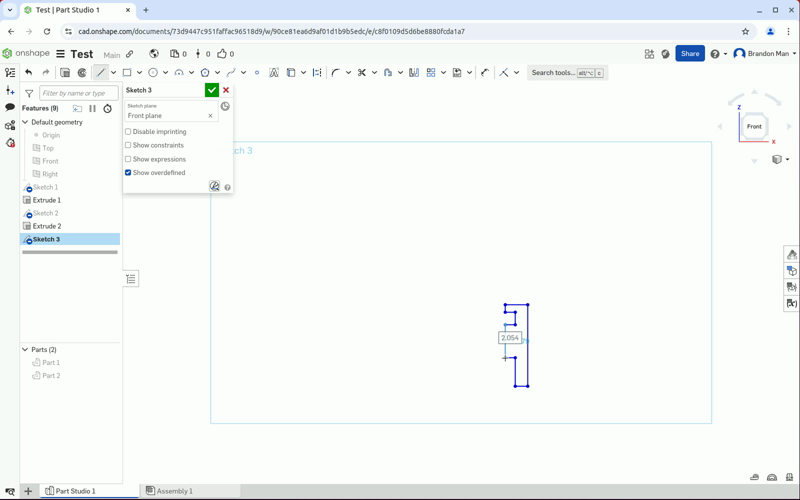
click(505, 357)
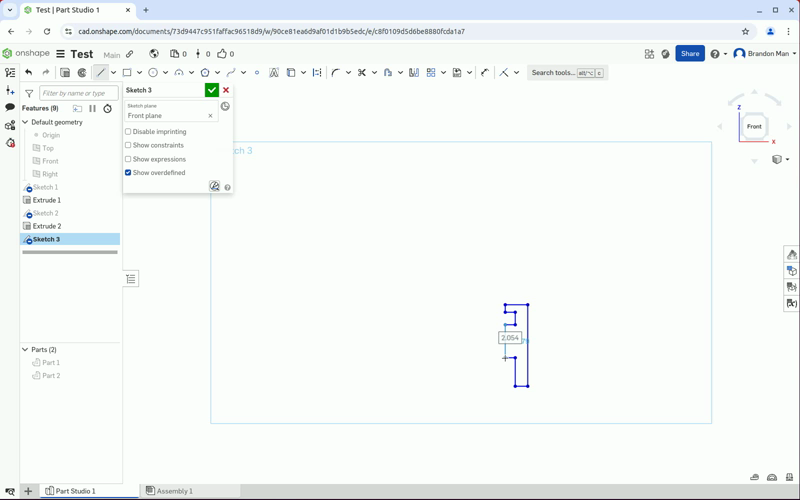
key(esc)
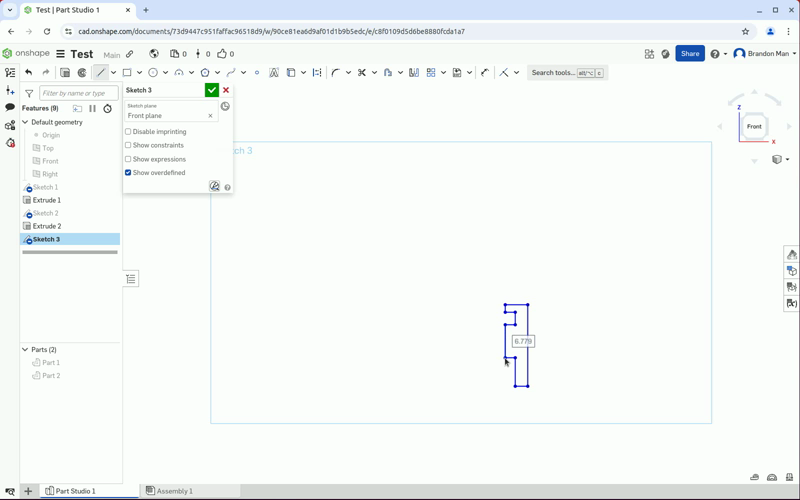
mouse_move(518, 349)
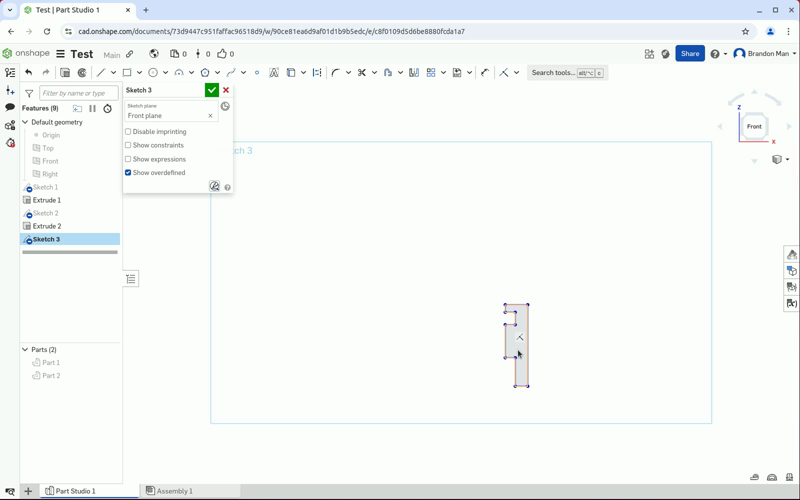
scroll(6)
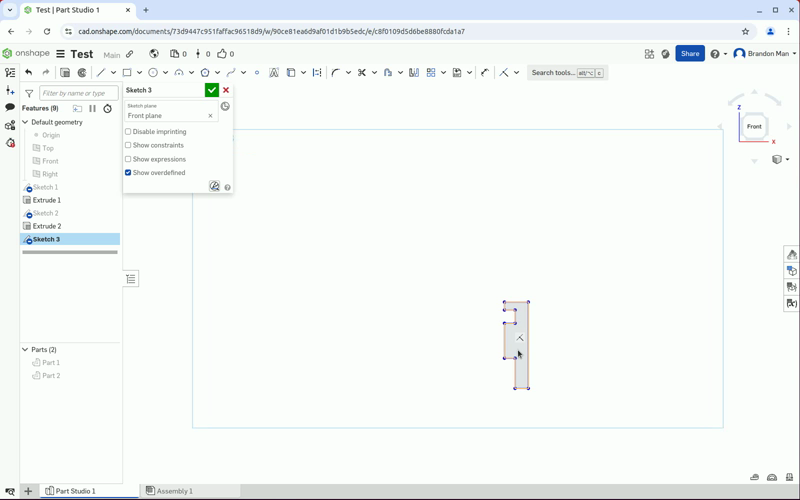
scroll(6)
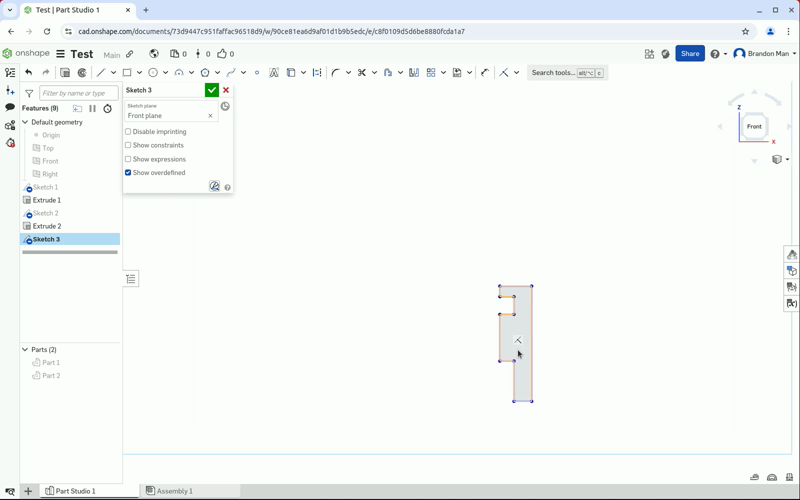
scroll(6)
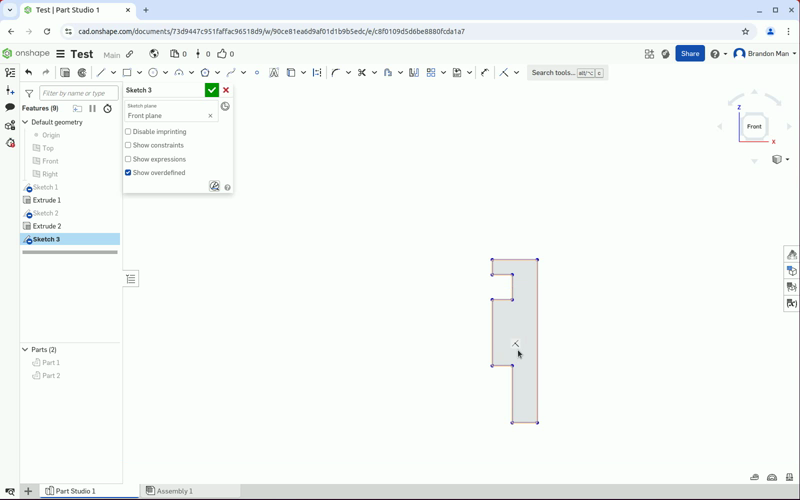
scroll(6)
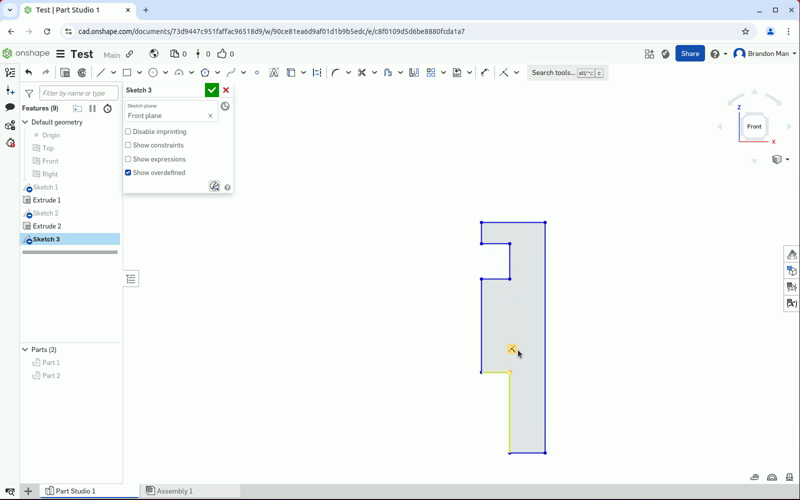
scroll(6)
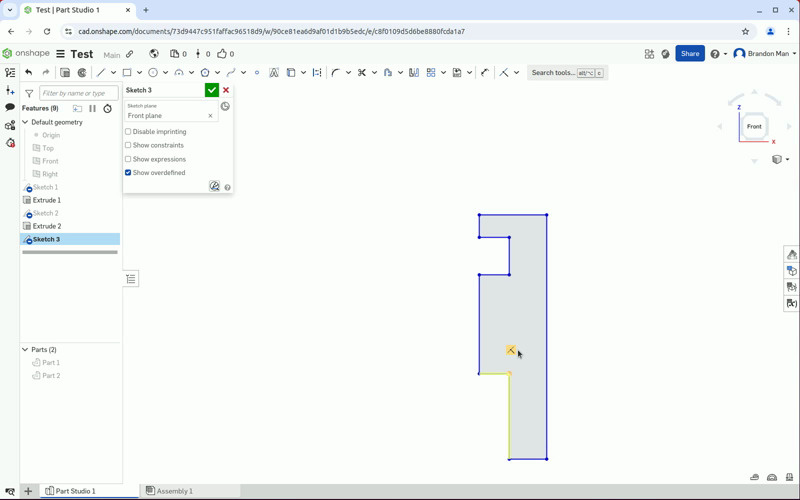
scroll(6)
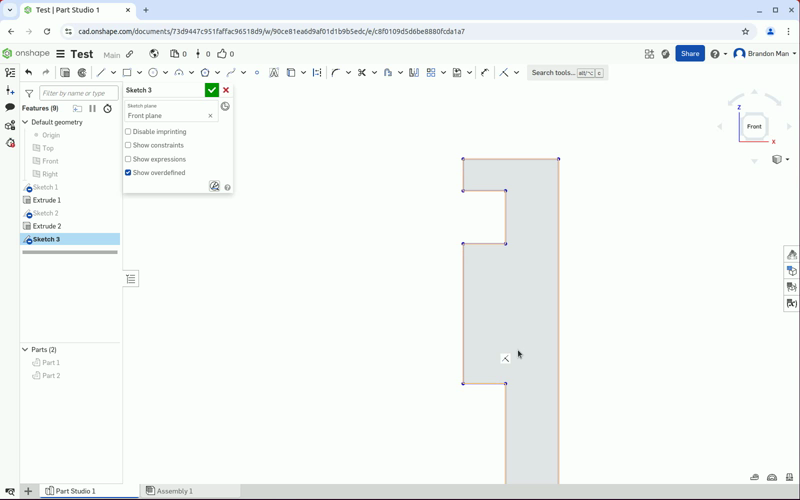
scroll(6)
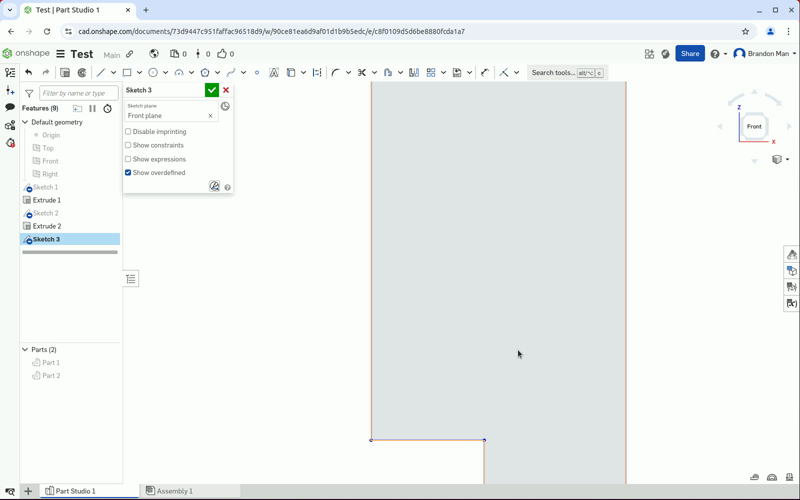
click(518, 349)
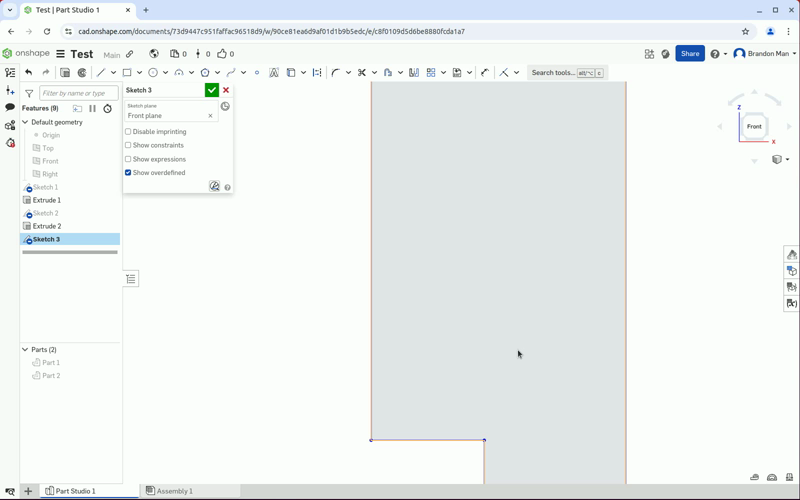
scroll(-6)
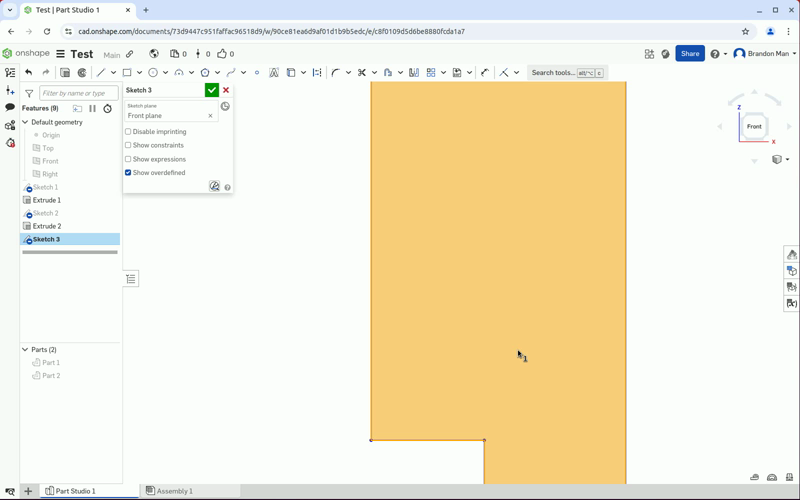
scroll(-6)
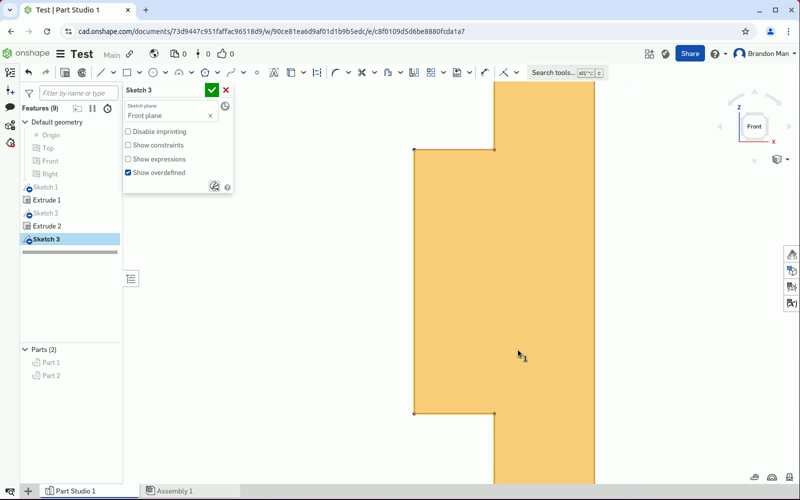
scroll(-6)
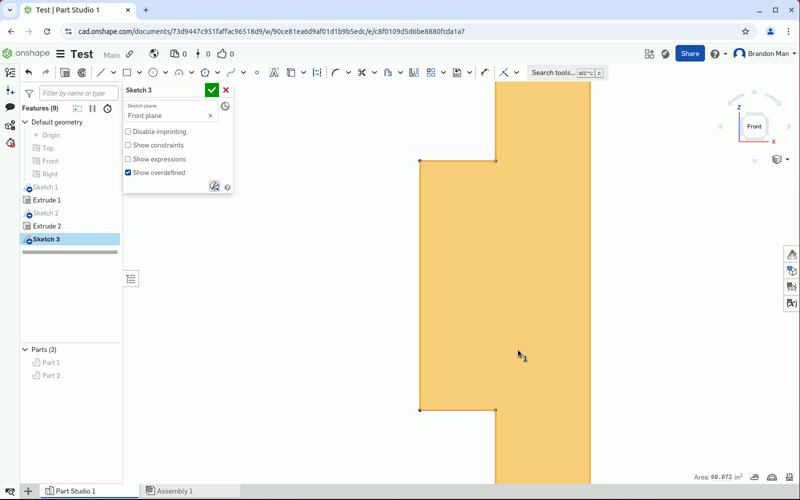
scroll(-6)
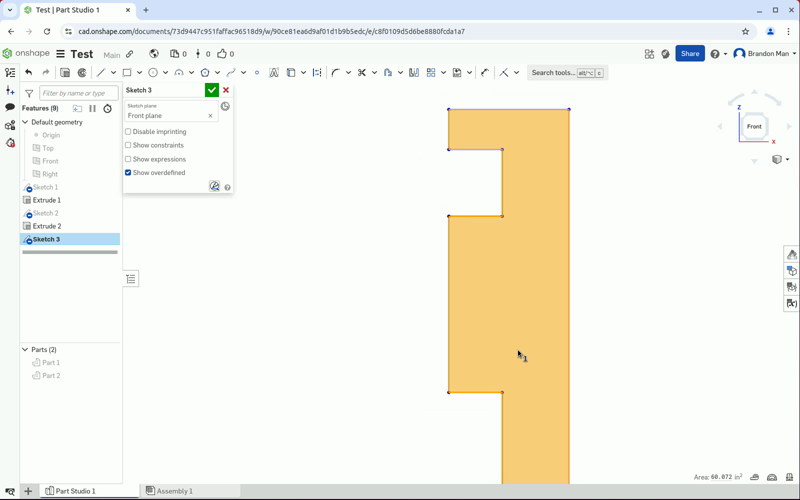
scroll(-6)
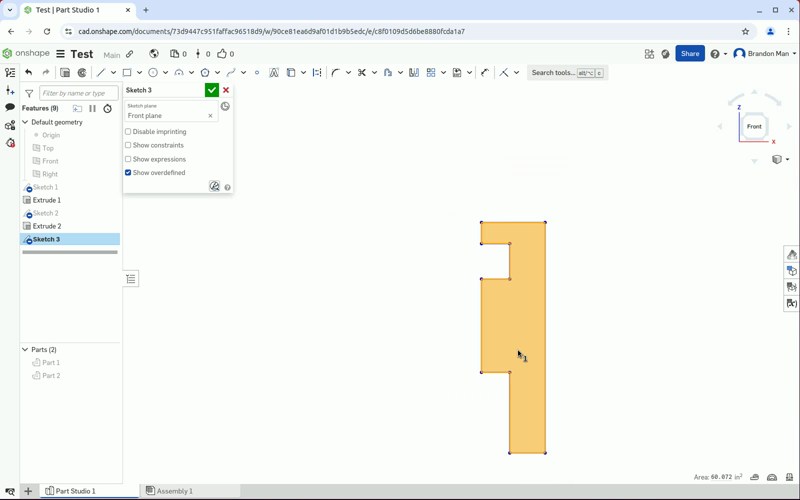
scroll(-6)
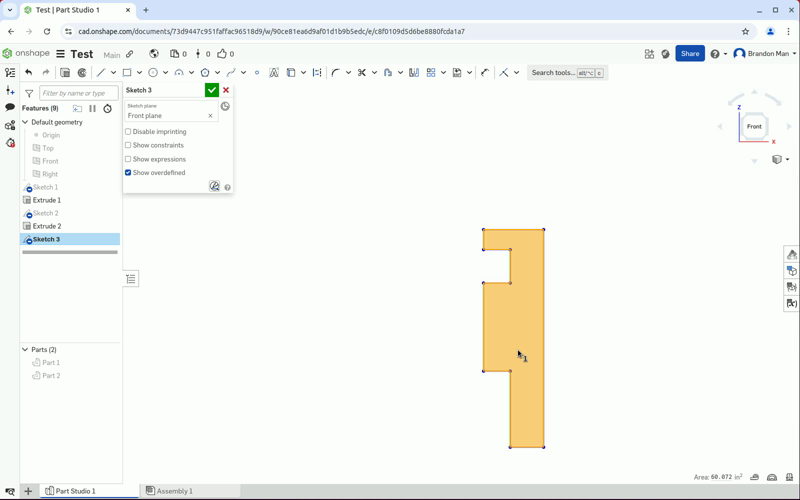
scroll(-6)
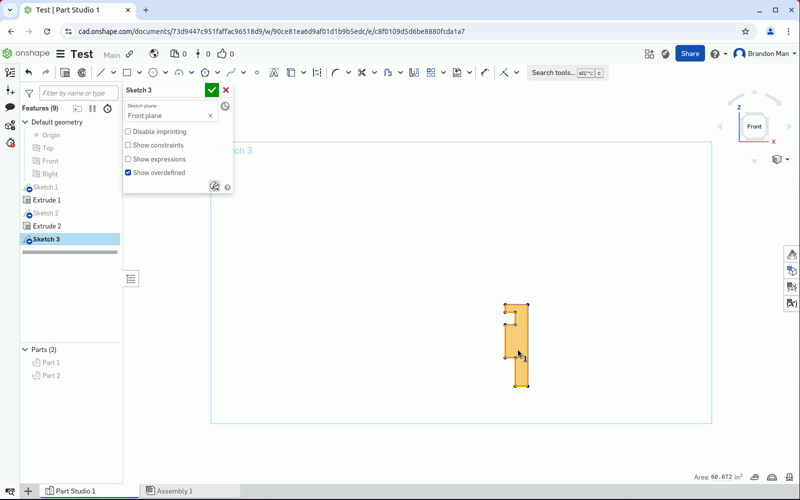
mouse_move(73, 352)
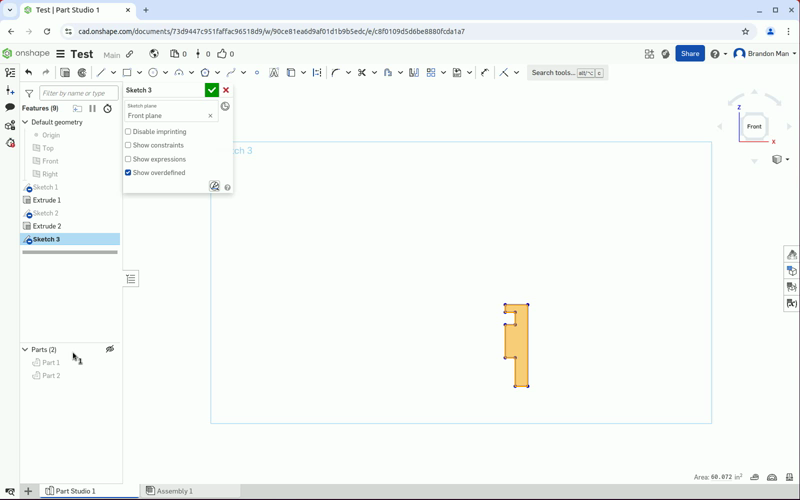
key(shift+y)
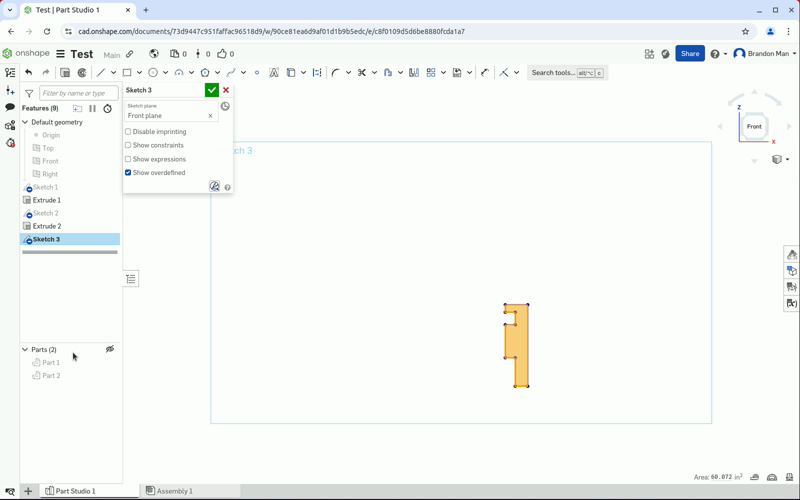
key(shift+e)
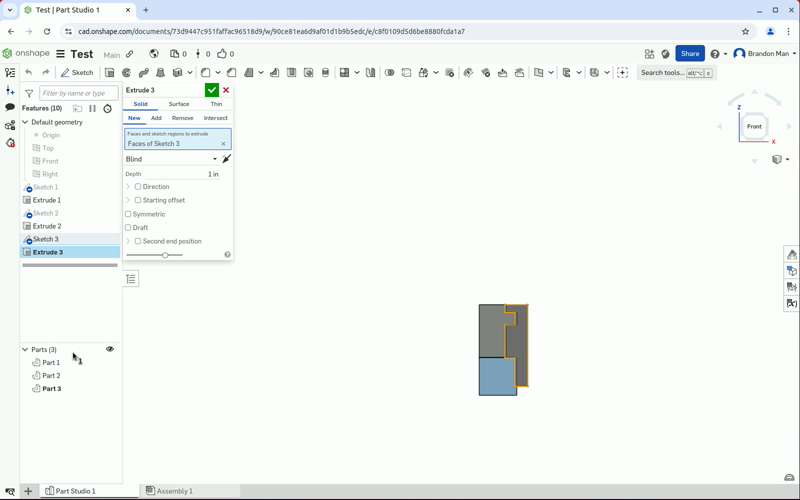
mouse_move(143, 106)
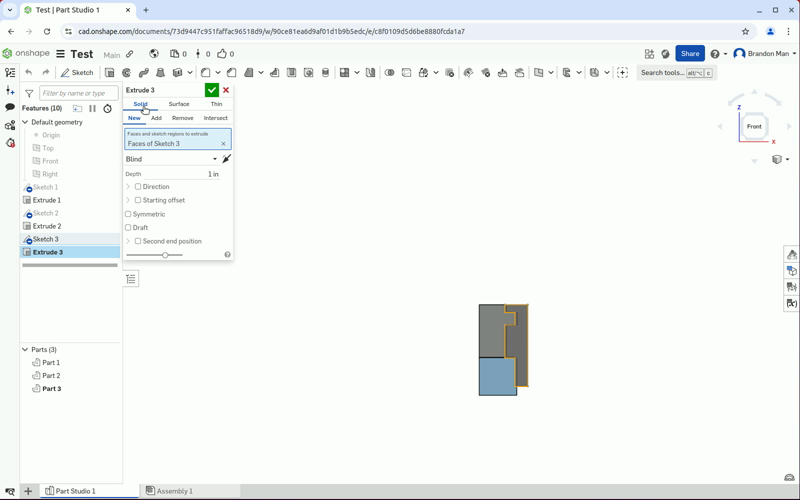
click(143, 106)
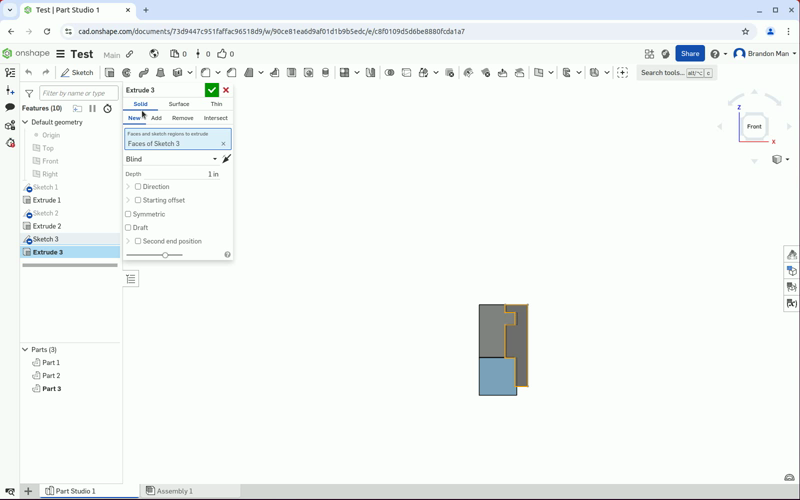
mouse_move(137, 120)
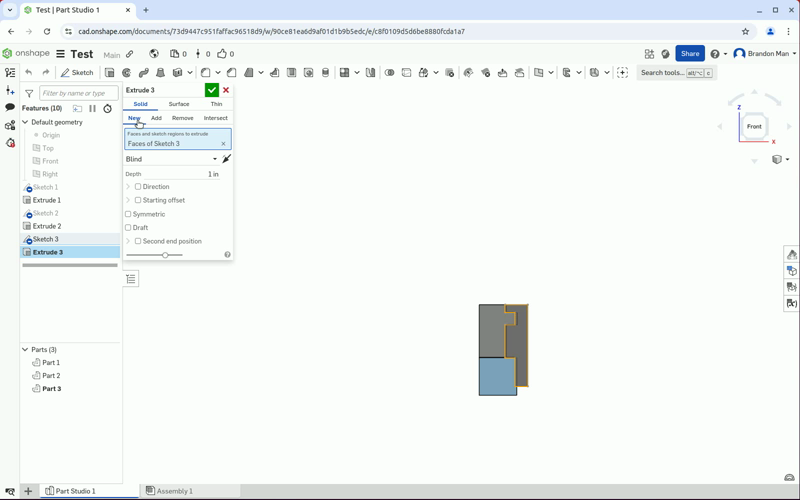
click(137, 120)
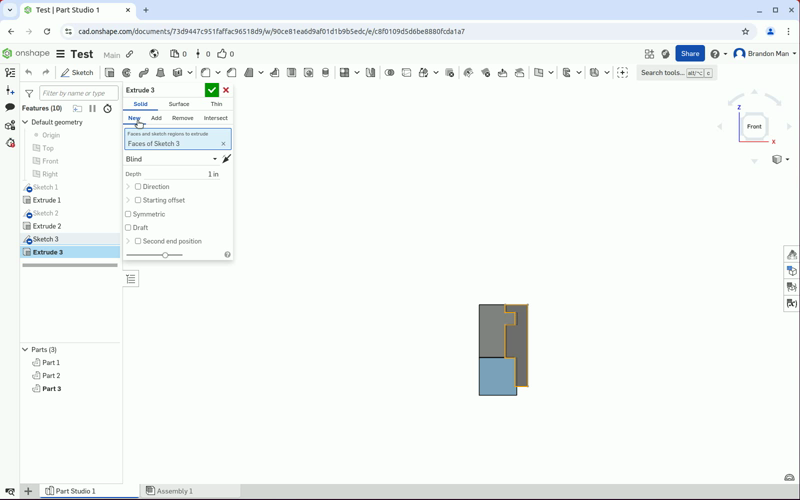
key(tab, 4)
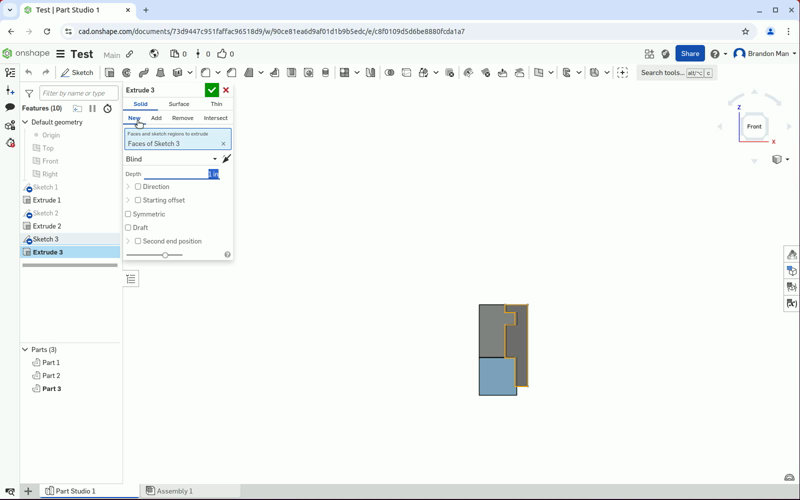
text(4.574)
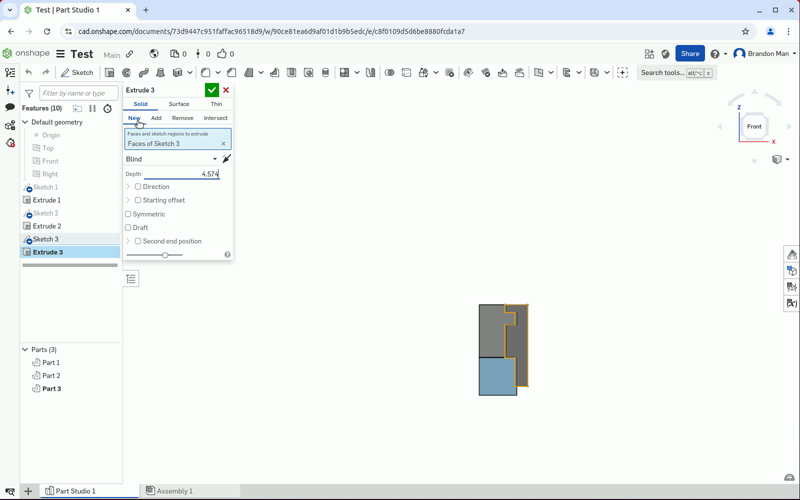
key(enter)
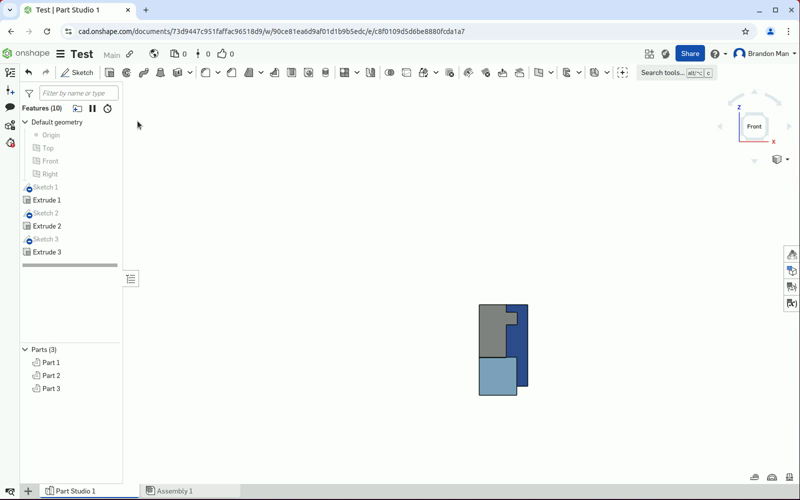
key(shift+h)
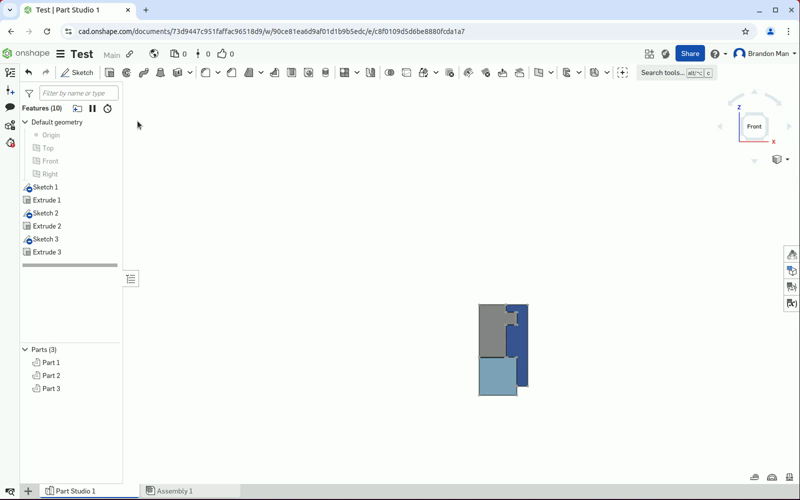
key(shift+h)
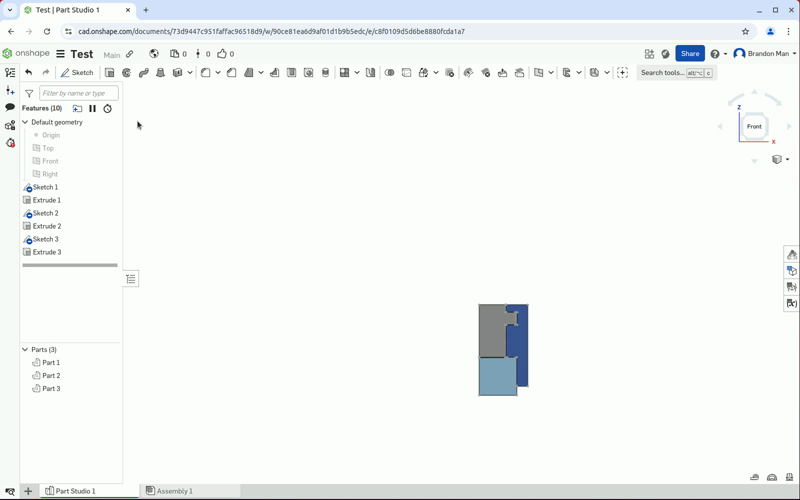
key(shift+7)
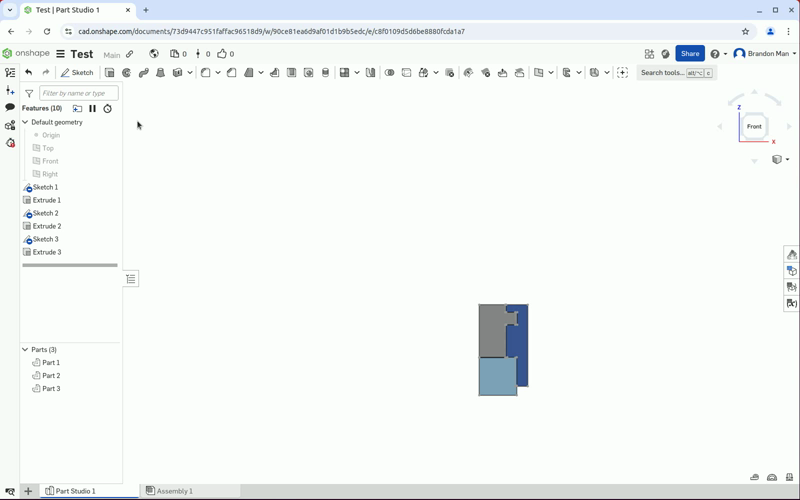
key(left, 2)
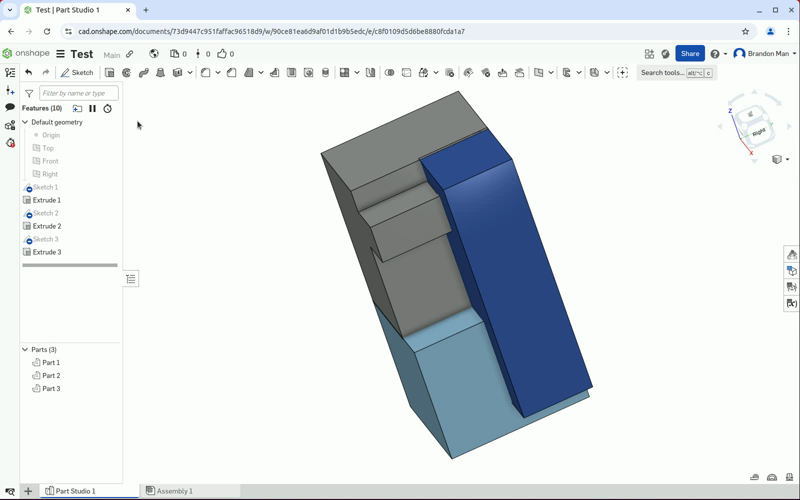
key(down, 2)
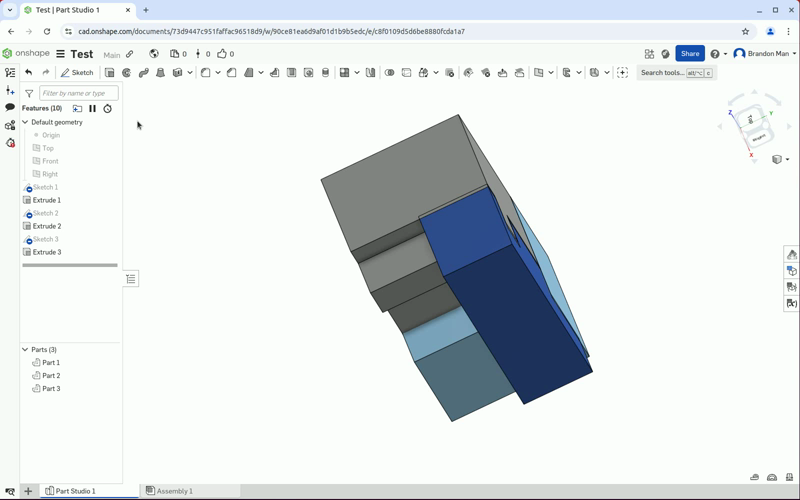
key(up, 2)
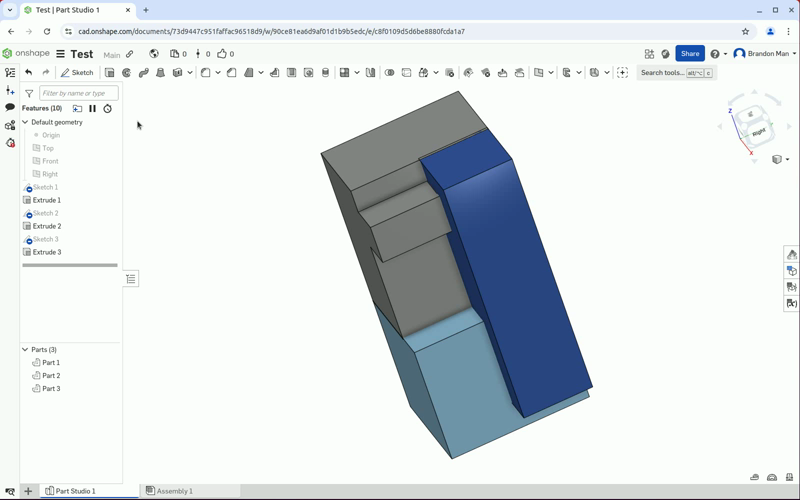
key(right, 2)
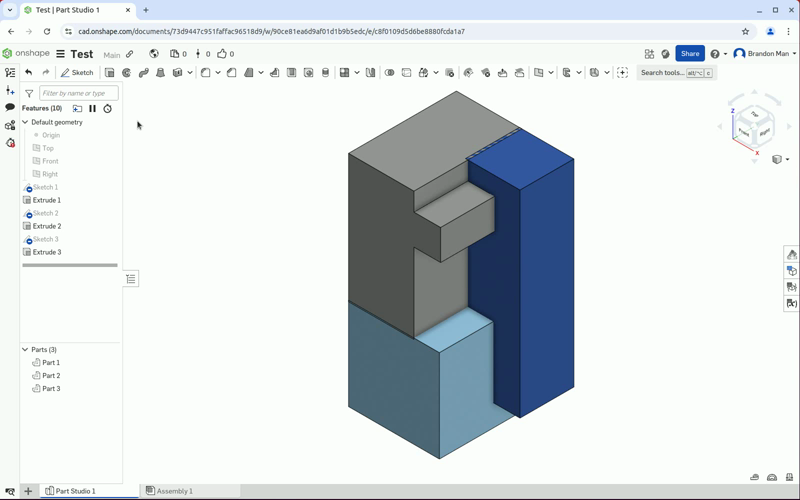
mouse_move(73, 189)
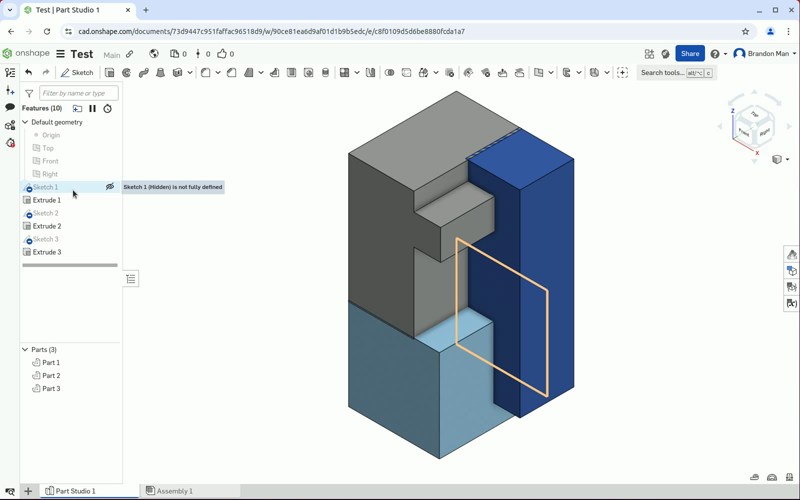
click(73, 189)